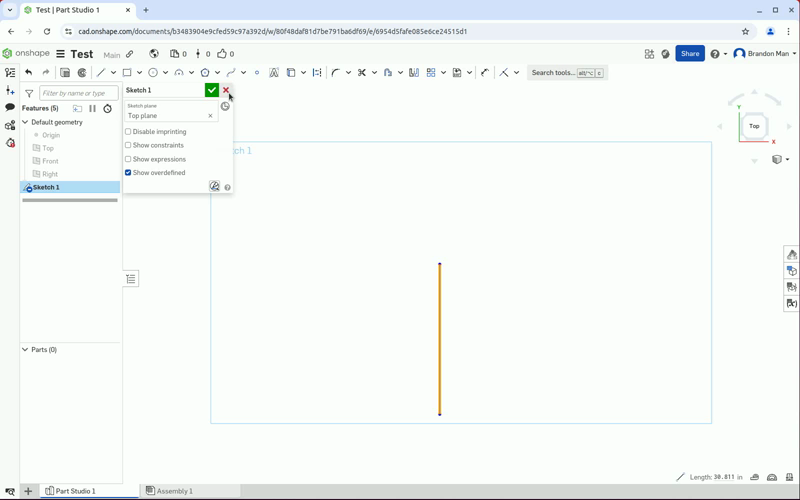
key(shift+h)
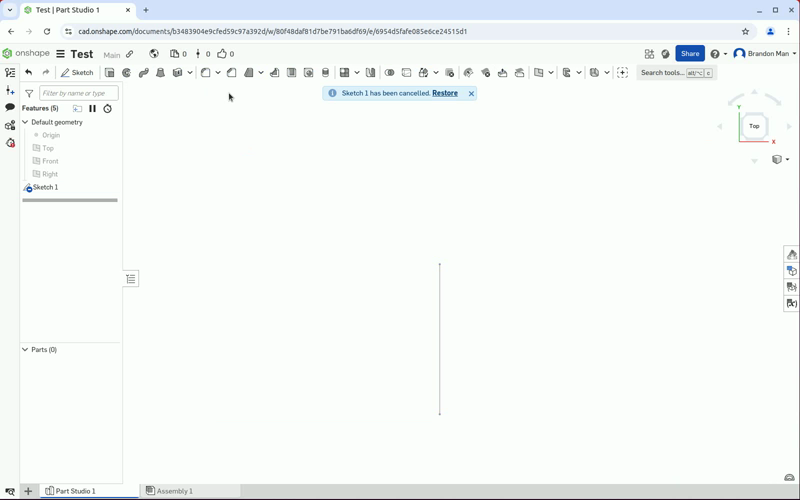
key(shift+s)
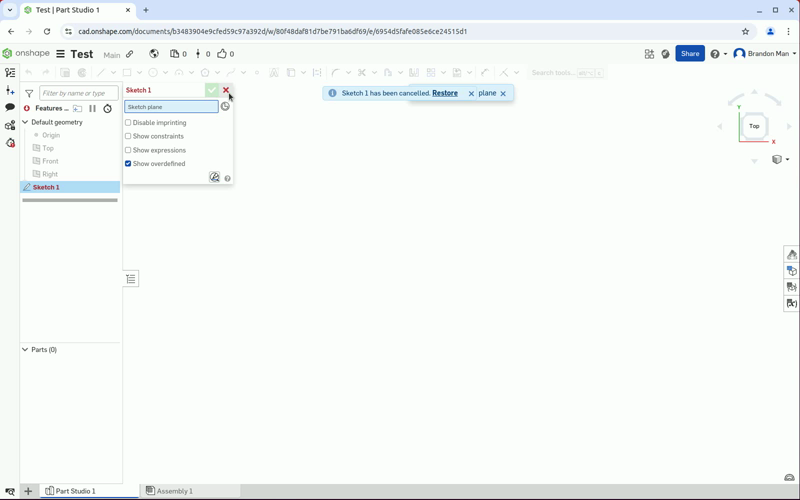
mouse_move(73, 150)
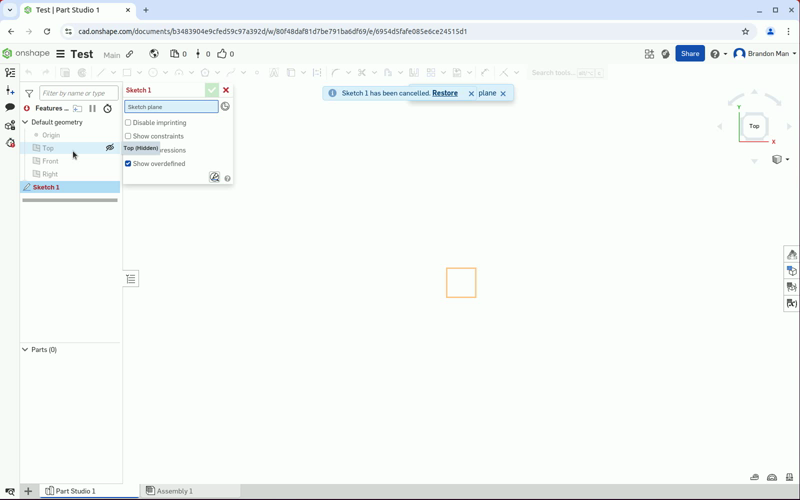
click(73, 150)
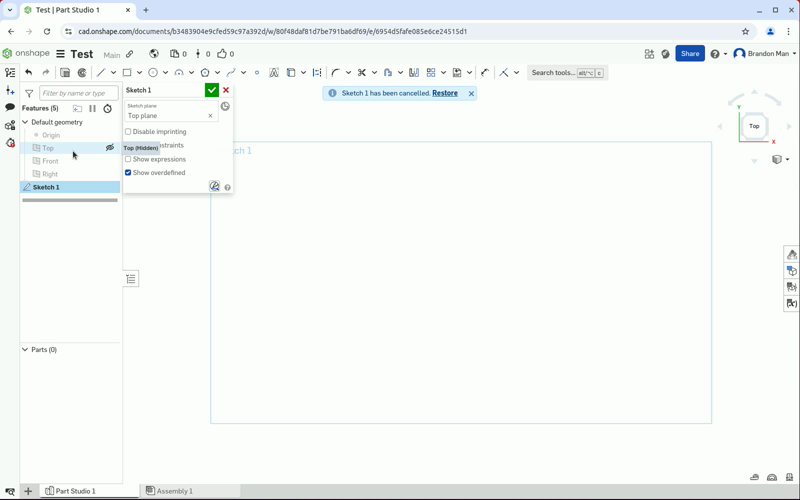
mouse_move(73, 352)
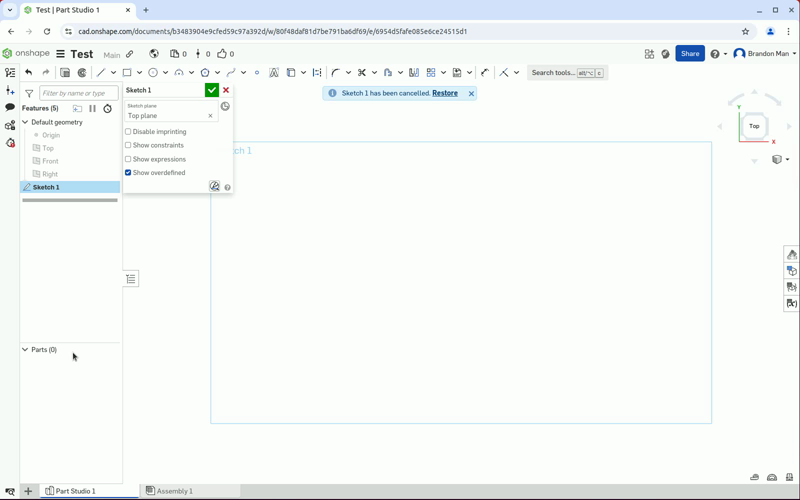
key(y)
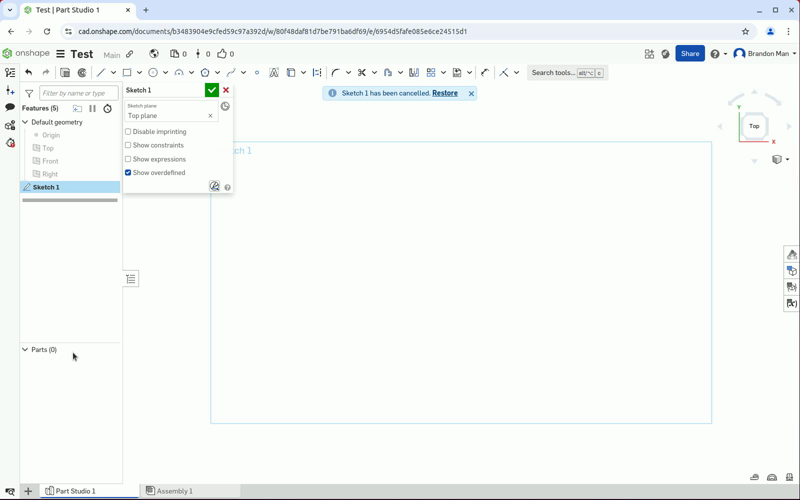
key(l)
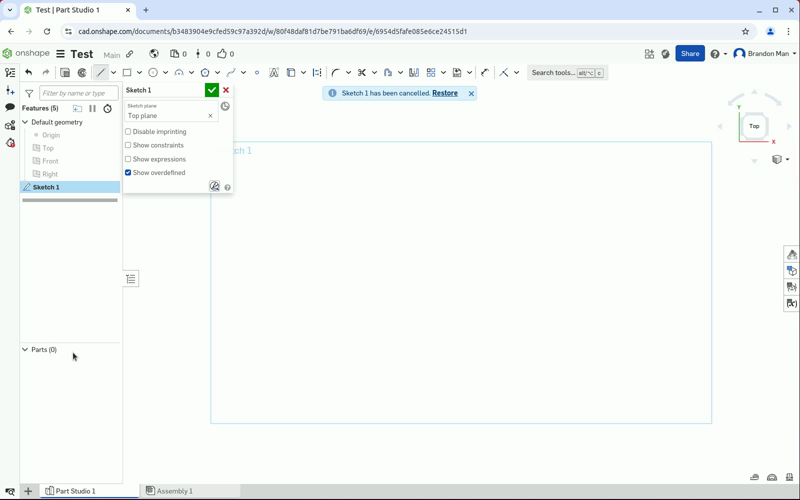
key_down(shift)
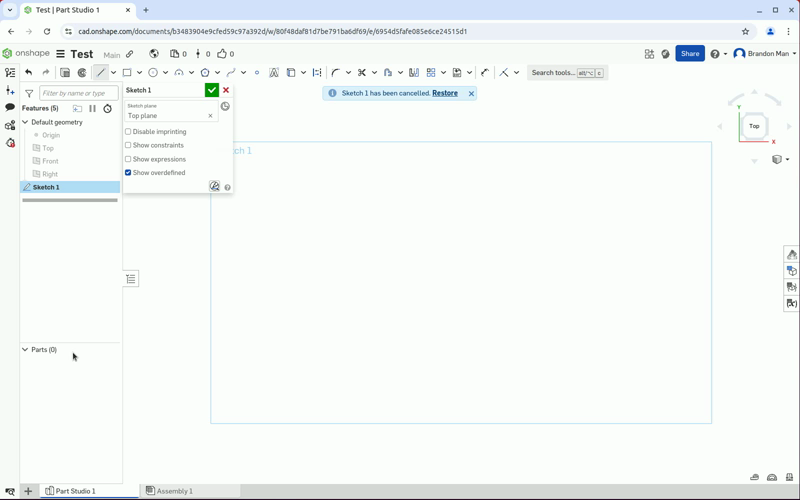
mouse_move(348, 336)
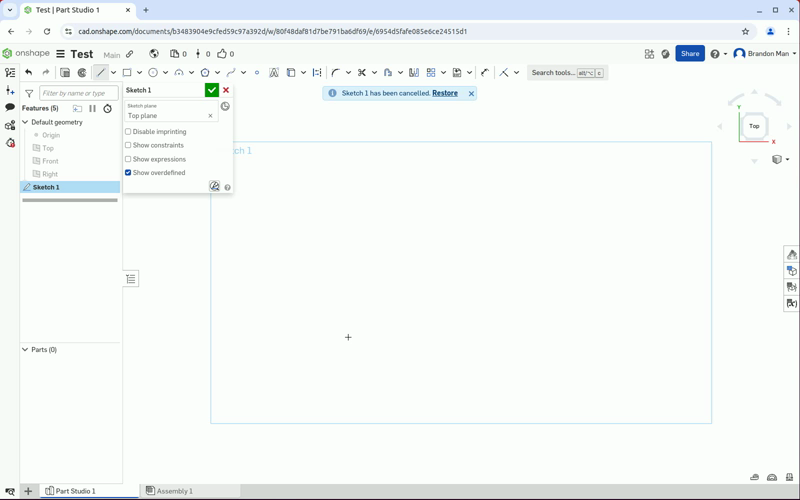
click(348, 336)
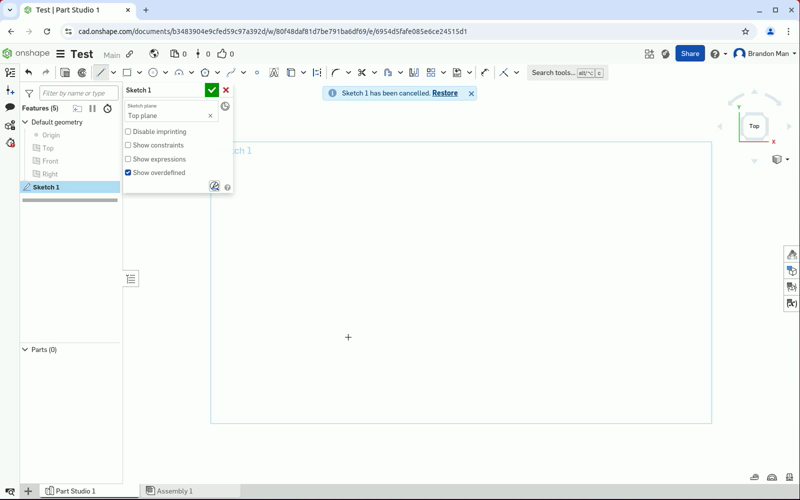
key_up(shift)
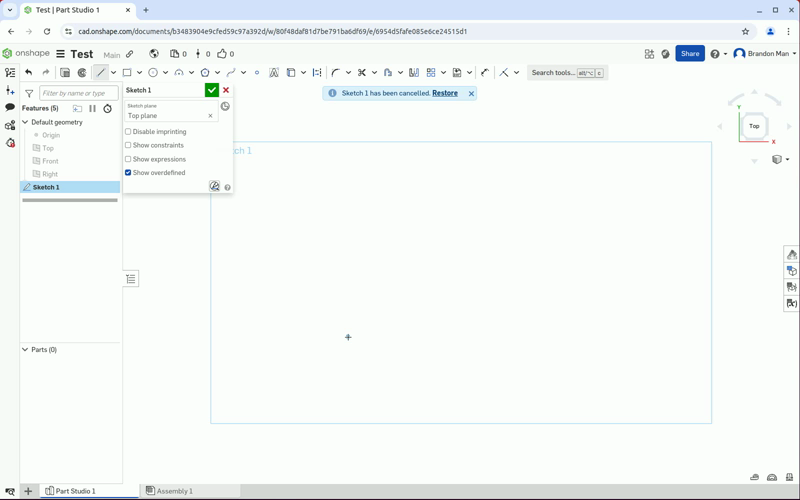
key_down(shift)
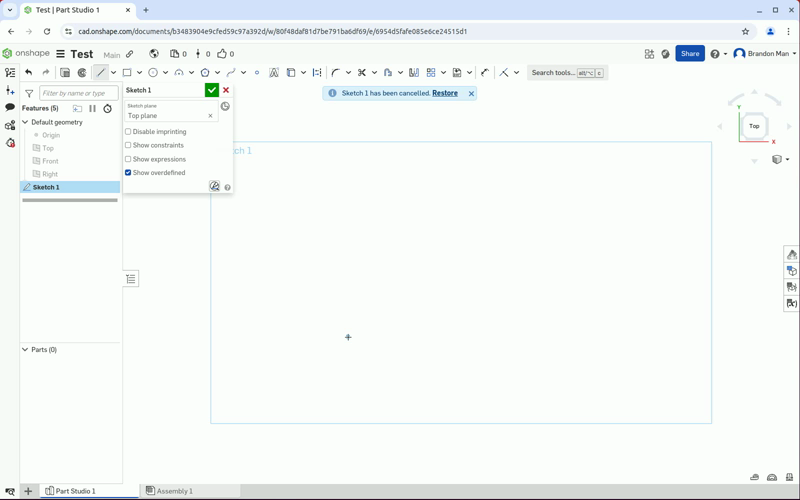
mouse_move(572, 336)
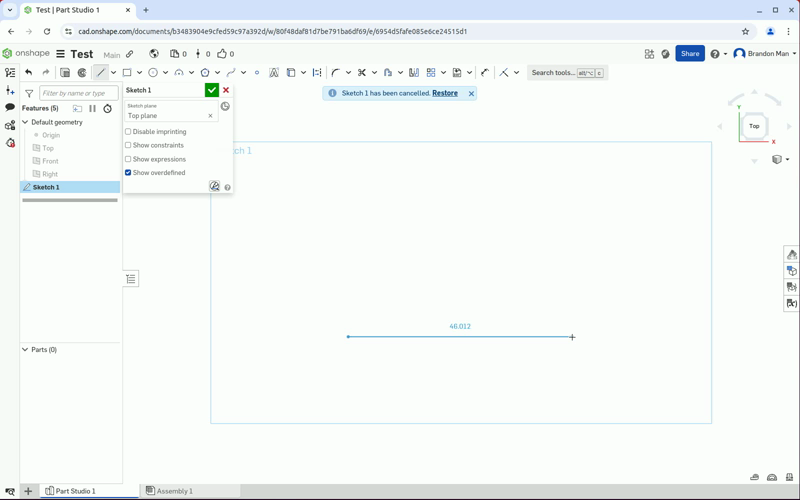
click(572, 336)
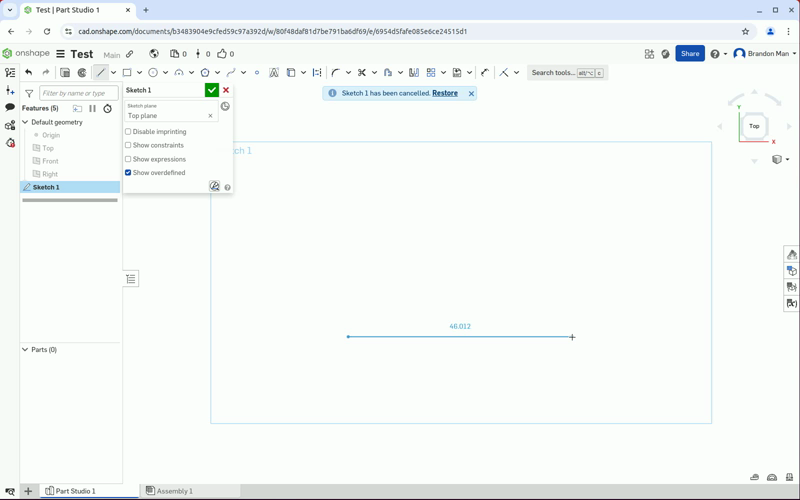
key_up(shift)
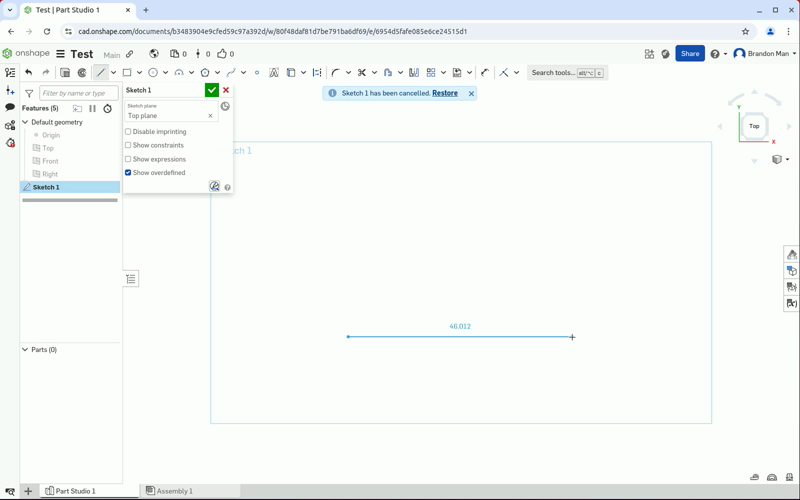
key_down(shift)
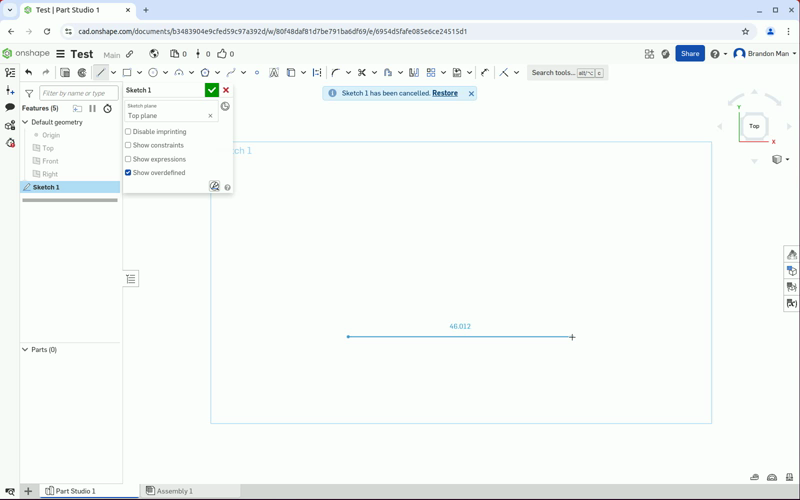
mouse_move(572, 230)
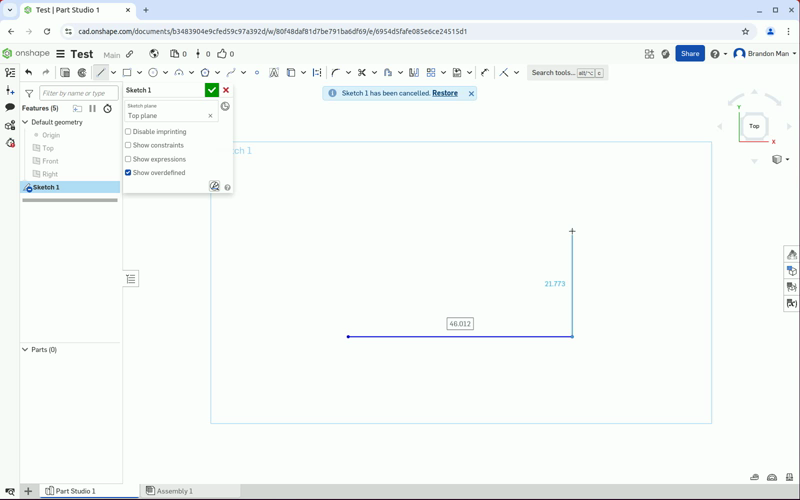
click(572, 230)
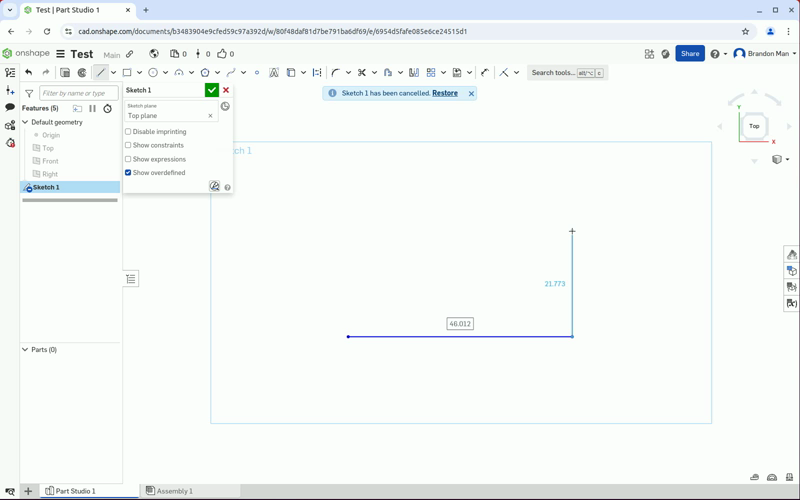
key_up(shift)
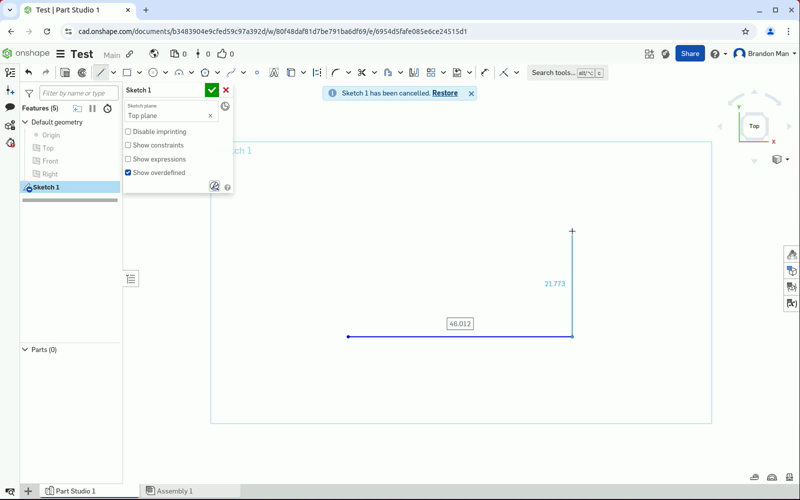
key_down(shift)
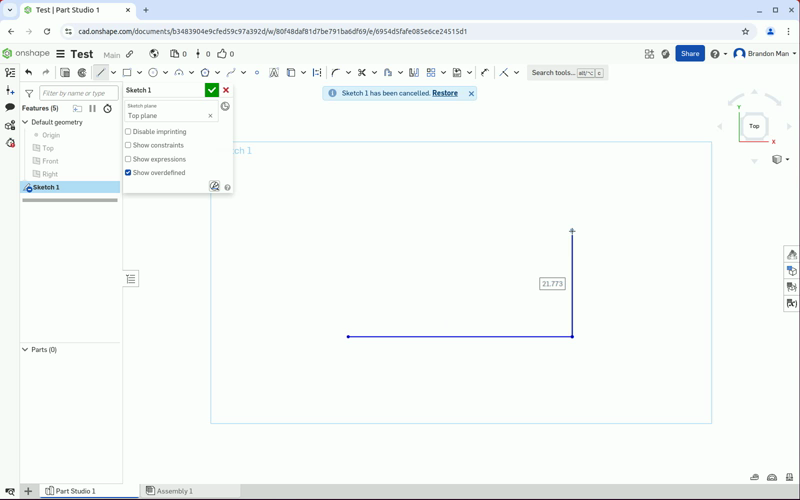
mouse_move(348, 230)
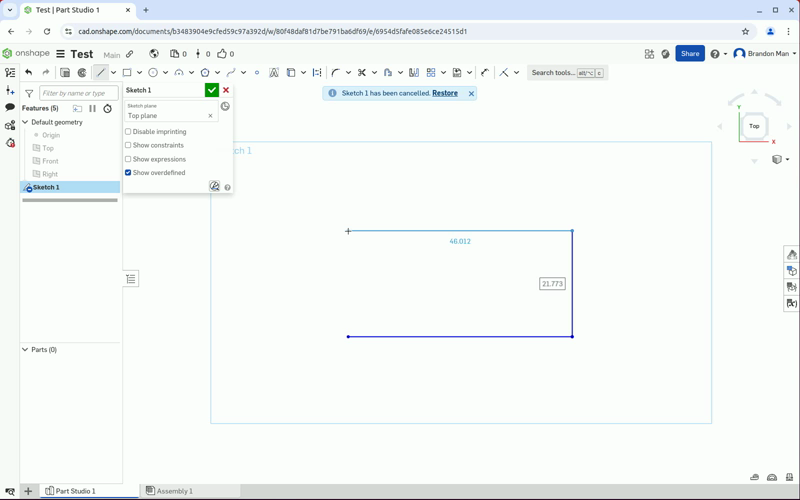
click(348, 230)
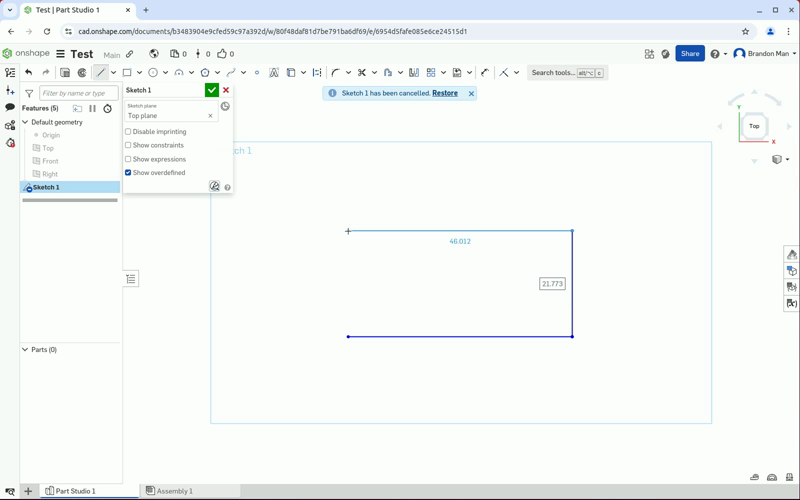
key_up(shift)
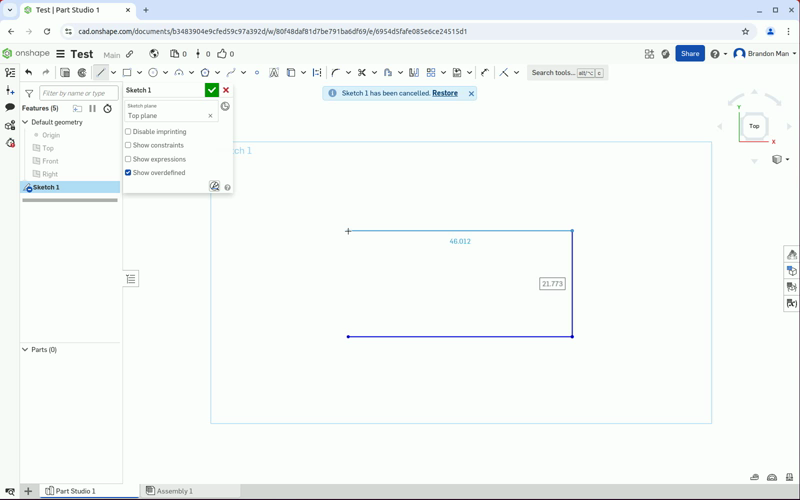
key_down(shift)
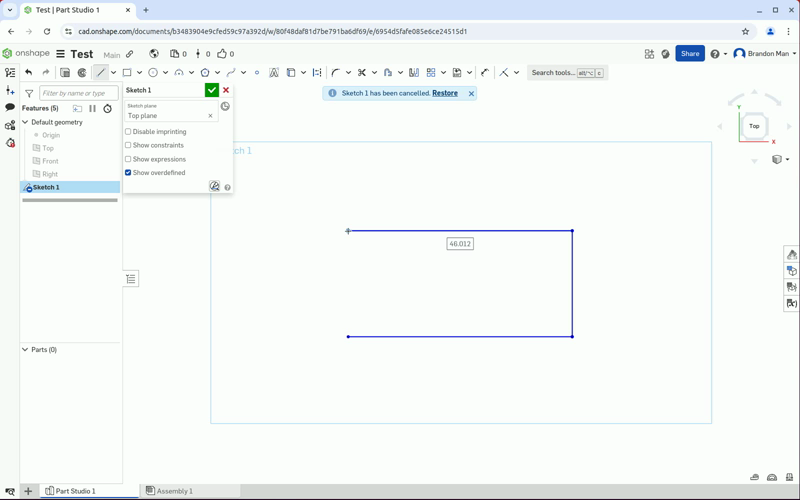
mouse_move(348, 336)
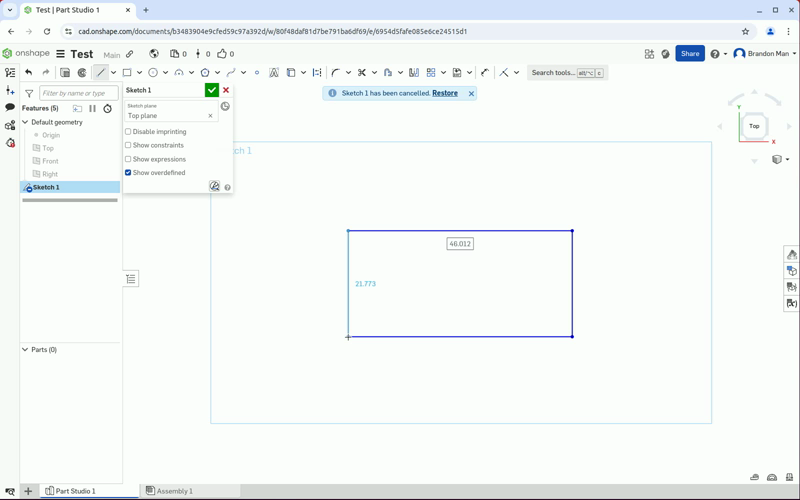
key_up(shift)
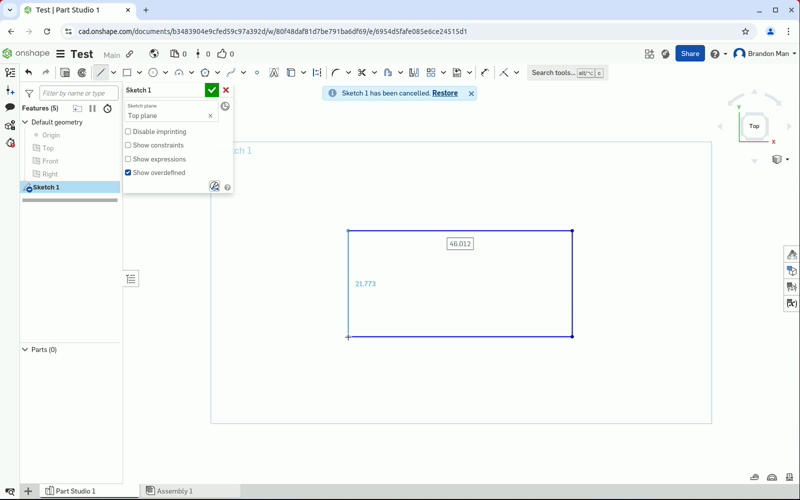
click(348, 336)
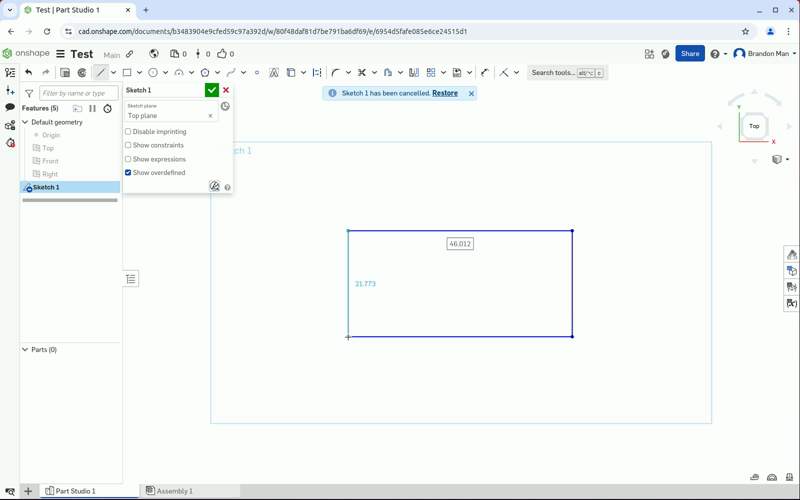
key(esc)
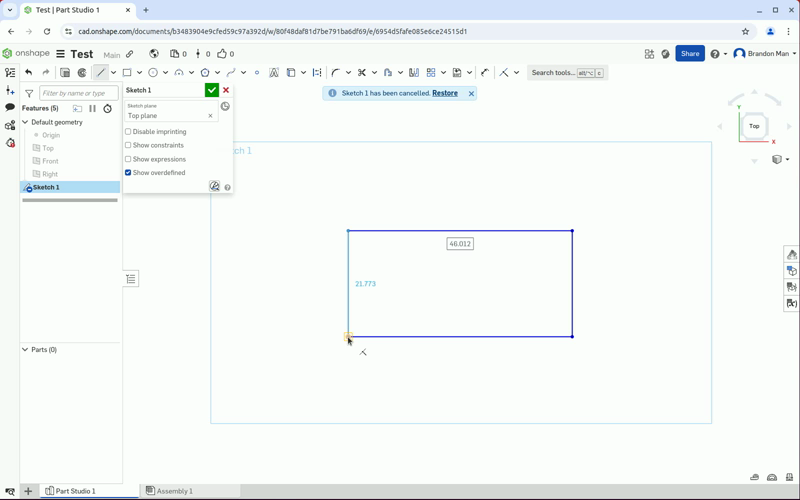
mouse_move(518, 259)
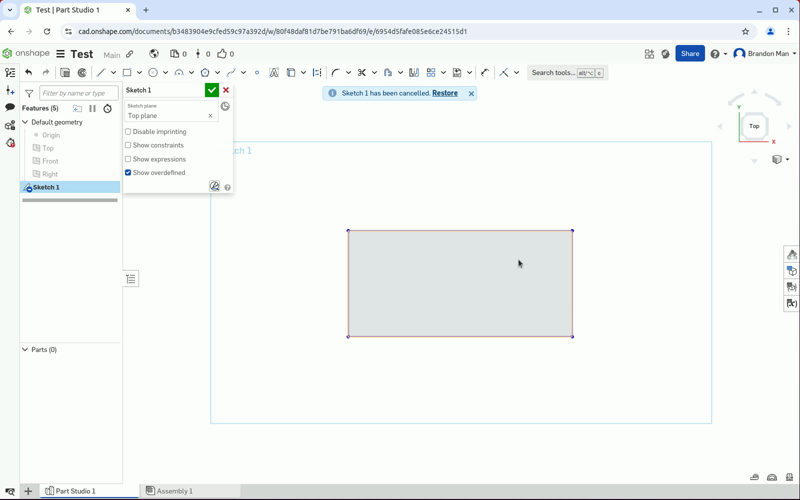
click(518, 259)
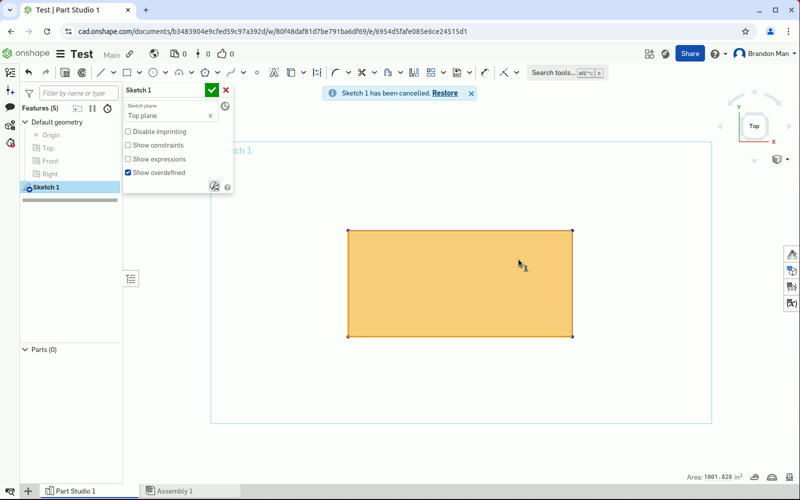
mouse_move(73, 352)
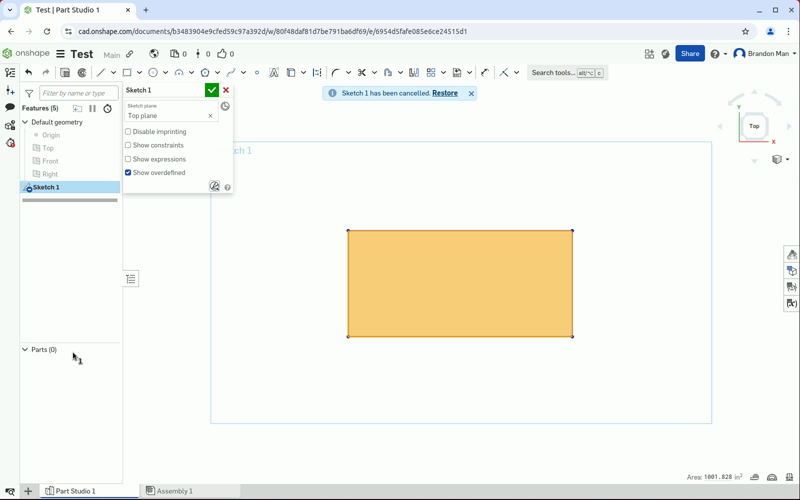
key(shift+y)
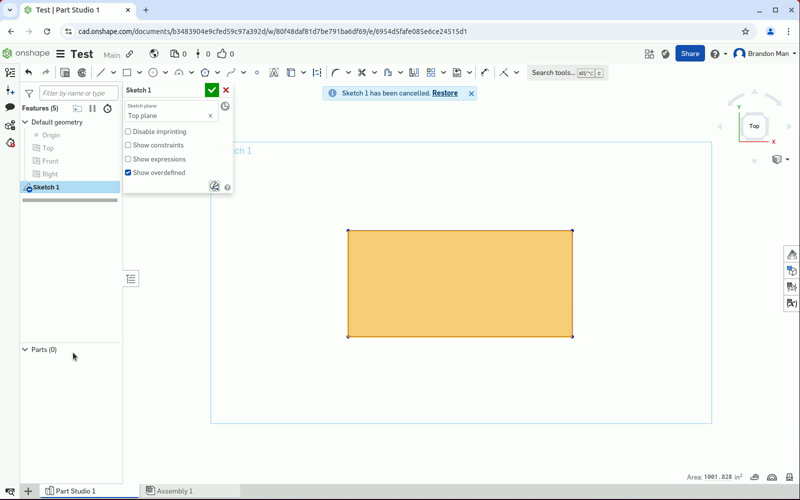
key(shift+e)
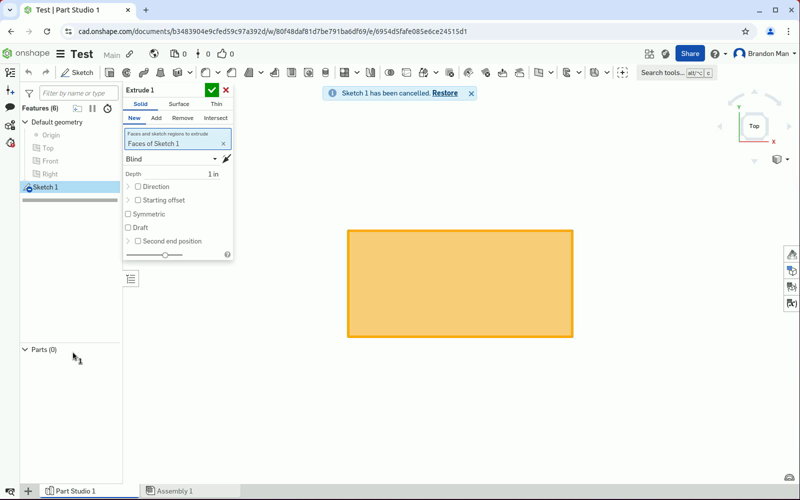
mouse_move(143, 106)
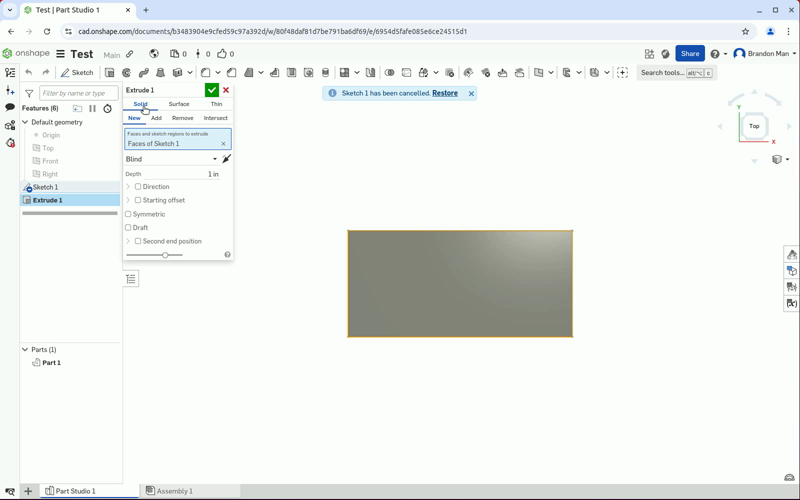
click(143, 106)
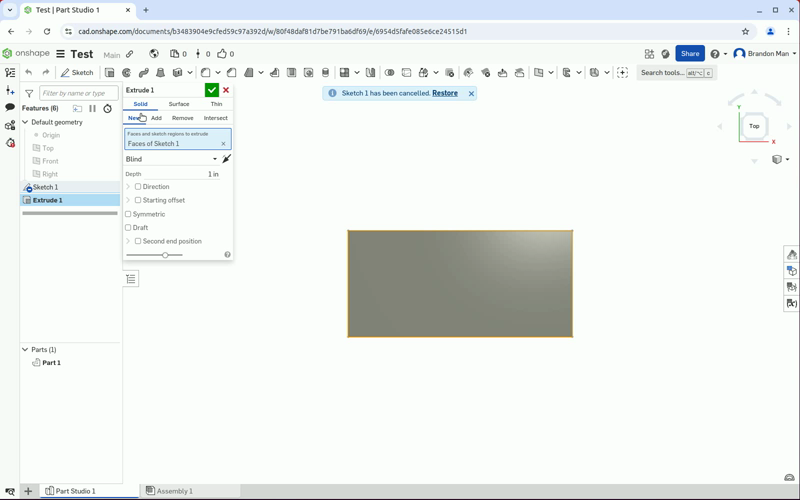
mouse_move(137, 120)
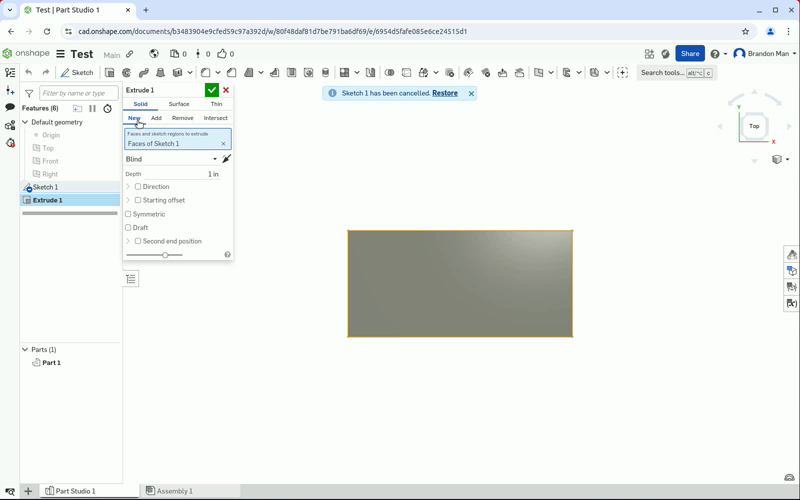
click(137, 120)
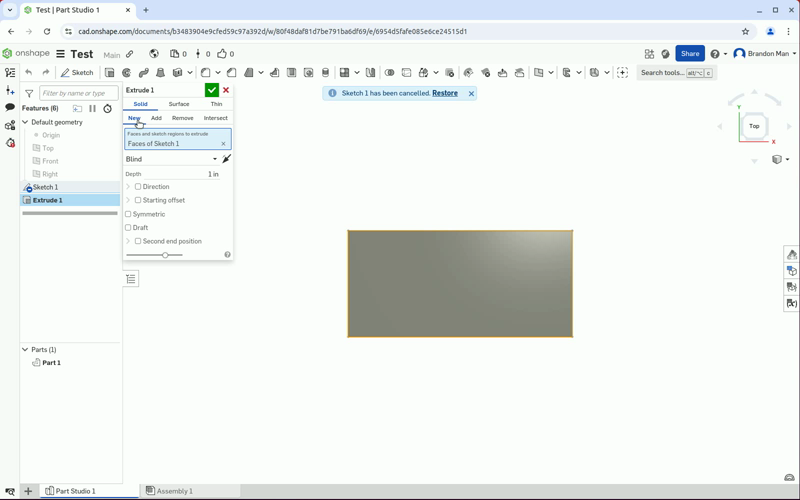
key(tab, 4)
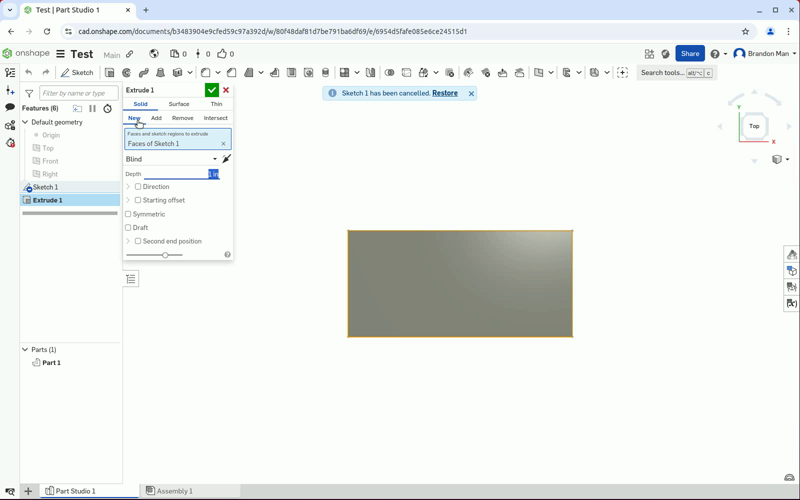
text(0.482)
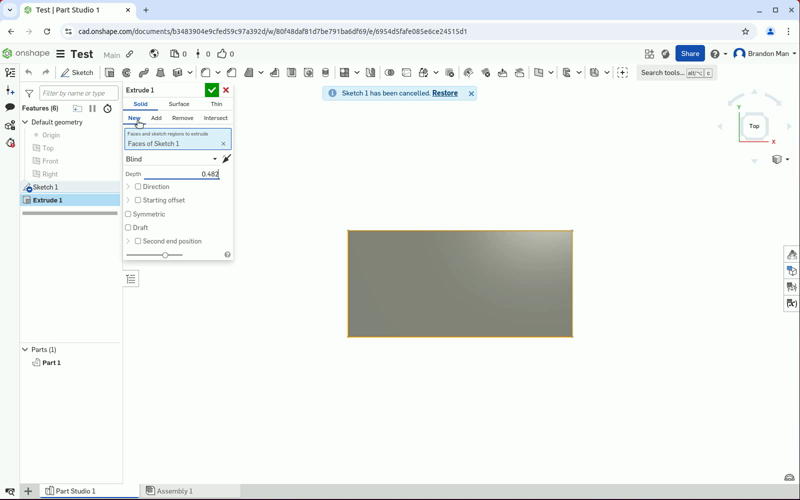
key(tab, 3)
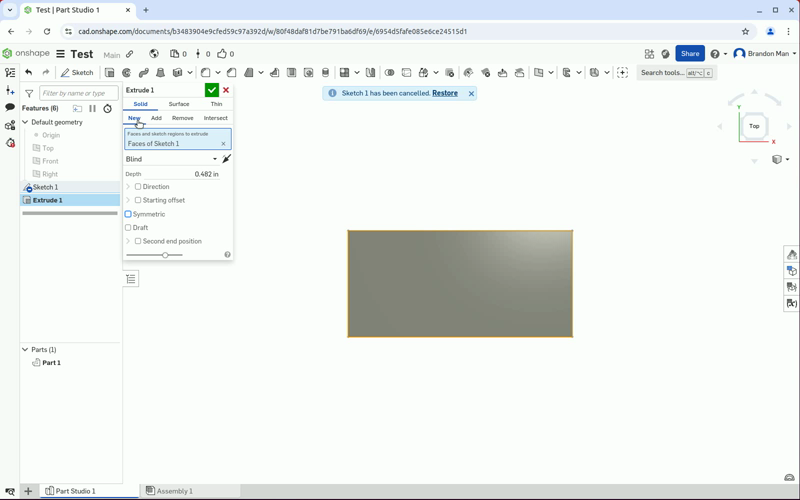
key(space)
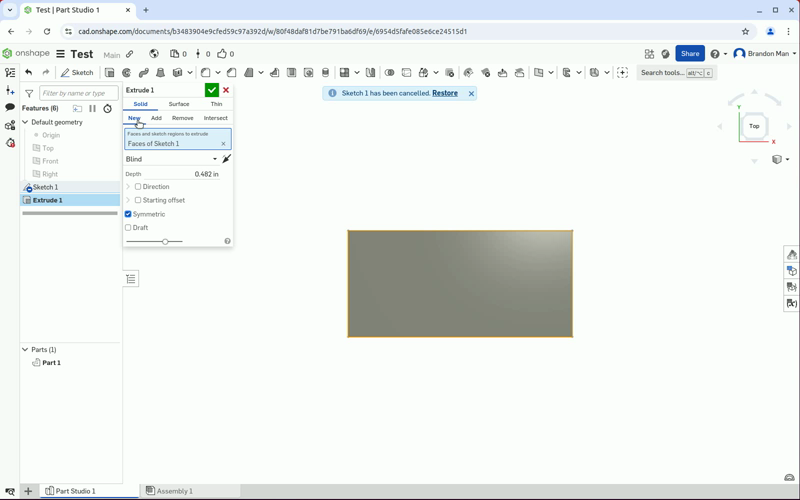
key(enter)
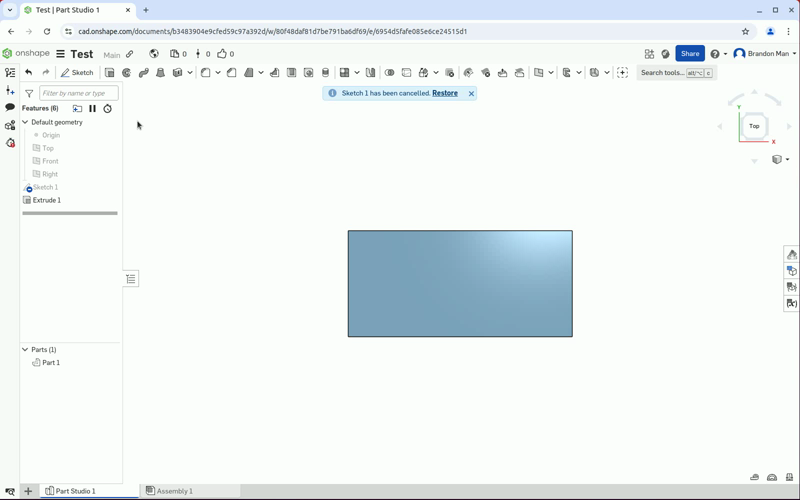
key(shift+h)
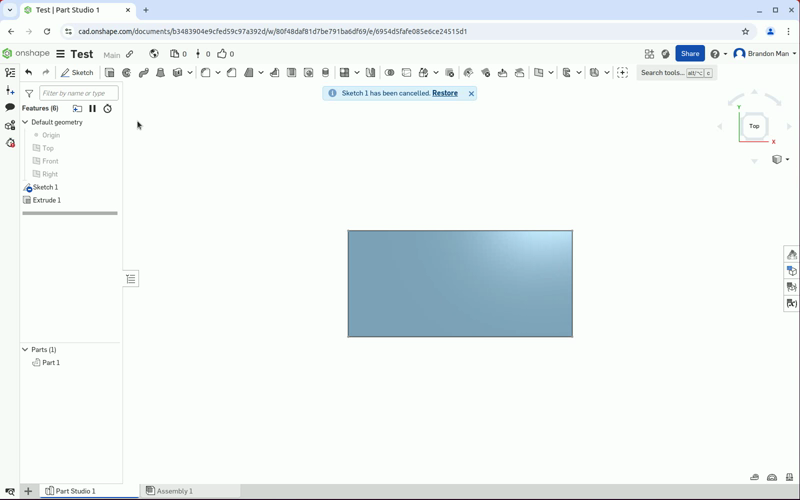
key(shift+h)
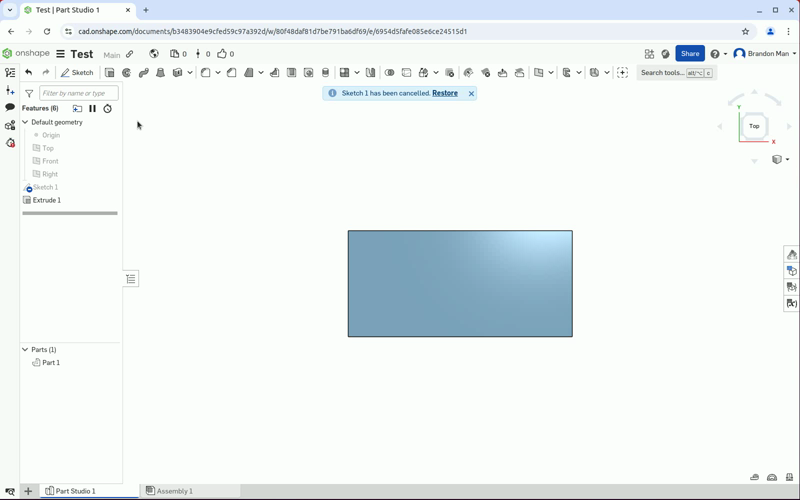
mouse_move(73, 189)
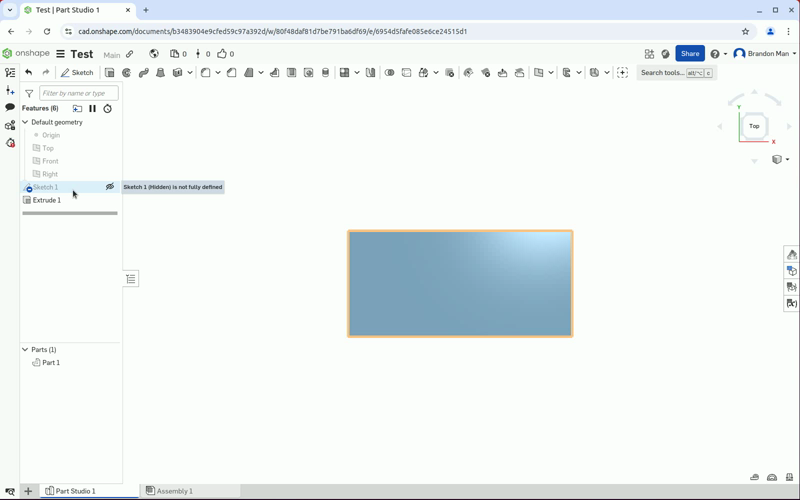
click(73, 189)
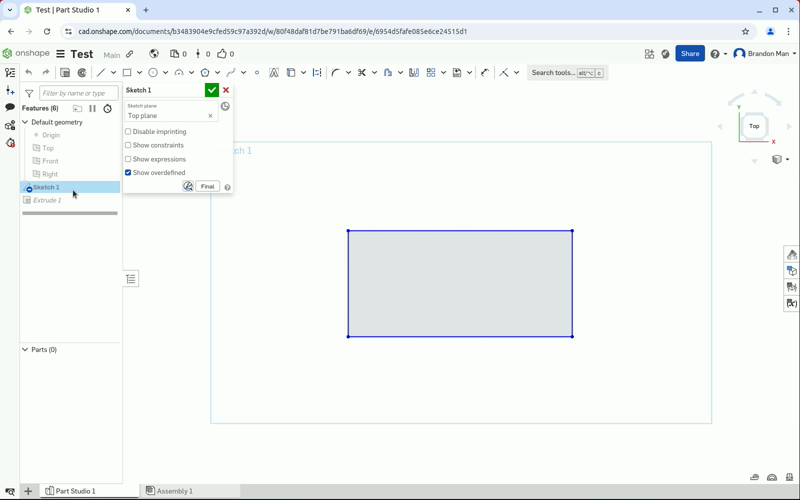
mouse_move(229, 92)
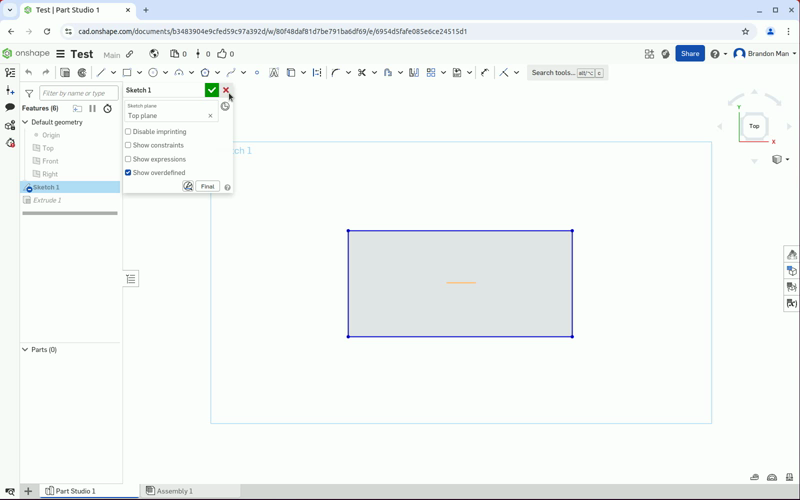
click(229, 92)
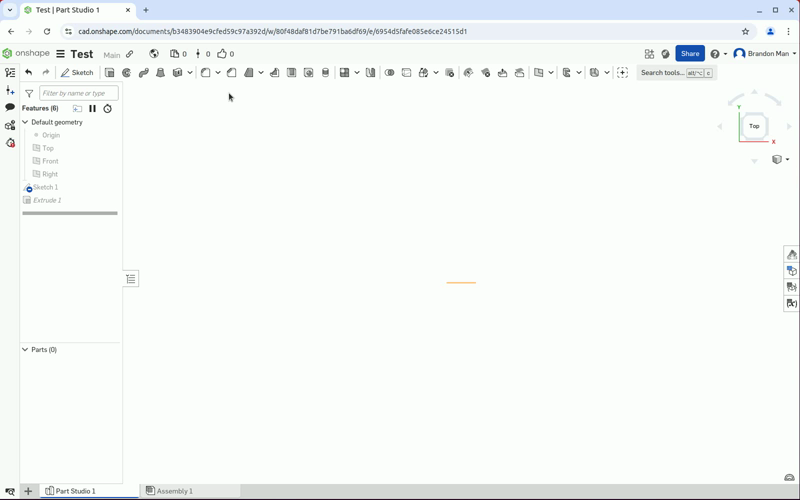
mouse_move(73, 352)
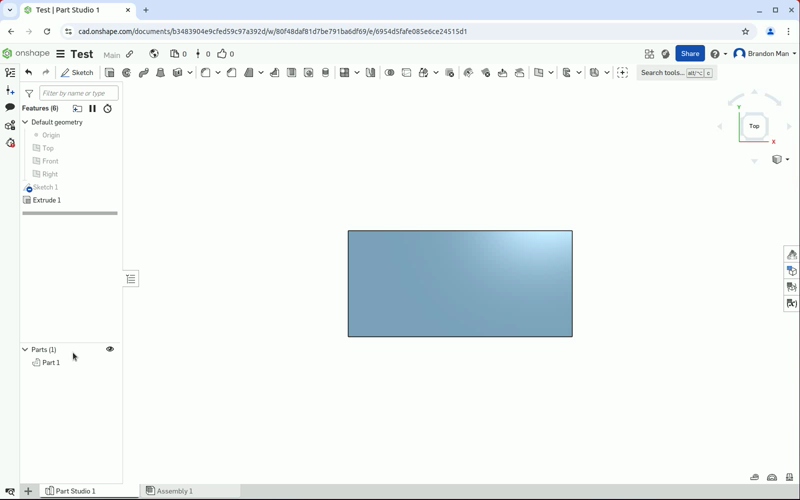
key(y)
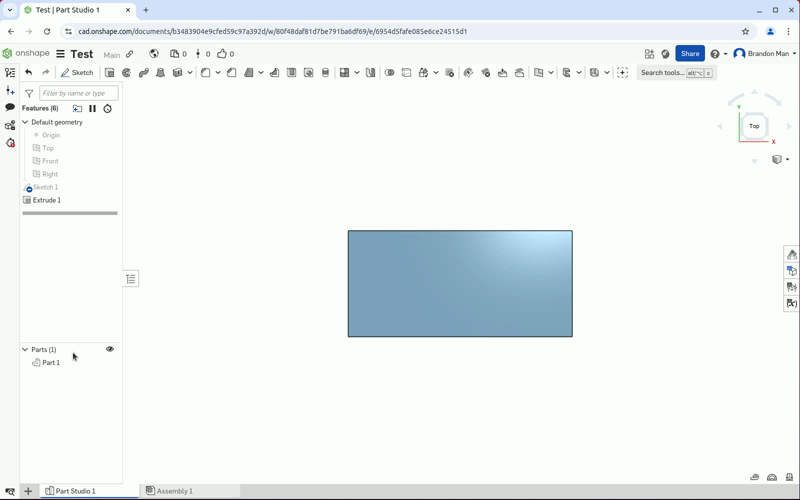
key(shift+p)
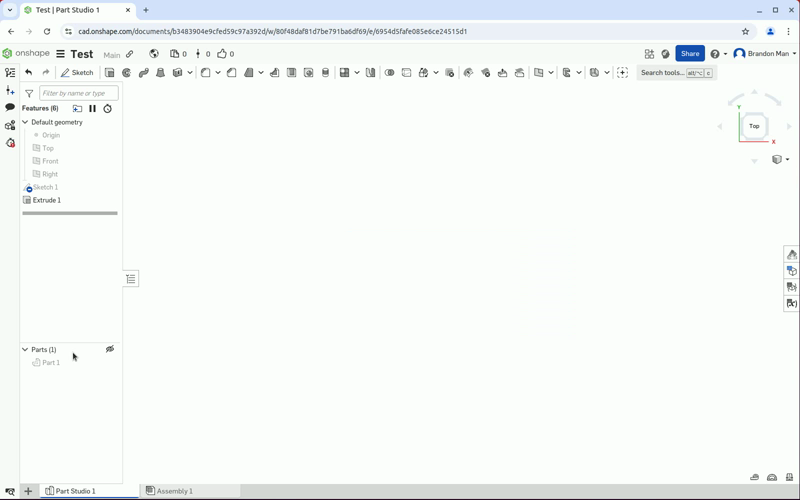
key(space)
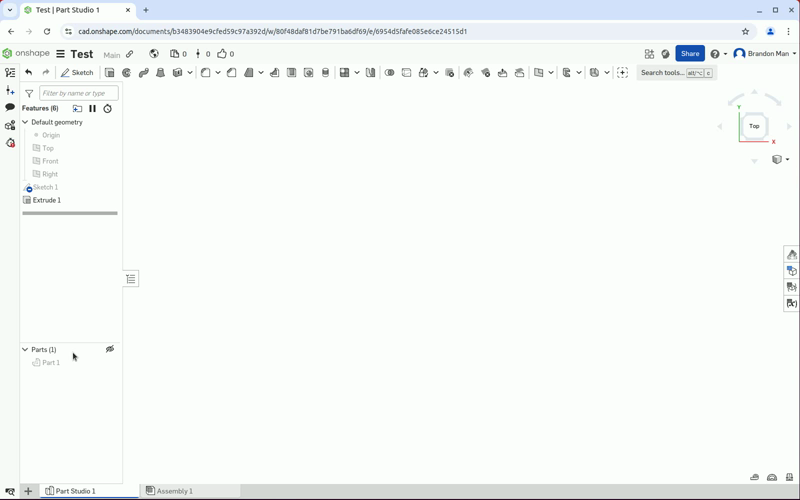
key_down(shift)
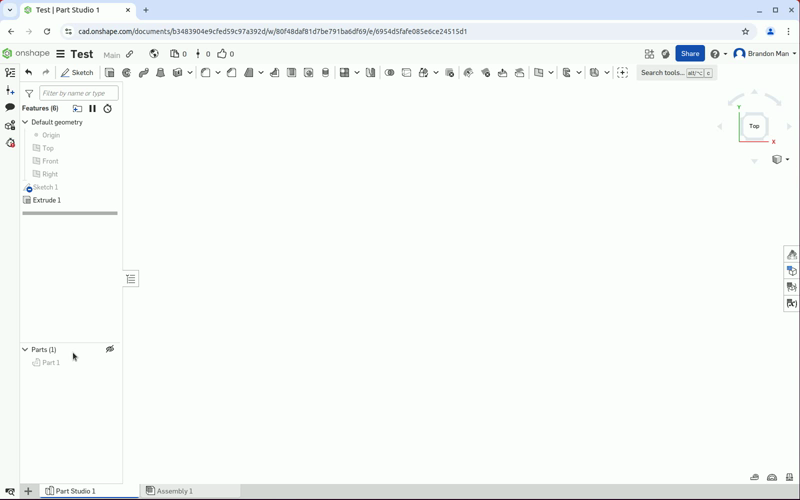
key(up)
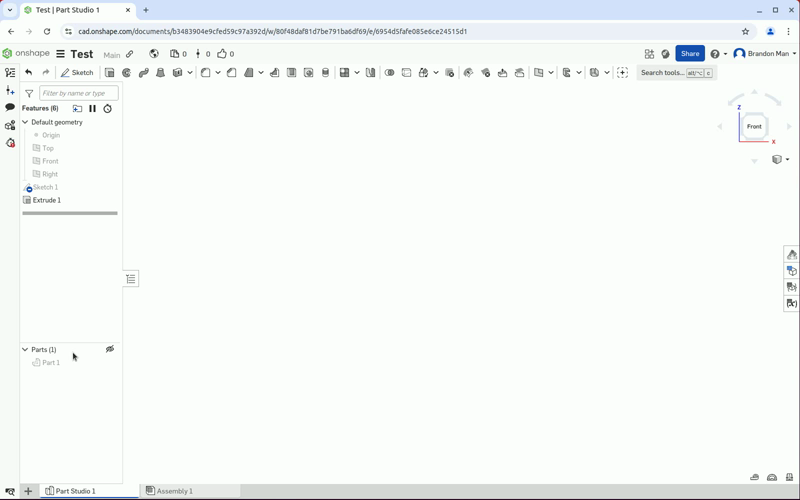
key_up(shift)
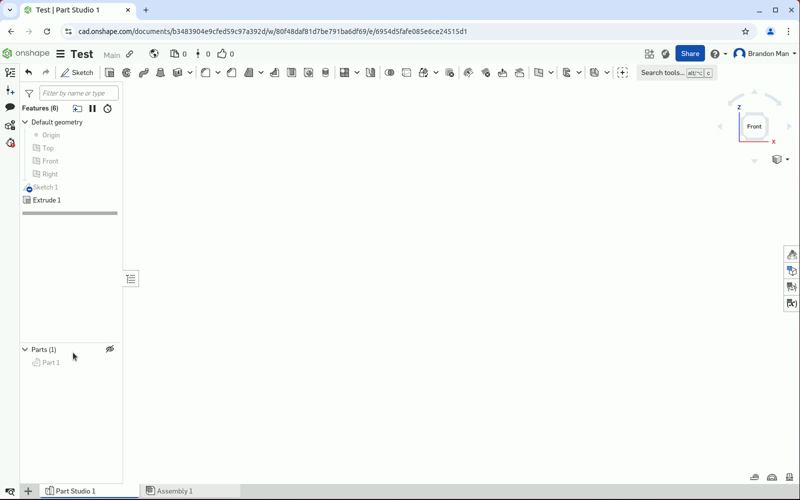
mouse_move(73, 352)
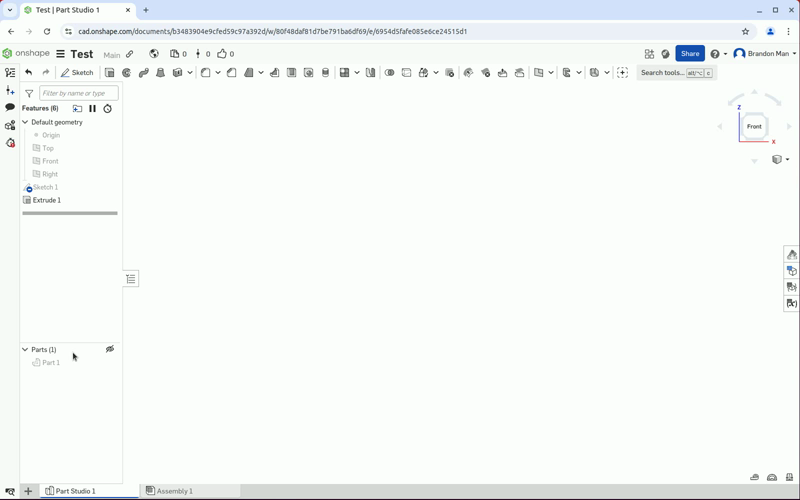
key(shift+y)
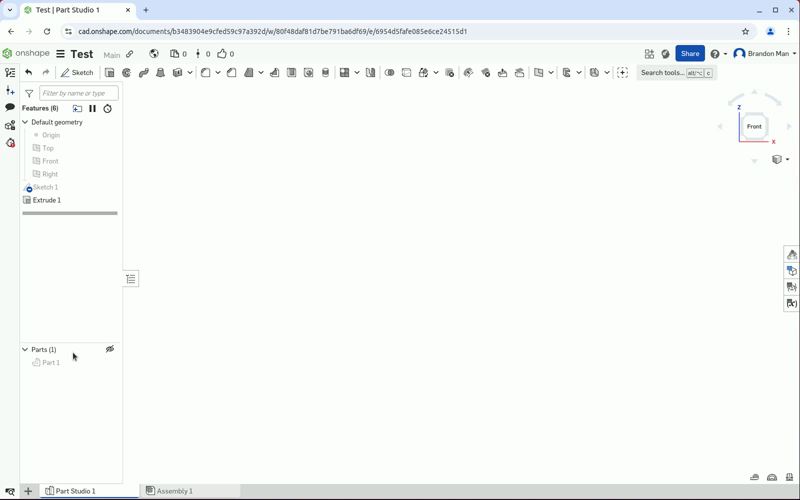
key(shift+s)
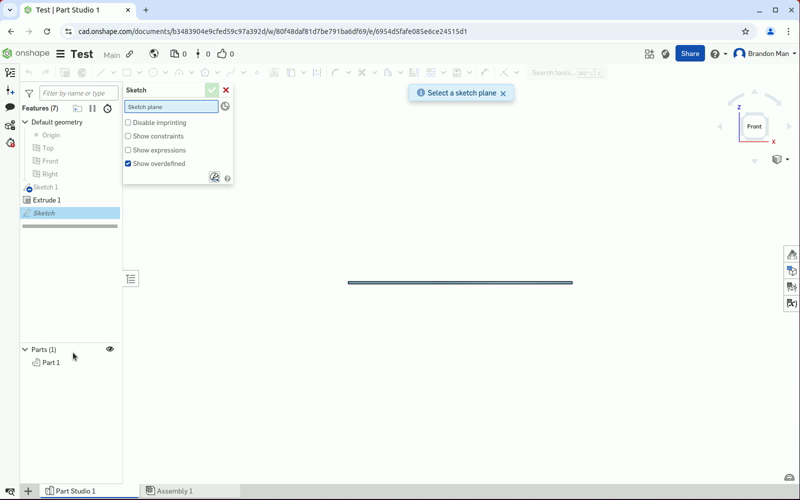
mouse_move(73, 163)
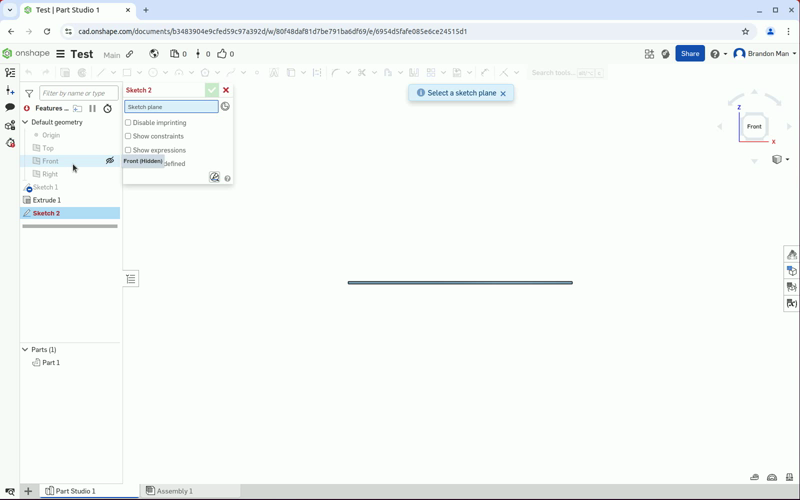
click(73, 163)
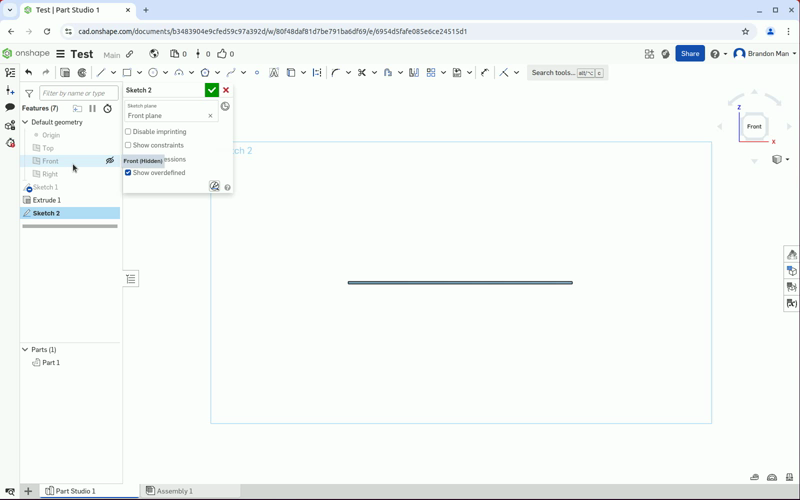
mouse_move(73, 352)
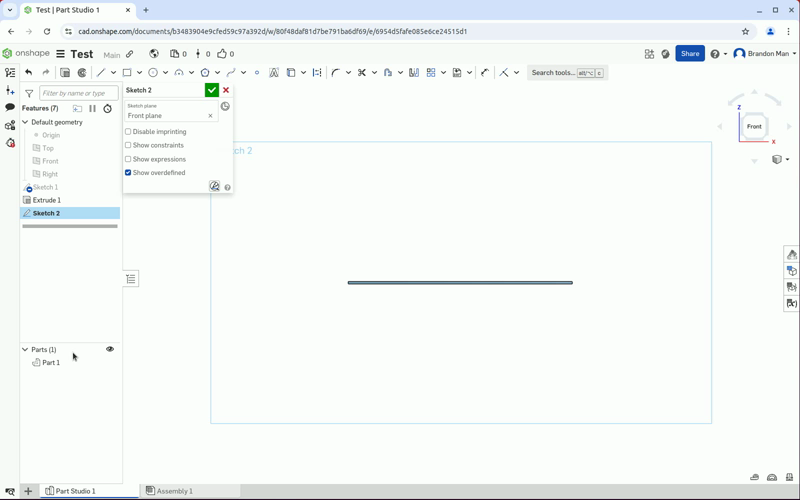
key(y)
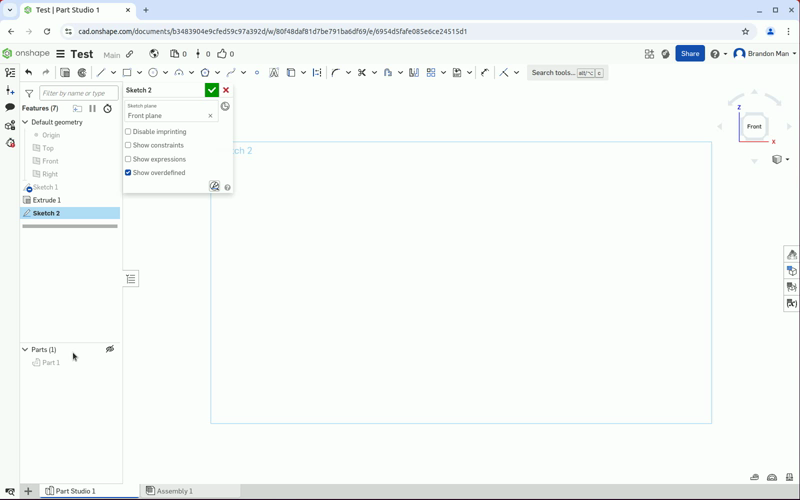
key(l)
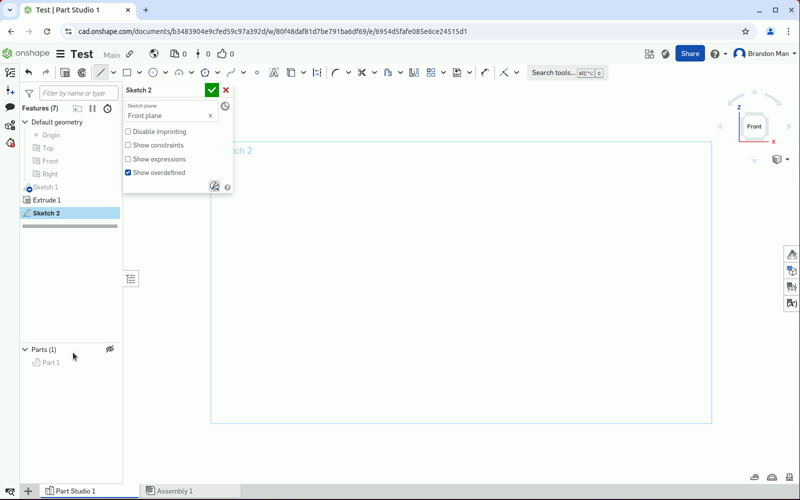
key_down(shift)
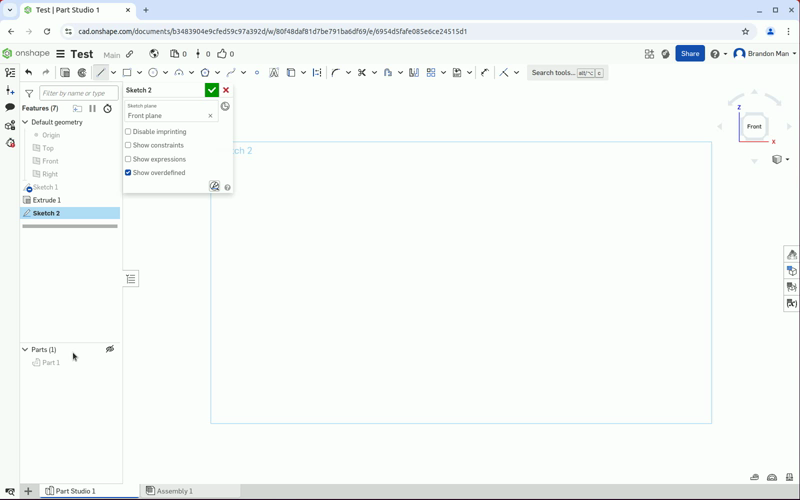
mouse_move(561, 288)
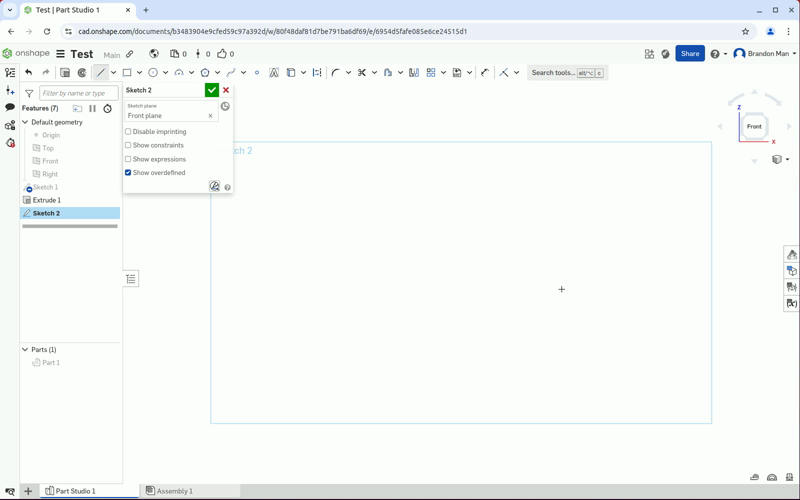
click(561, 288)
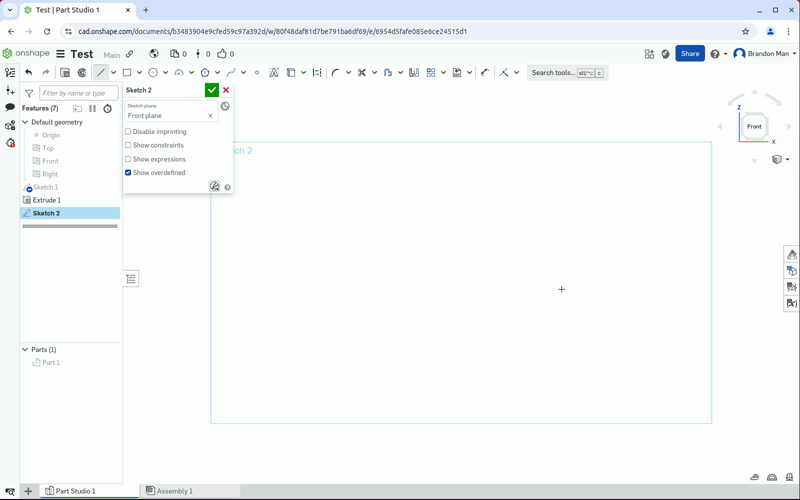
key_up(shift)
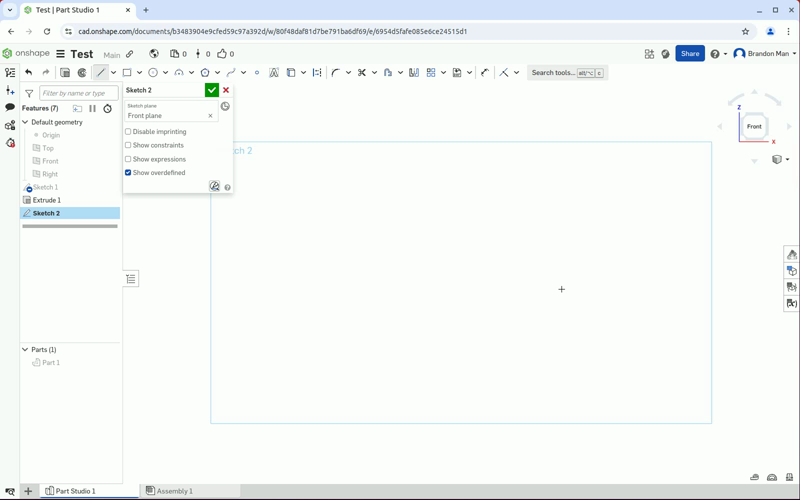
key_down(shift)
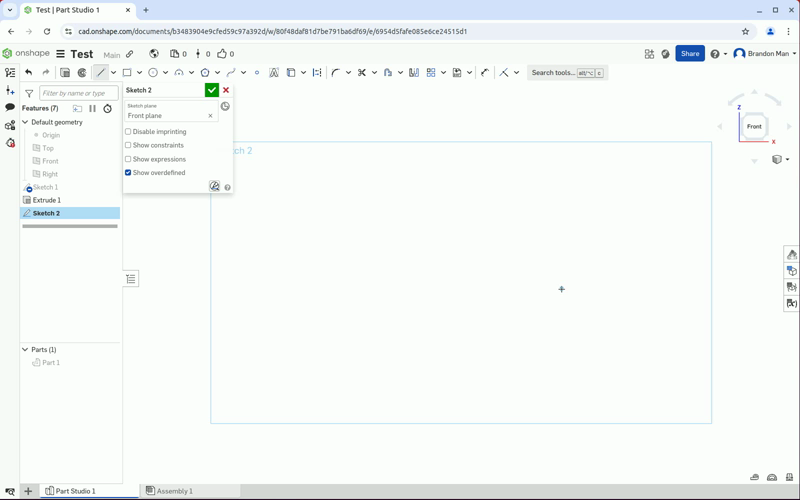
mouse_move(589, 288)
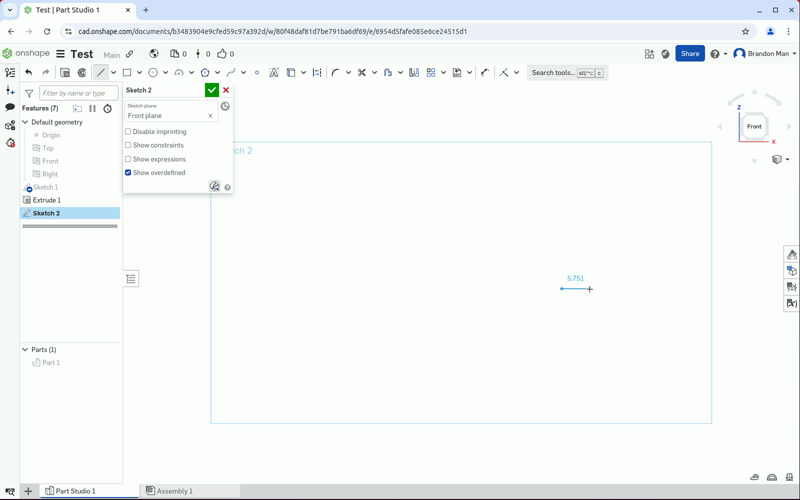
mouse_move(567, 288)
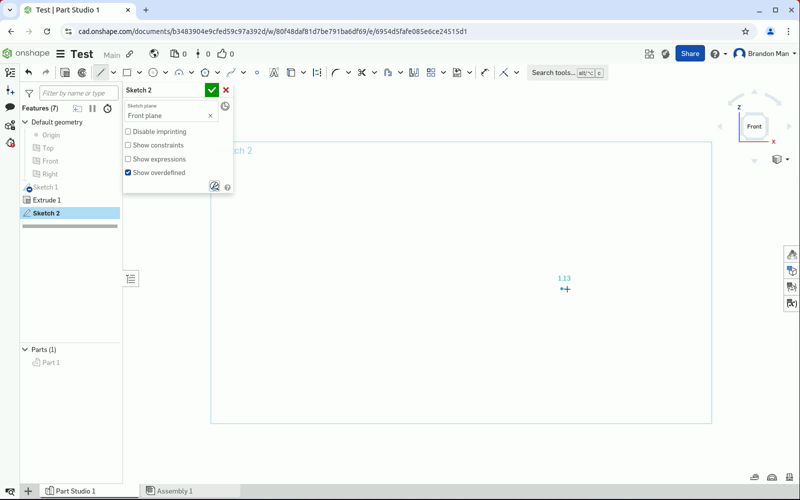
scroll(6)
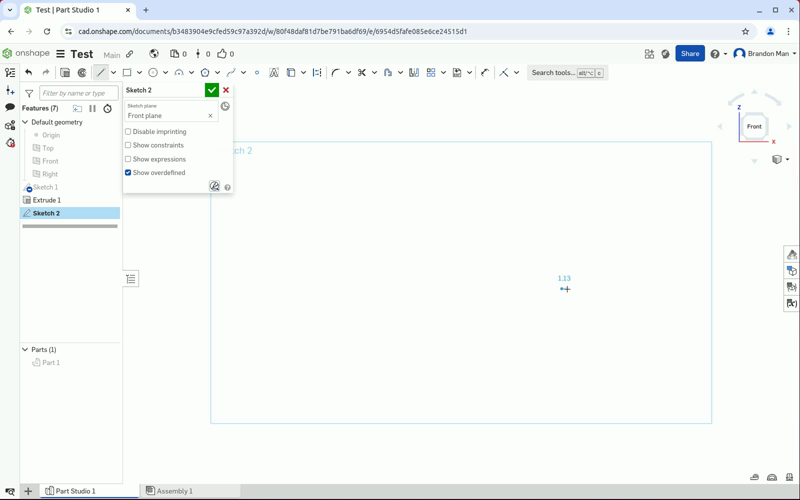
scroll(6)
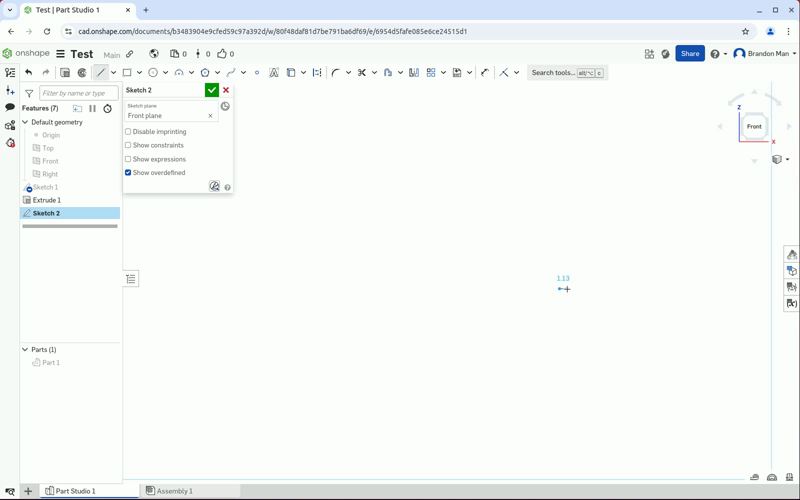
scroll(6)
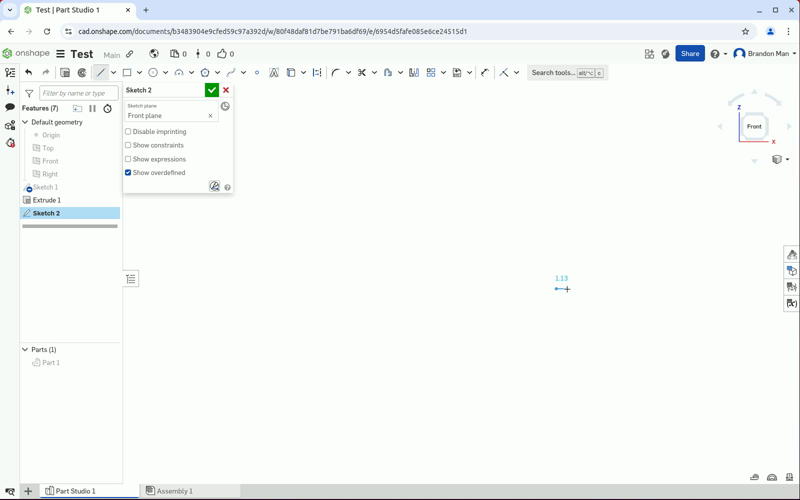
scroll(6)
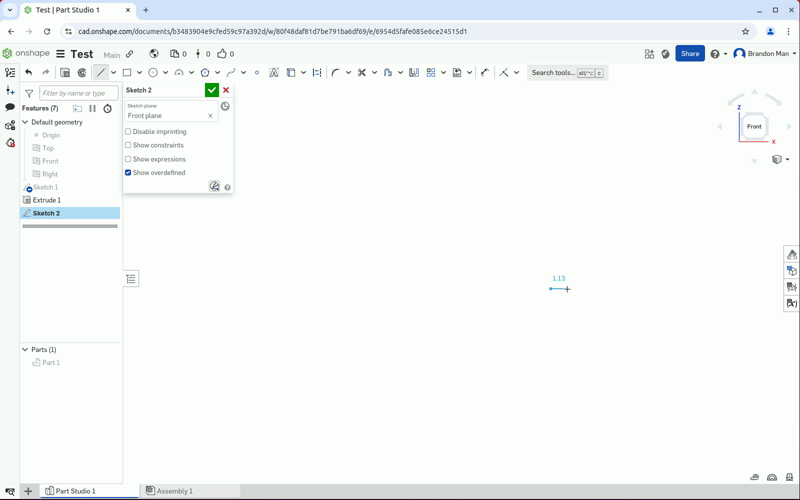
scroll(6)
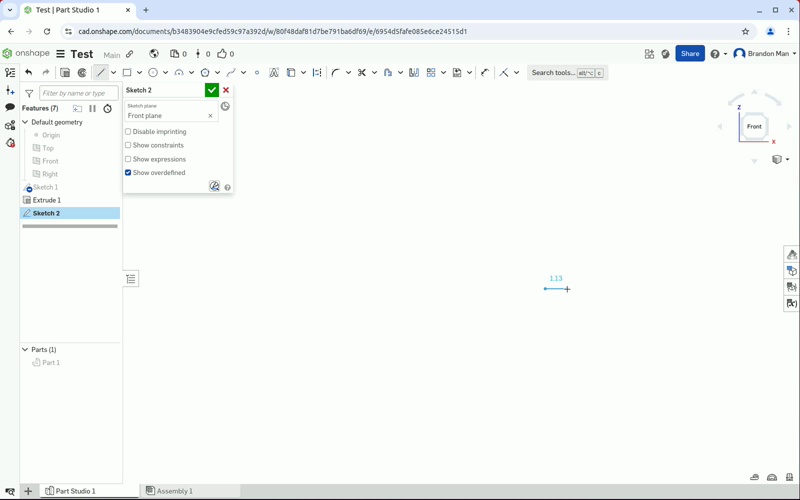
scroll(6)
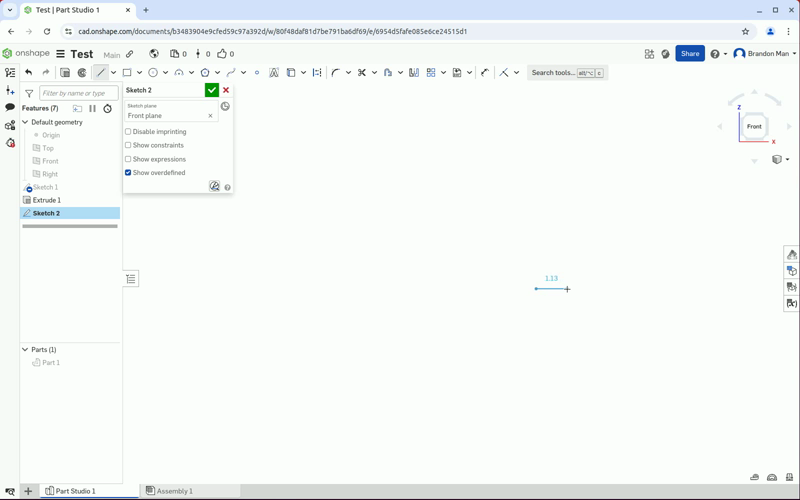
scroll(6)
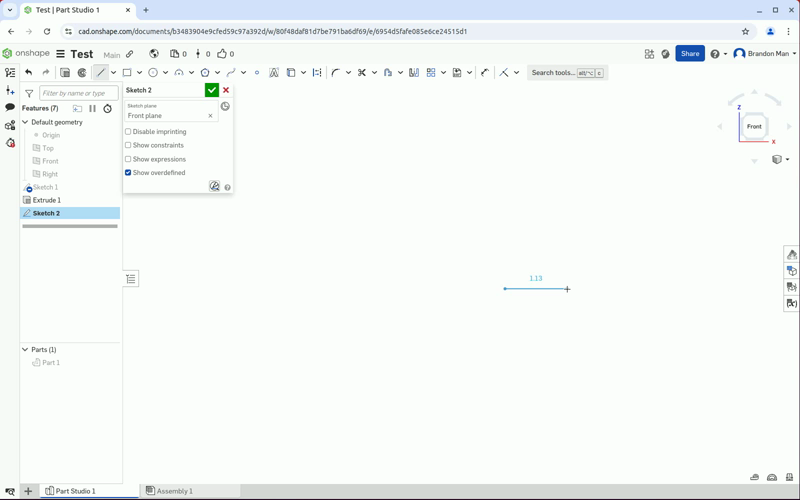
click(567, 288)
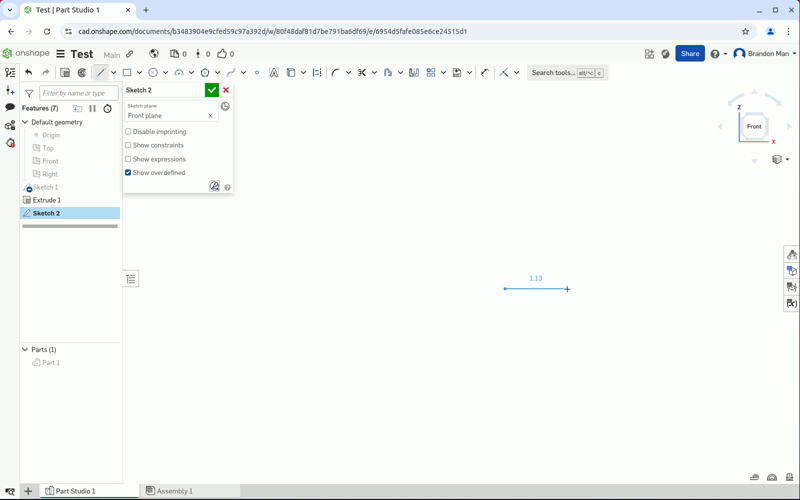
scroll(-6)
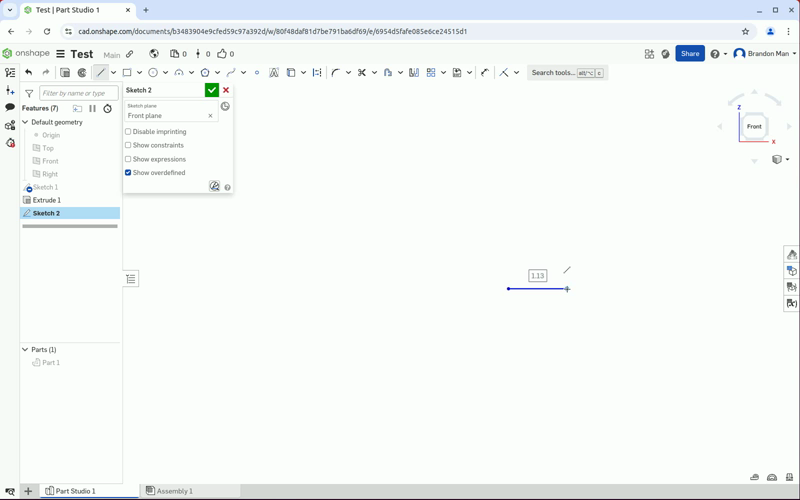
scroll(-6)
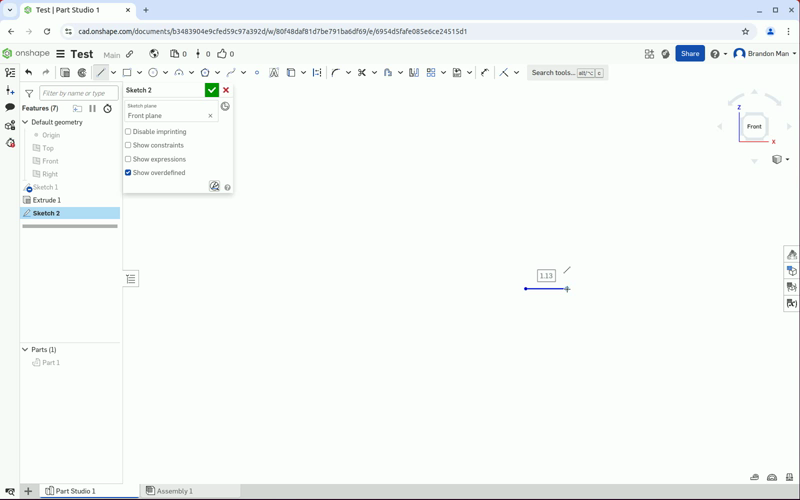
scroll(-6)
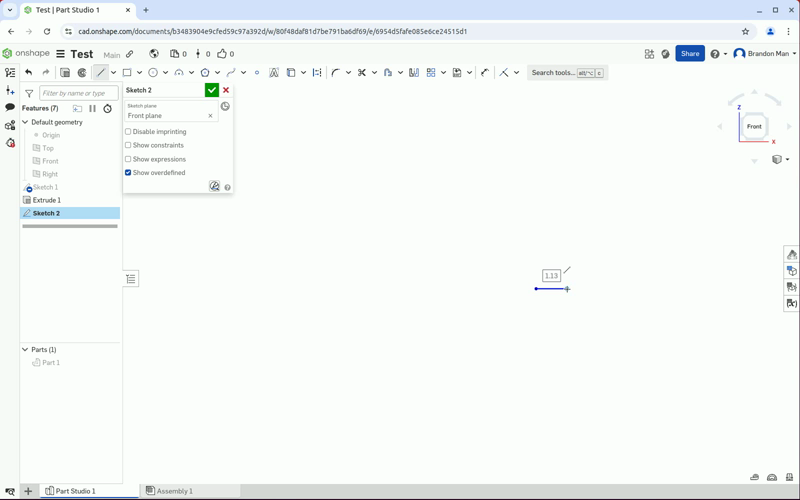
scroll(-6)
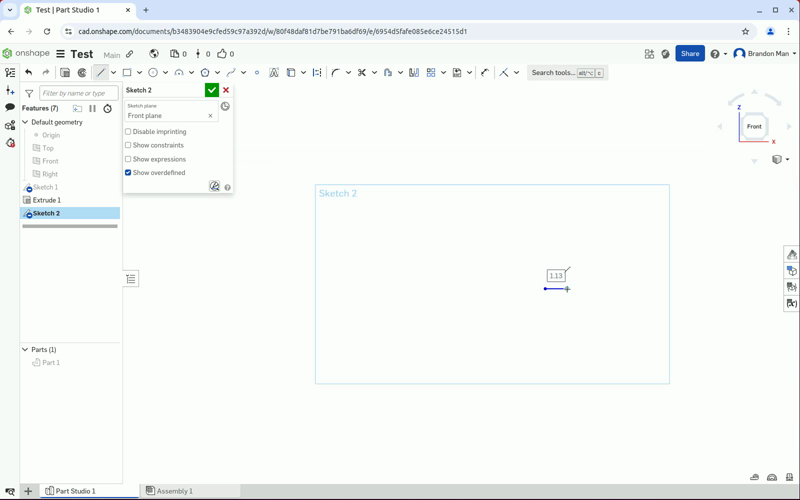
scroll(-6)
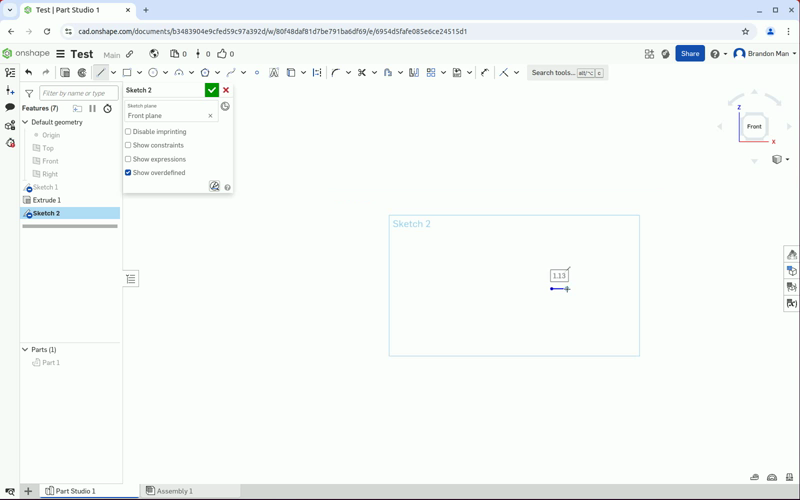
scroll(-6)
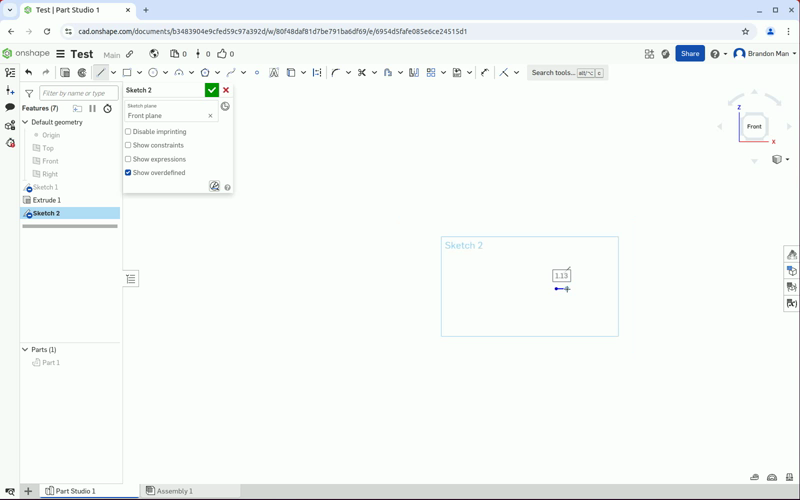
scroll(-6)
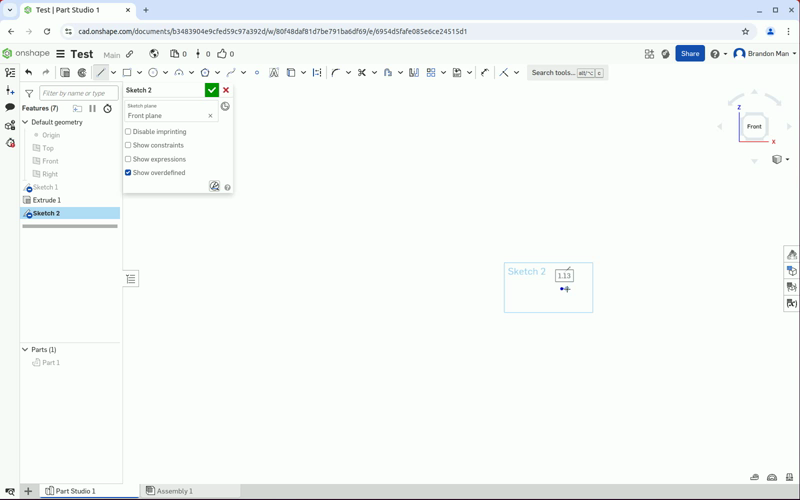
key_up(shift)
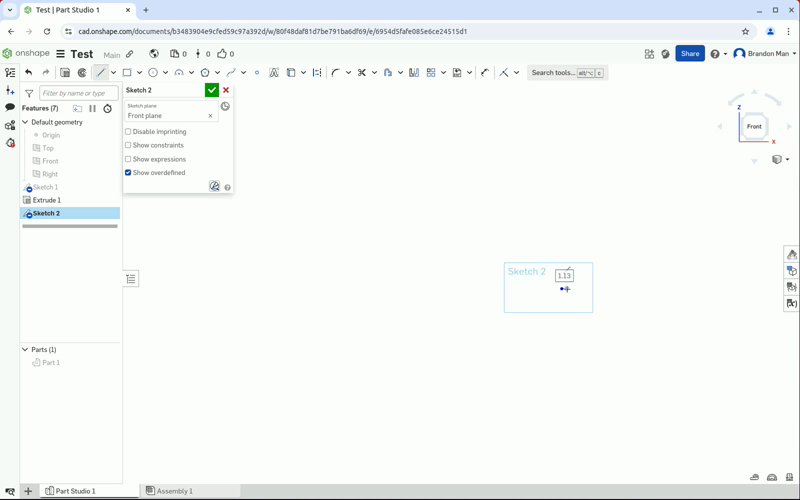
key_down(shift)
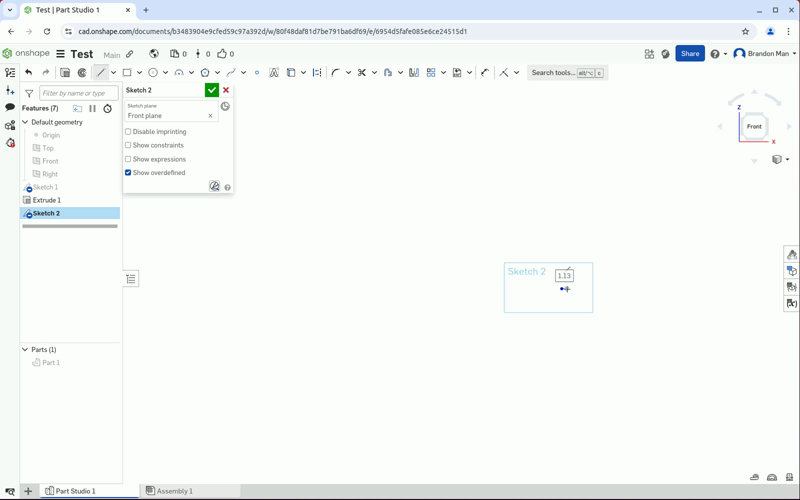
mouse_move(589, 288)
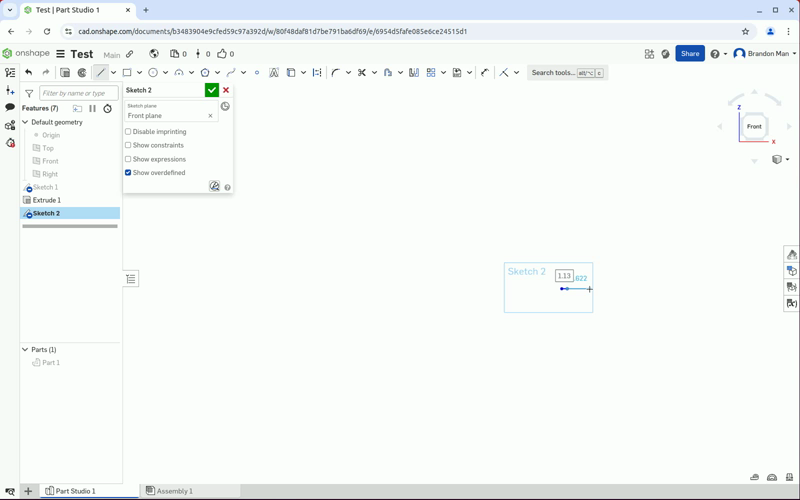
mouse_move(567, 282)
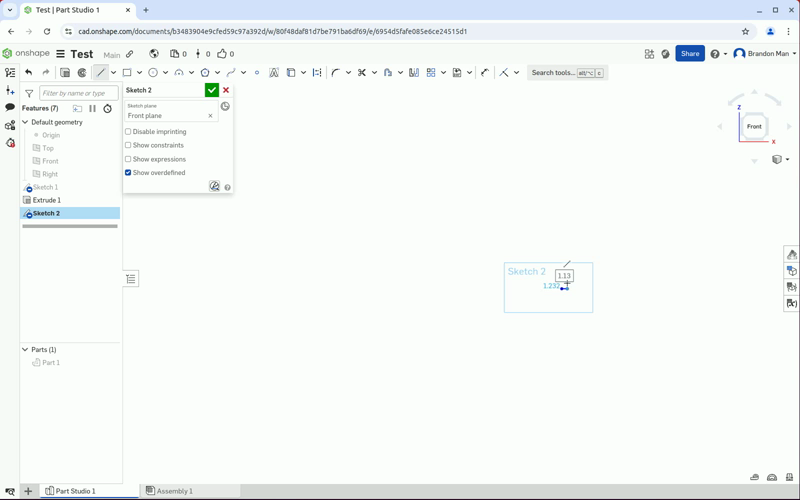
scroll(6)
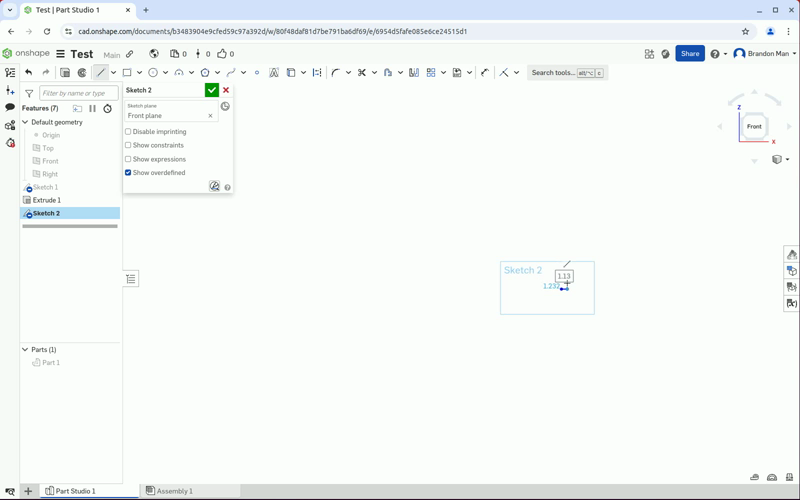
scroll(6)
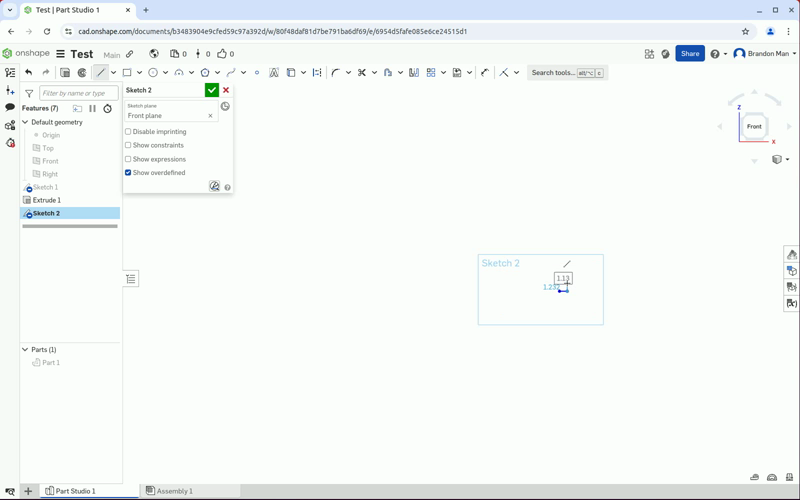
scroll(6)
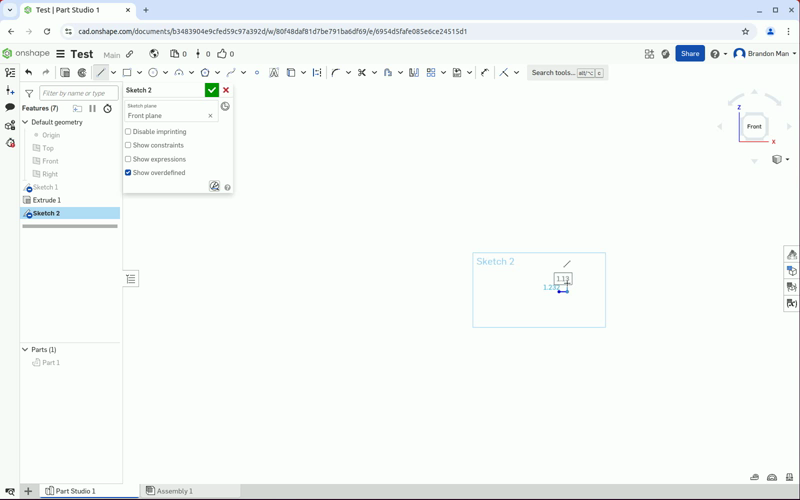
scroll(6)
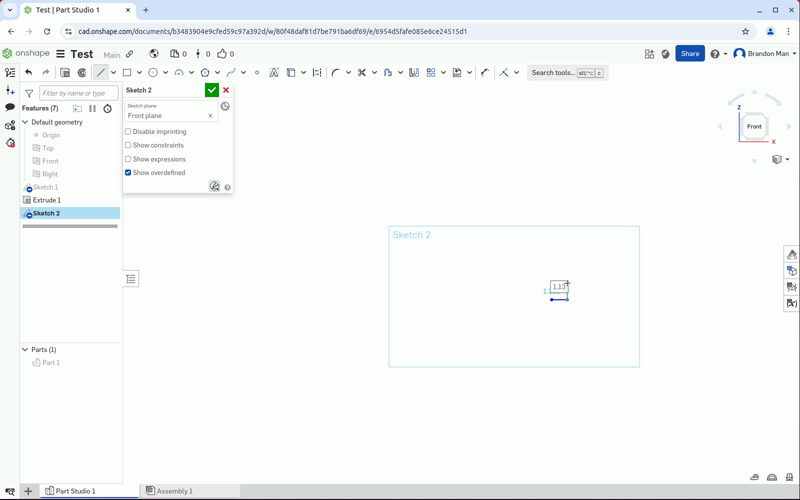
scroll(6)
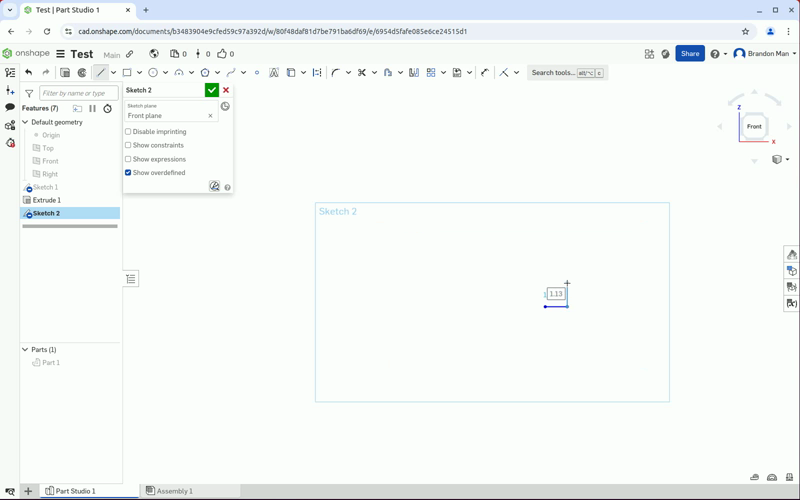
scroll(6)
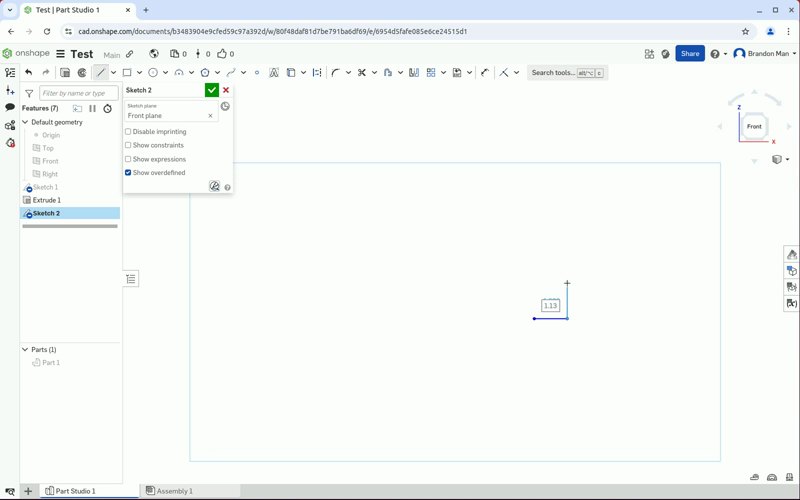
scroll(6)
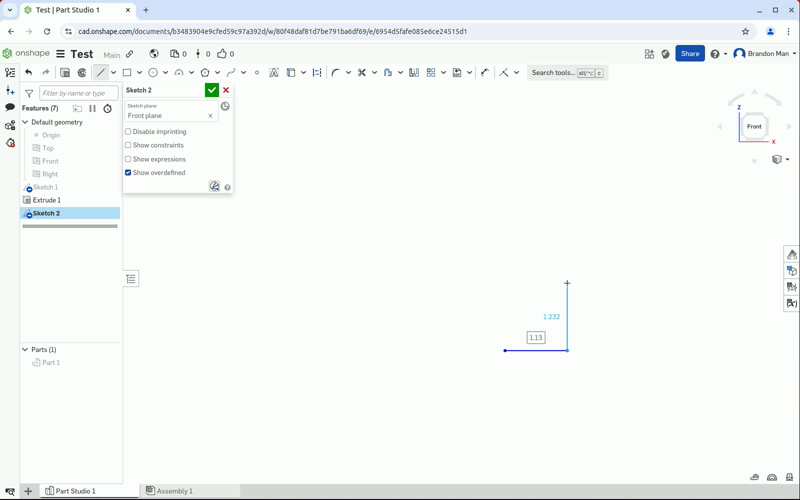
click(567, 282)
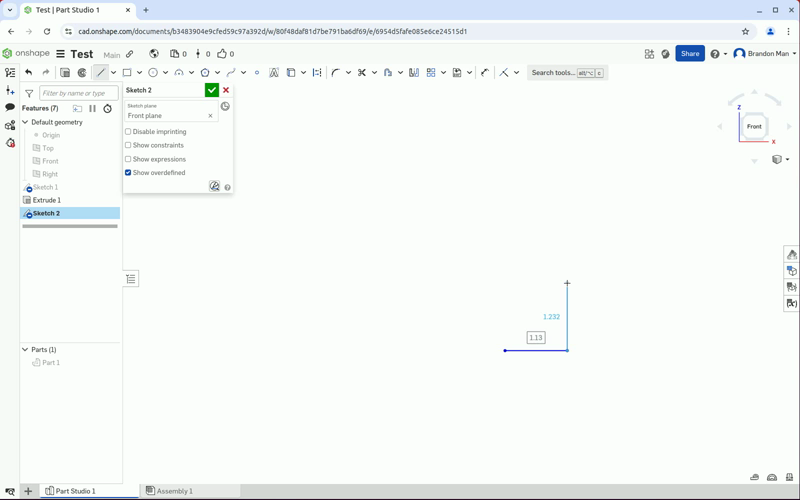
scroll(-6)
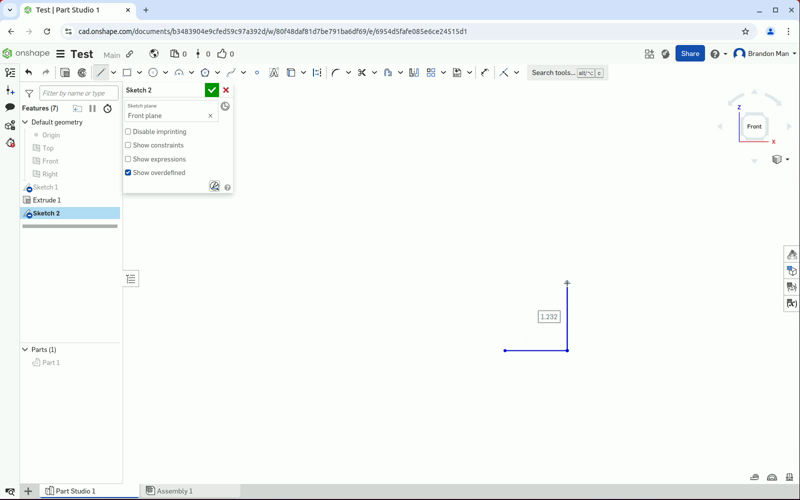
scroll(-6)
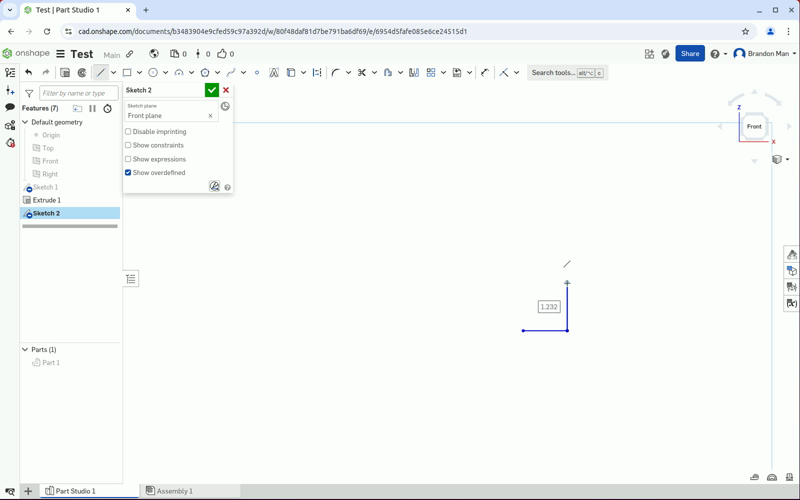
scroll(-6)
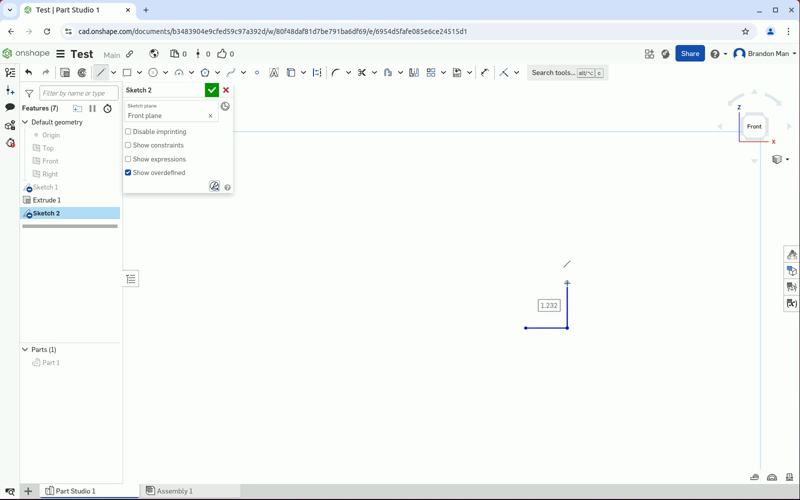
scroll(-6)
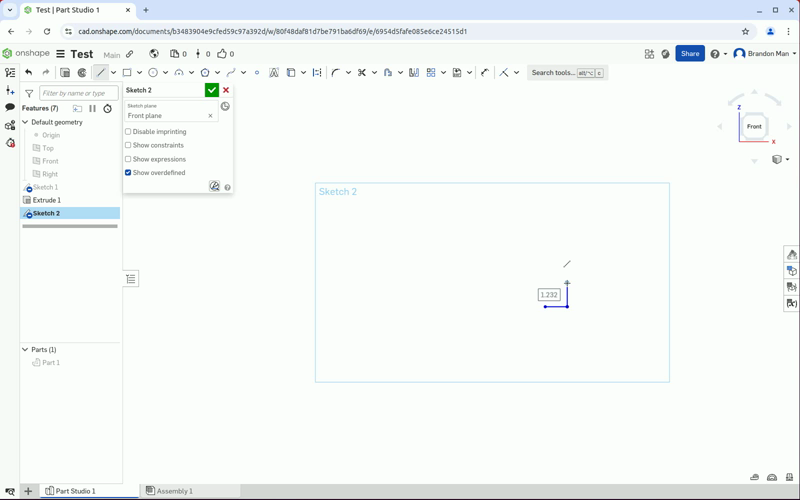
scroll(-6)
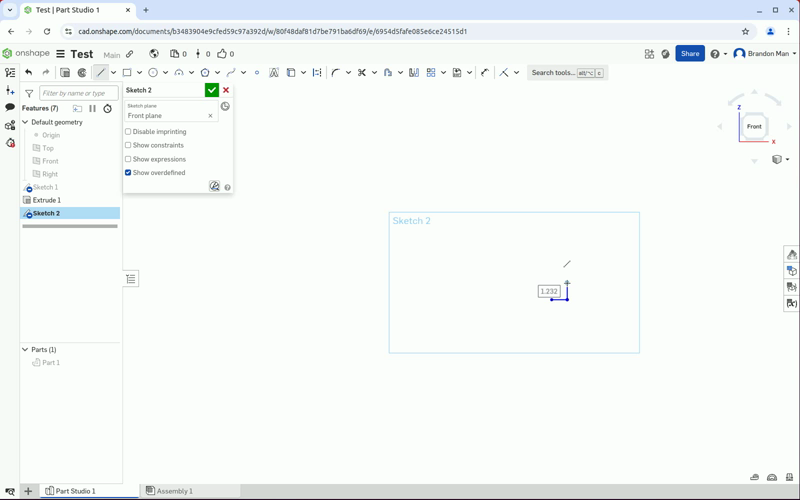
scroll(-6)
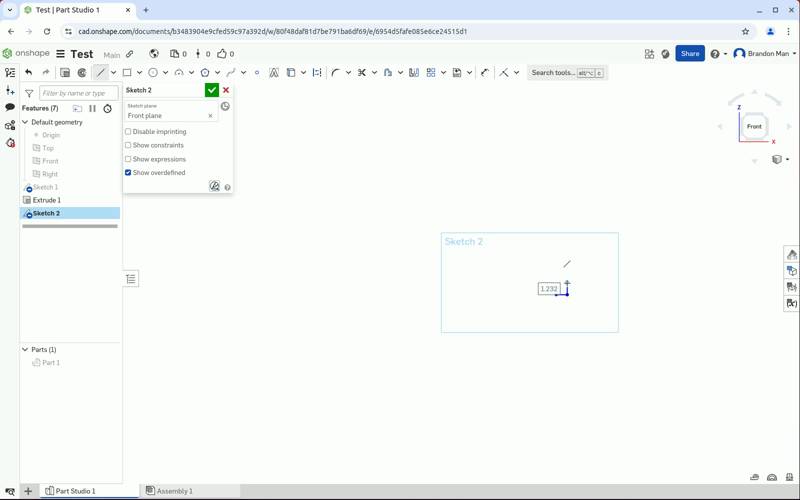
scroll(-6)
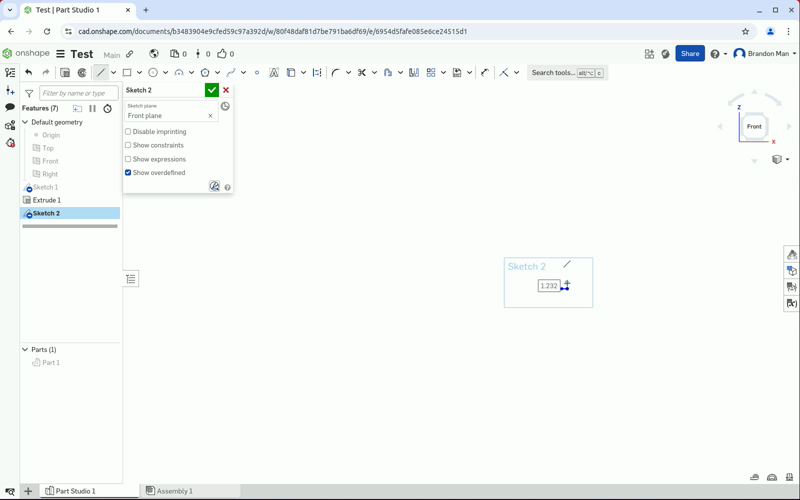
key_up(shift)
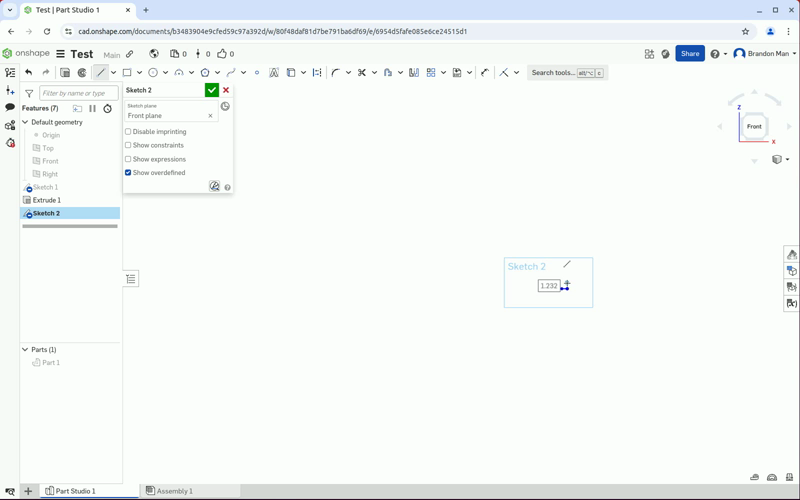
key_down(shift)
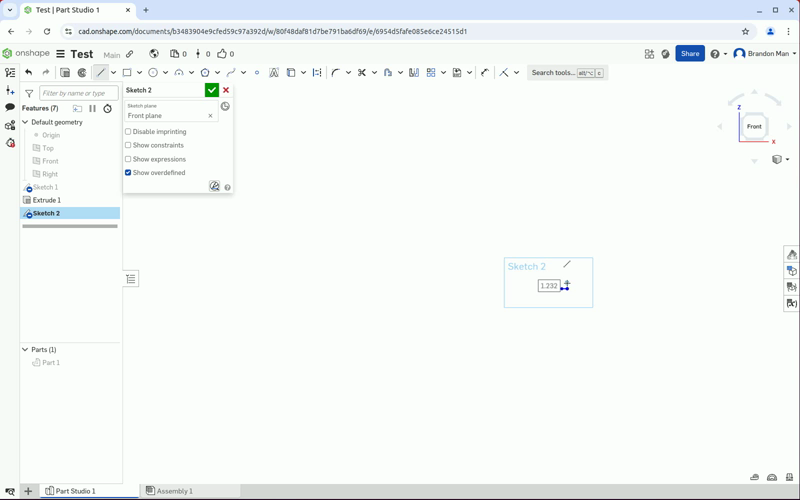
mouse_move(589, 282)
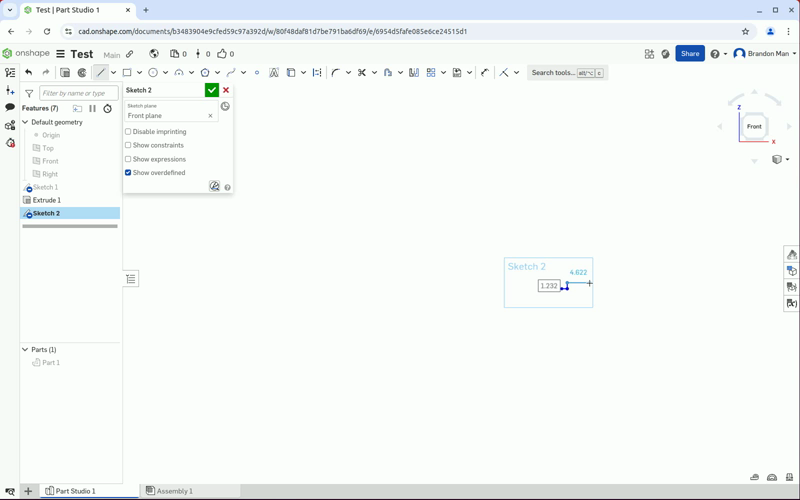
mouse_move(561, 282)
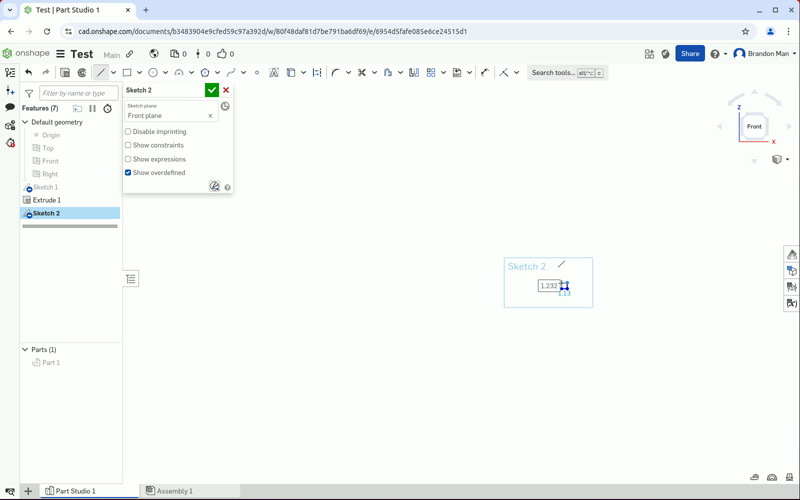
scroll(6)
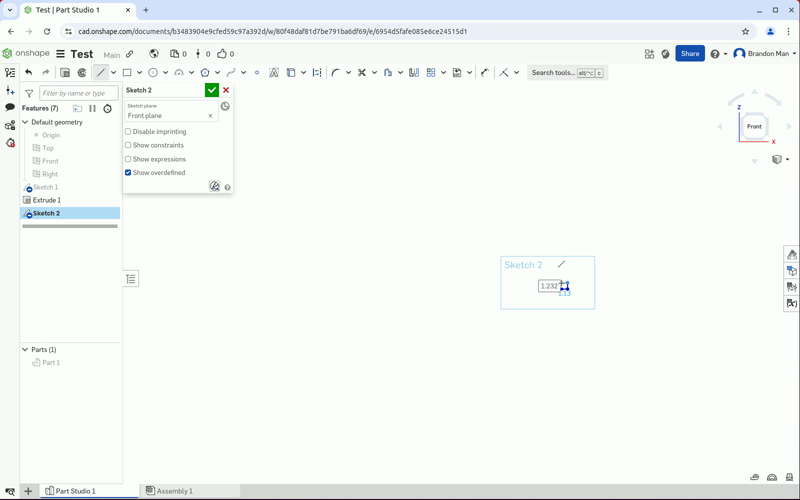
scroll(6)
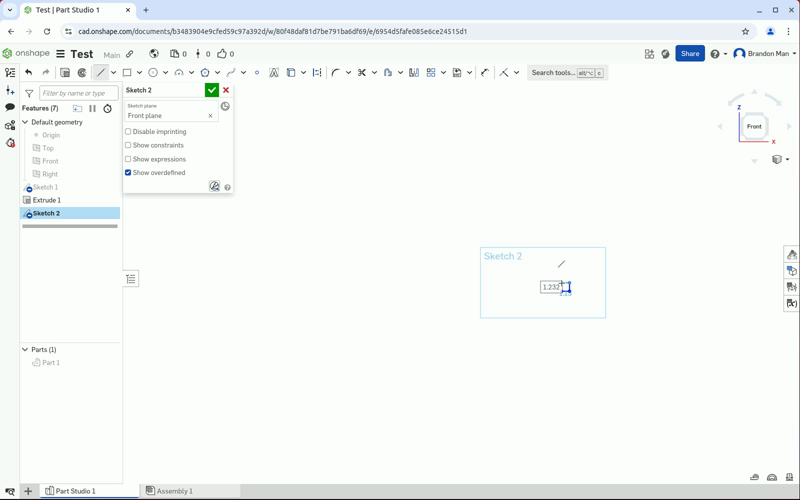
scroll(6)
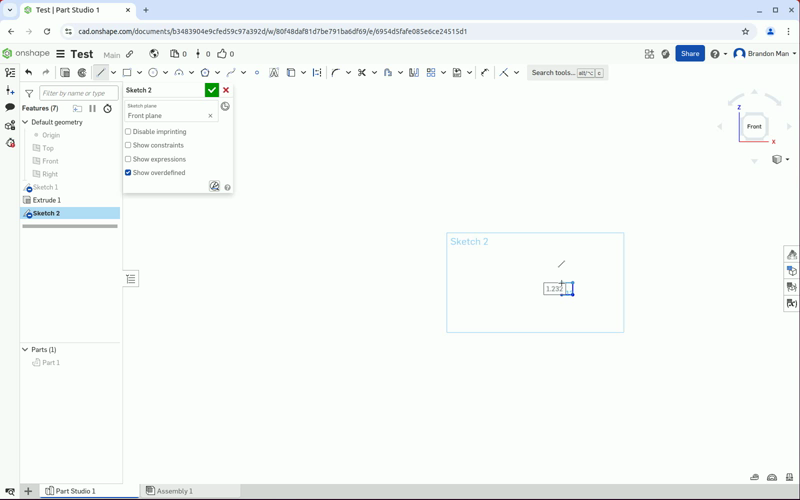
scroll(6)
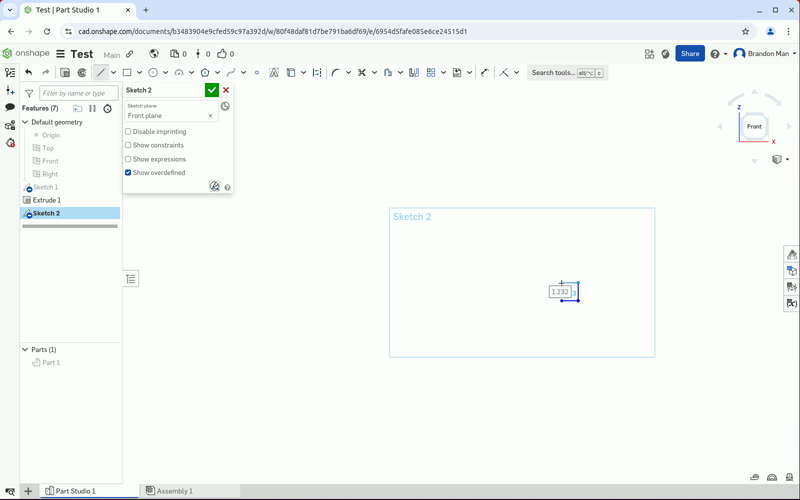
scroll(6)
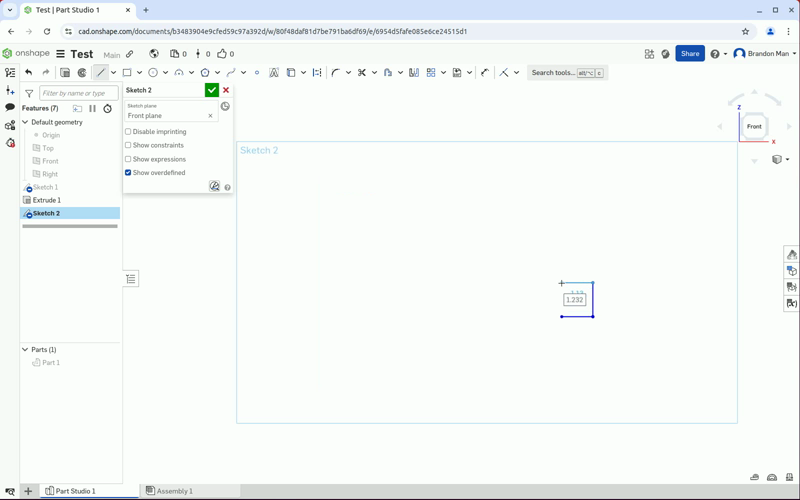
scroll(6)
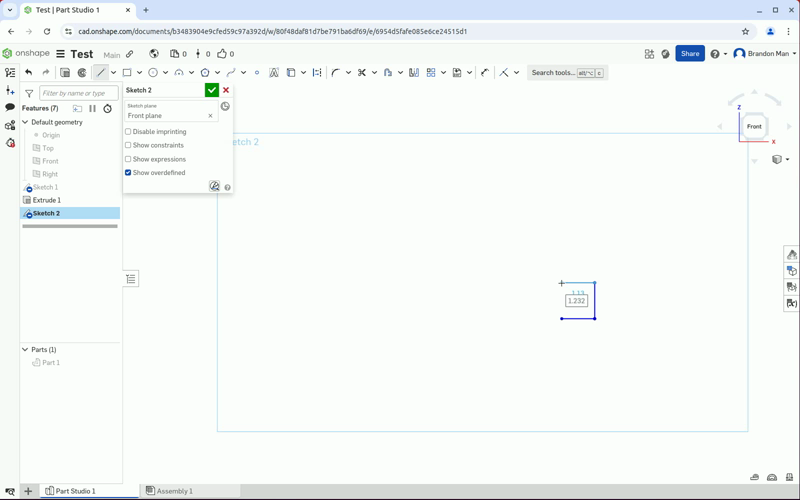
scroll(6)
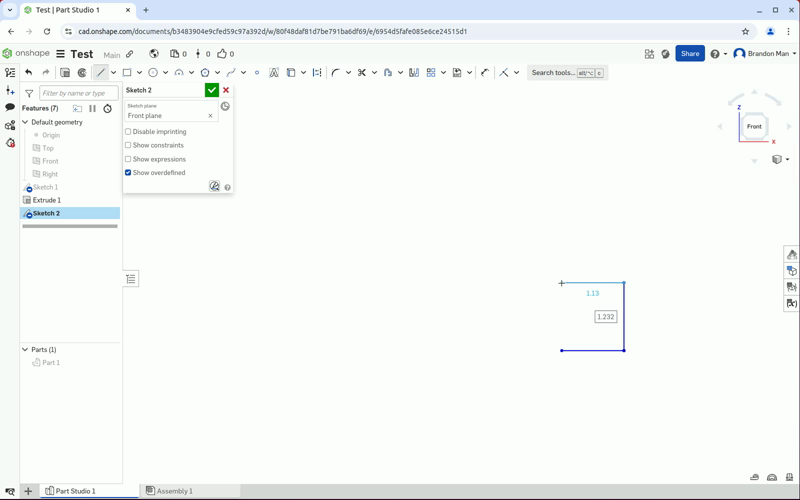
click(561, 282)
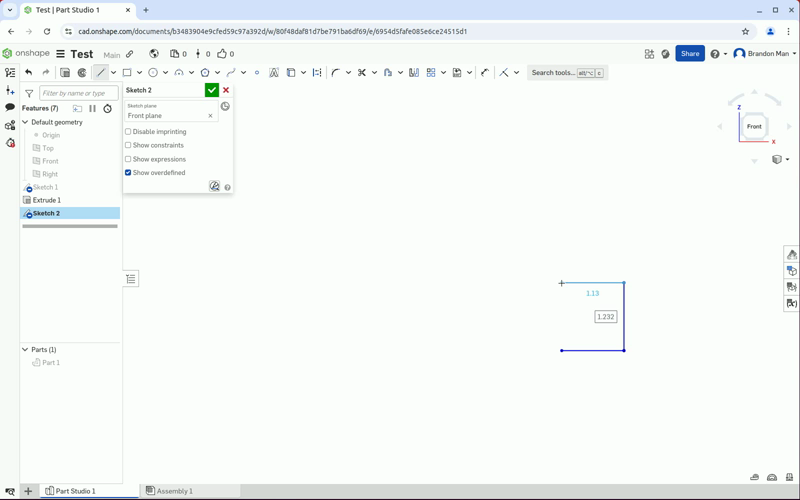
scroll(-6)
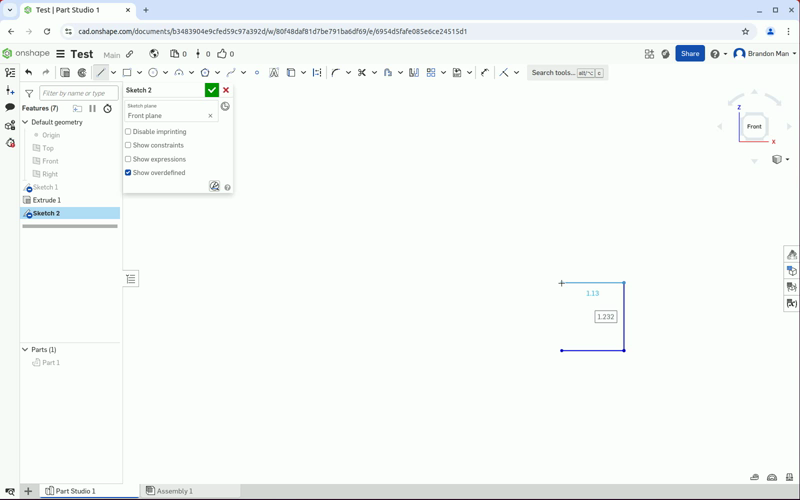
scroll(-6)
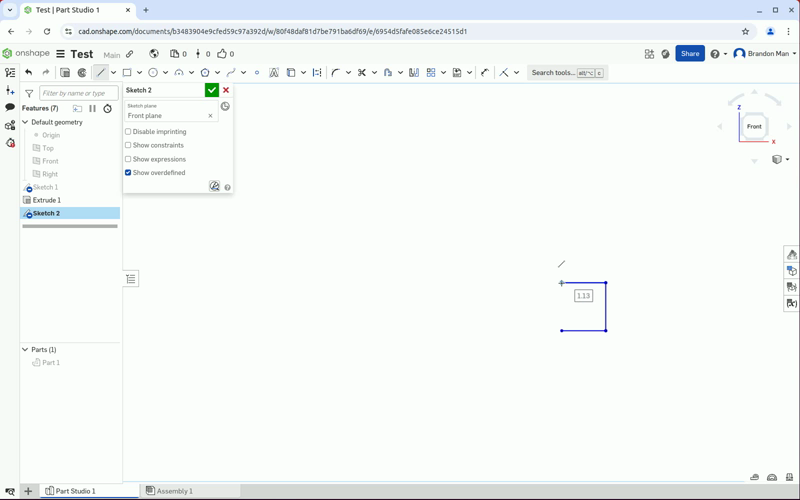
scroll(-6)
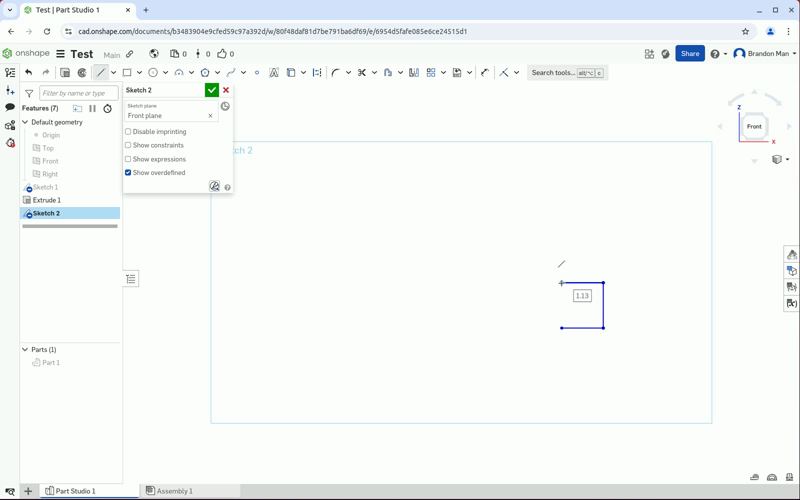
scroll(-6)
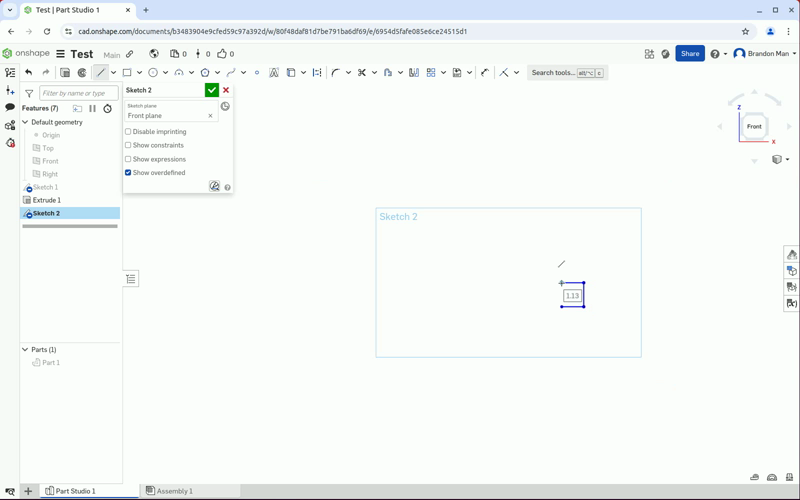
scroll(-6)
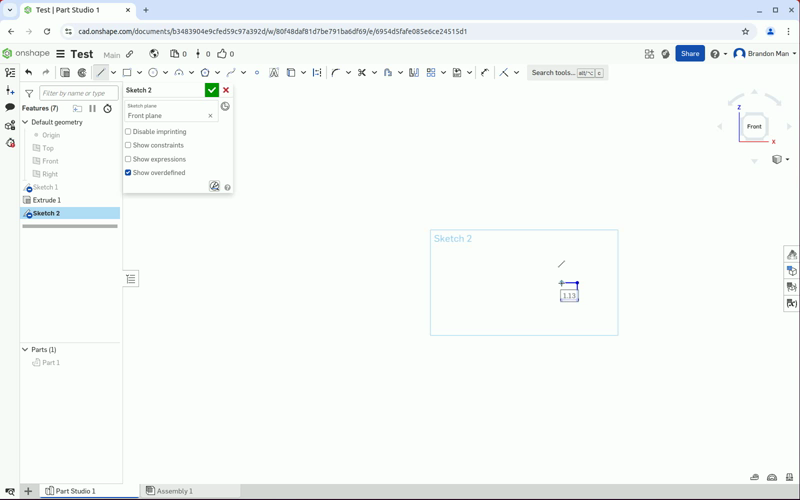
scroll(-6)
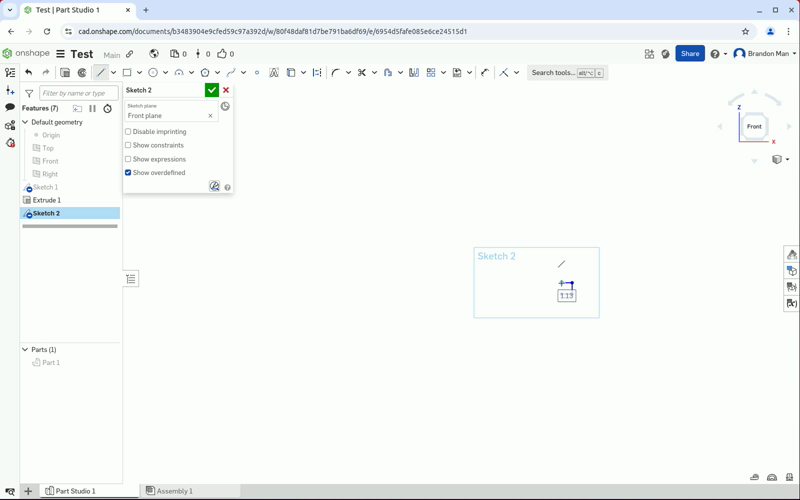
scroll(-6)
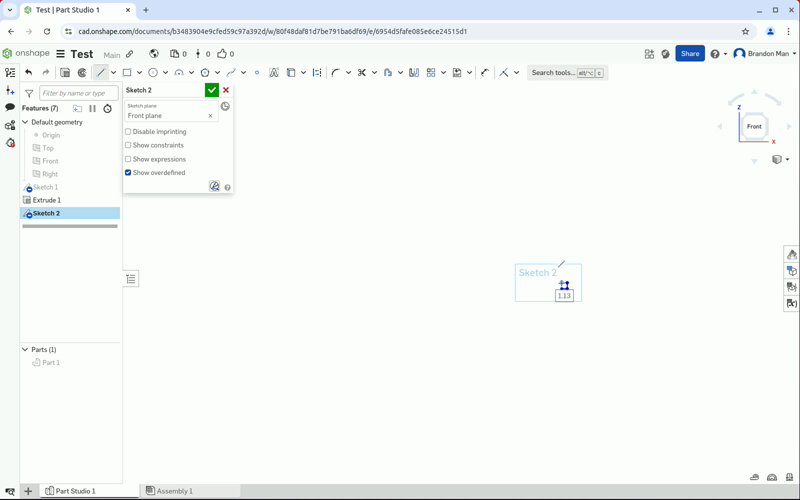
key_up(shift)
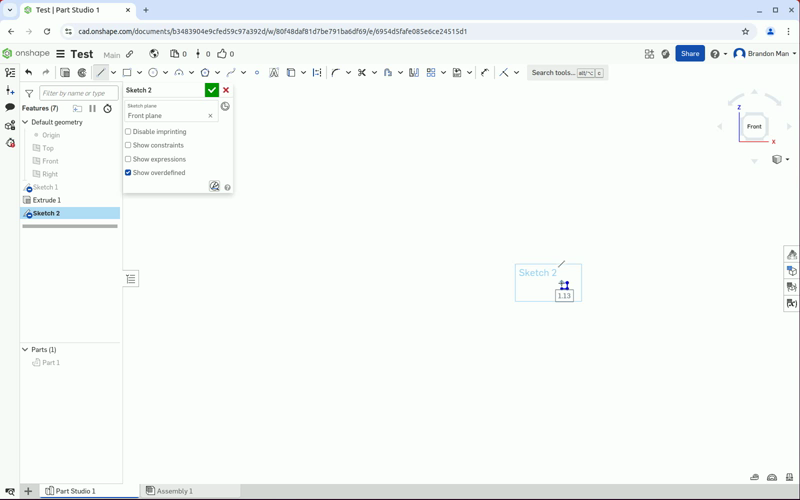
mouse_move(589, 282)
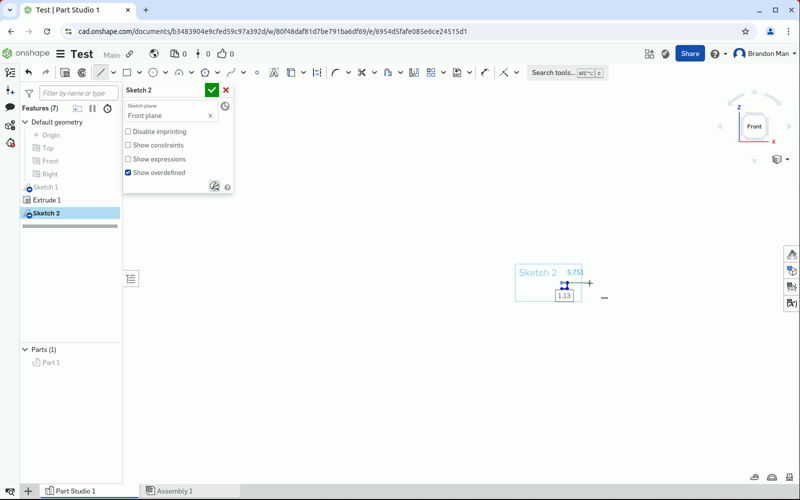
key_down(shift)
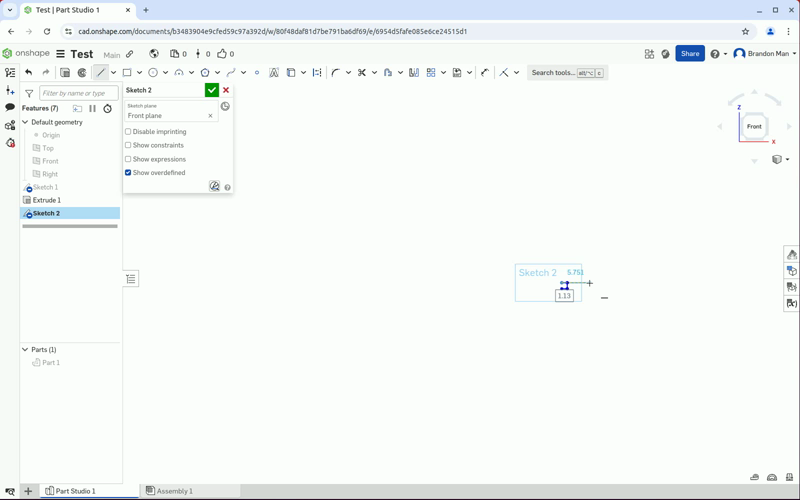
mouse_move(561, 288)
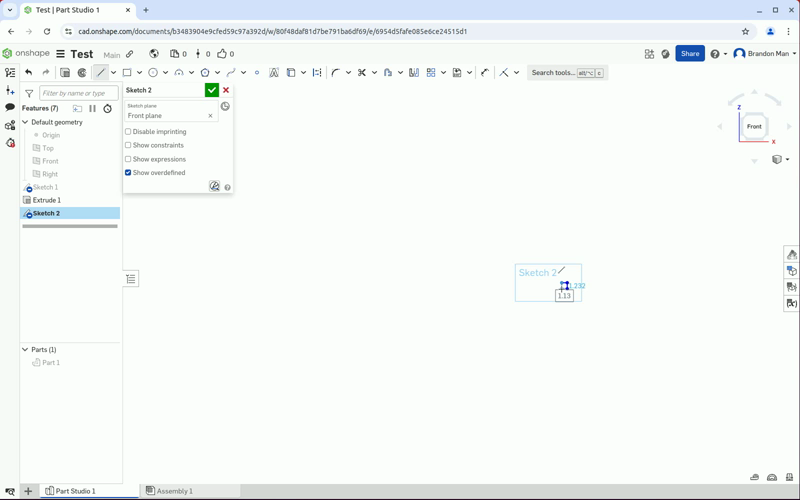
scroll(6)
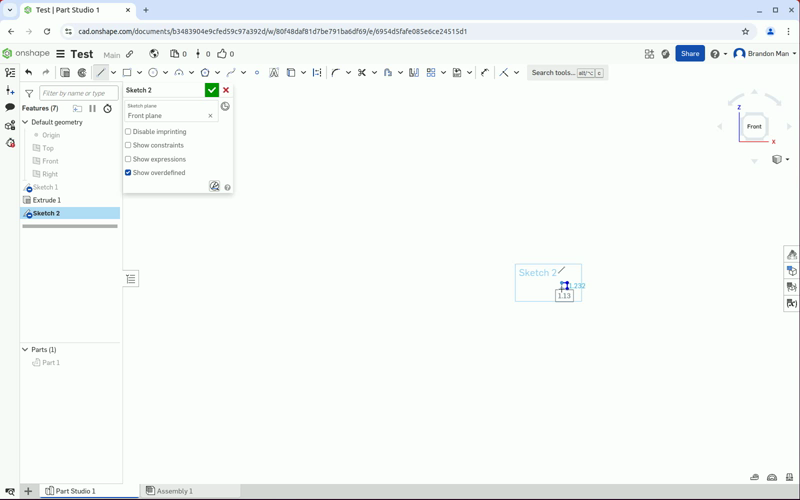
scroll(6)
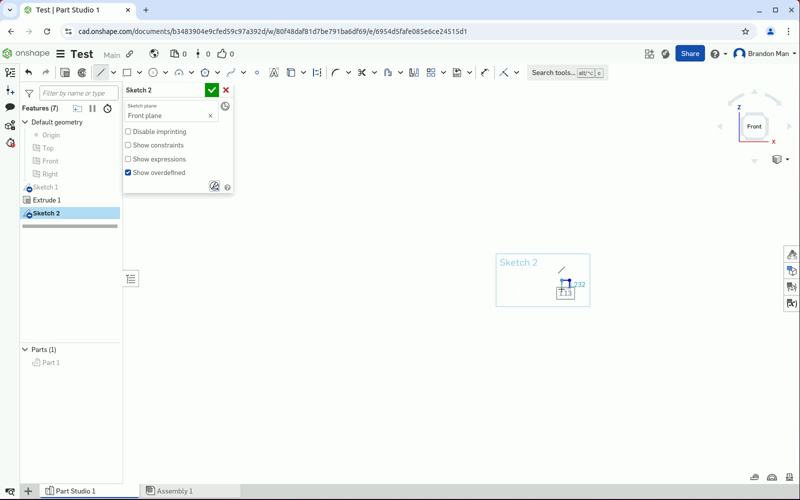
scroll(6)
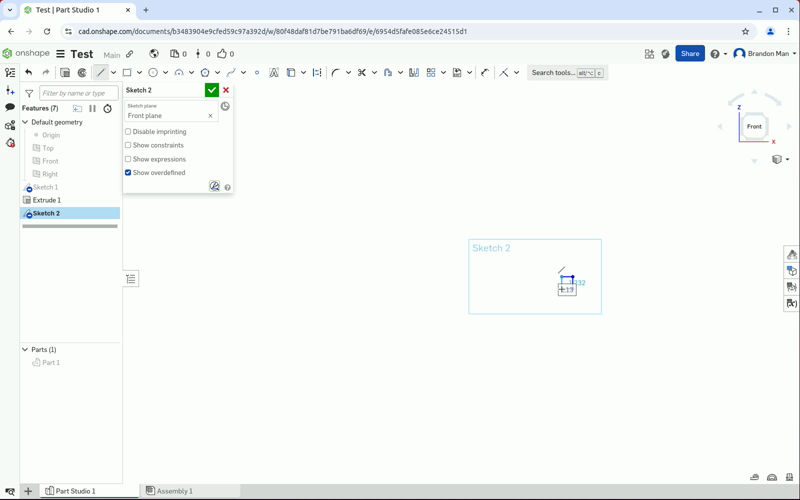
scroll(6)
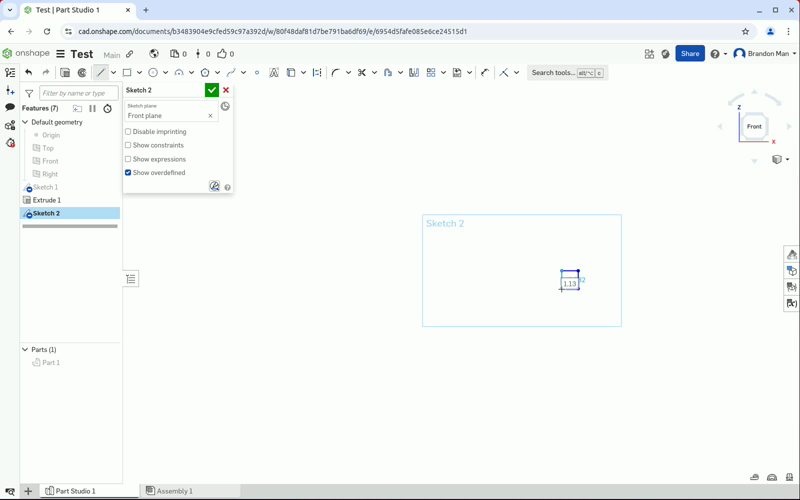
scroll(6)
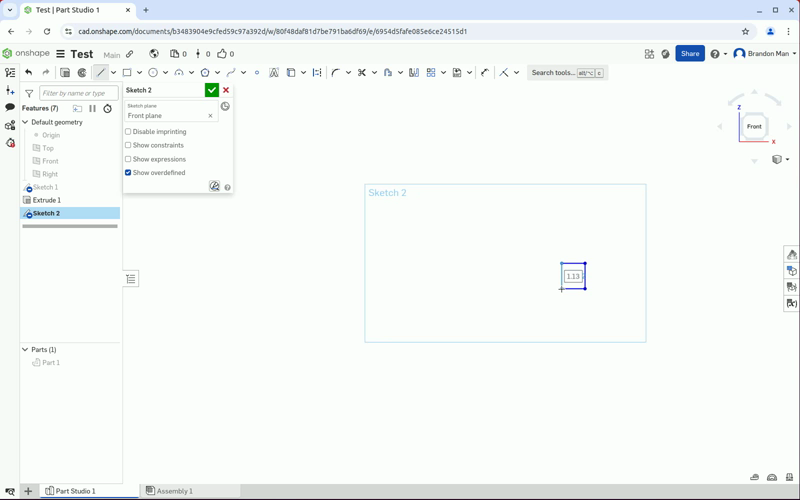
scroll(6)
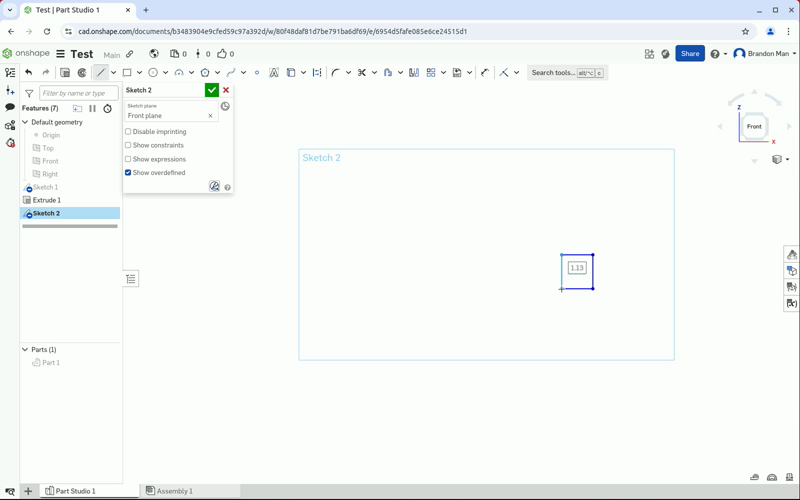
scroll(6)
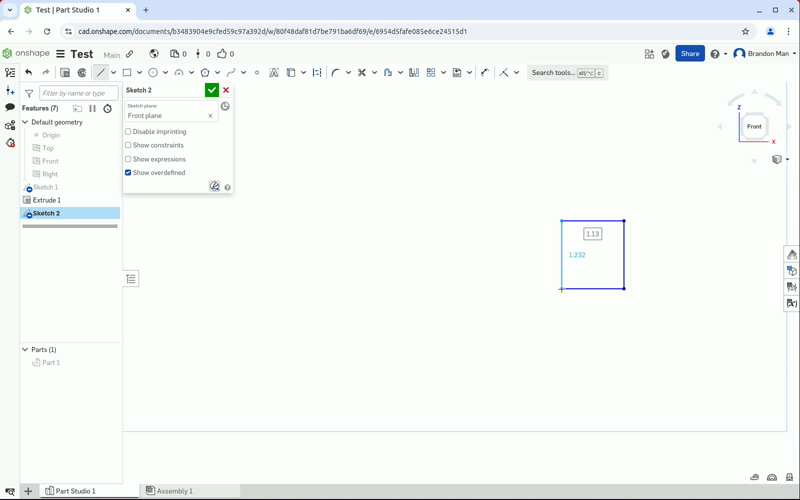
key_up(shift)
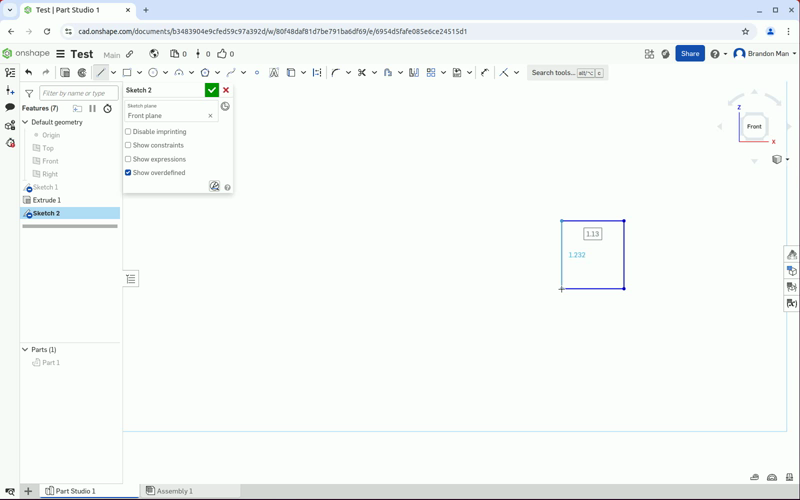
click(561, 288)
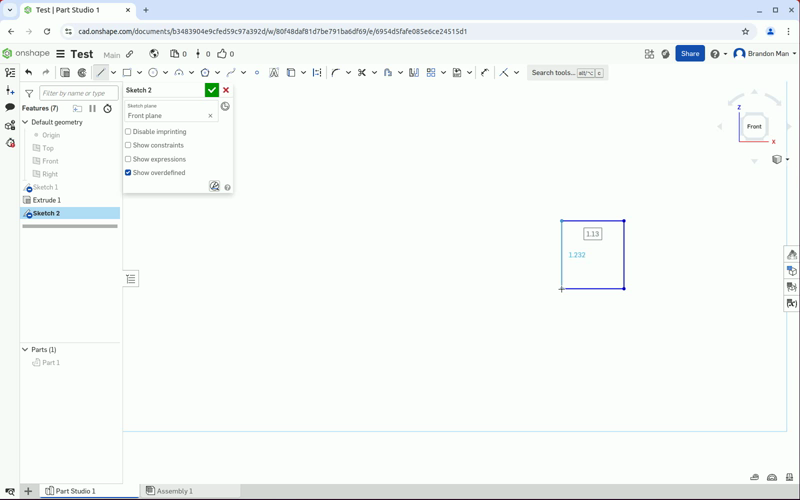
scroll(-6)
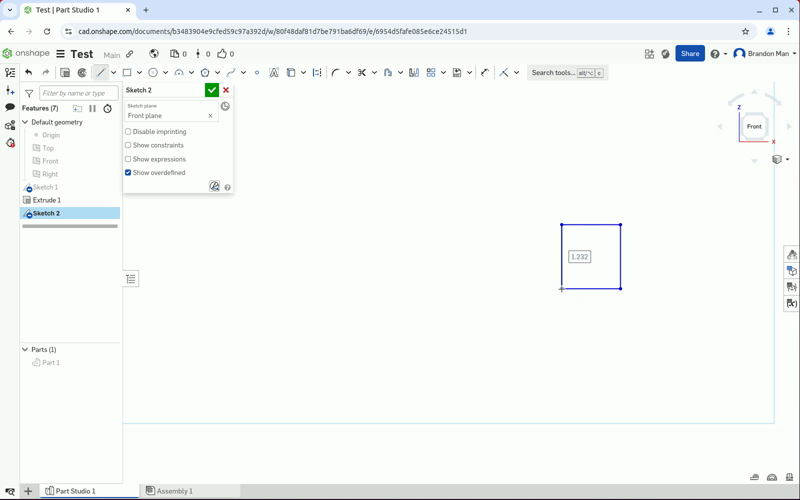
scroll(-6)
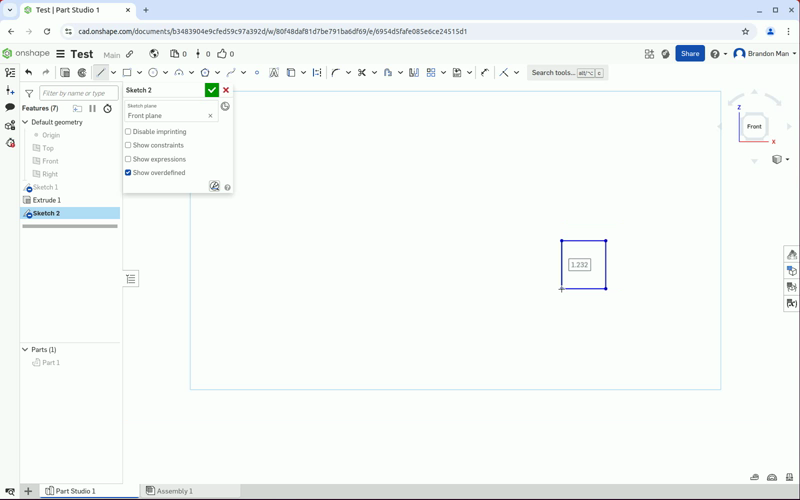
scroll(-6)
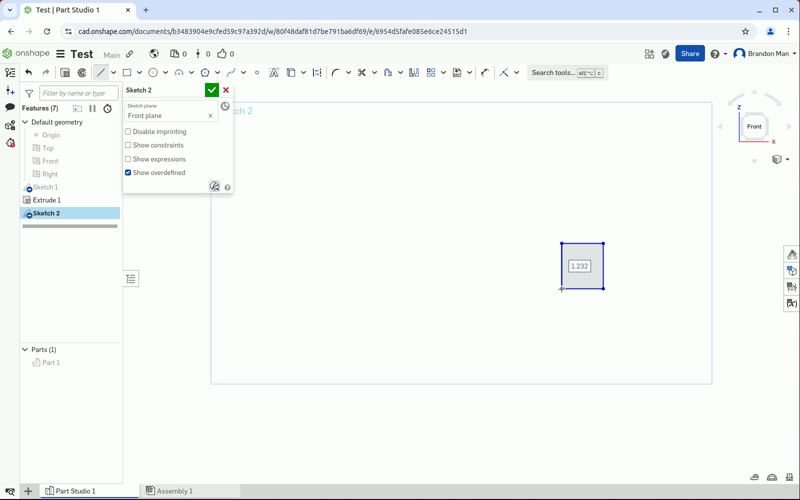
scroll(-6)
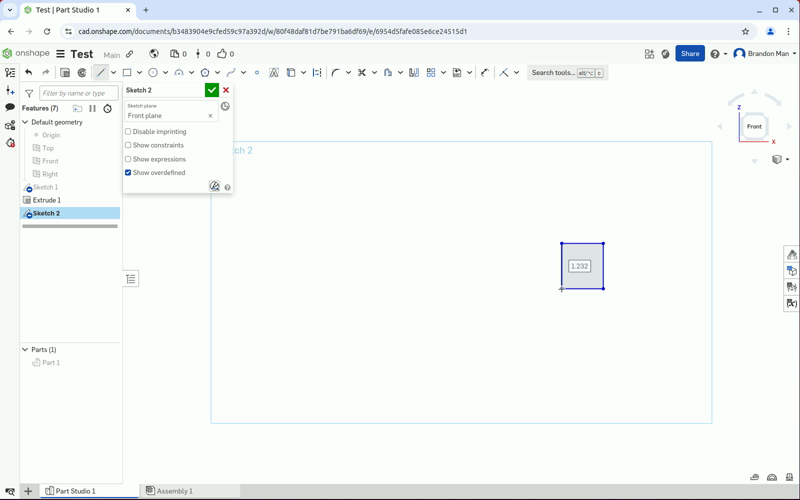
scroll(-6)
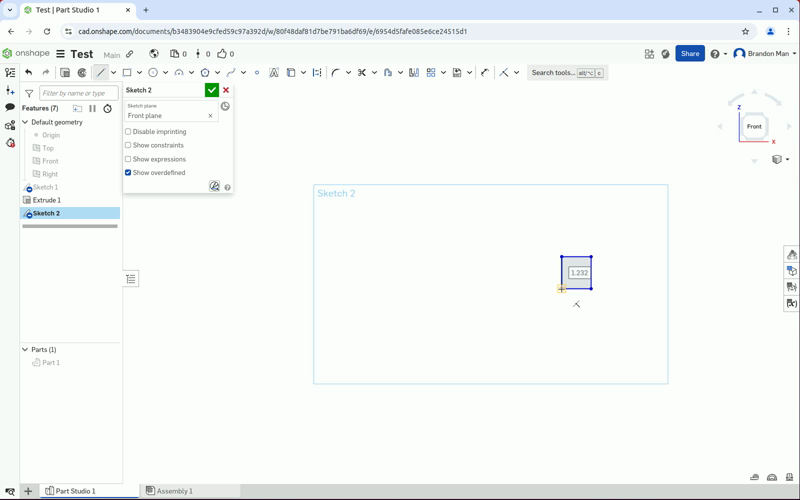
scroll(-6)
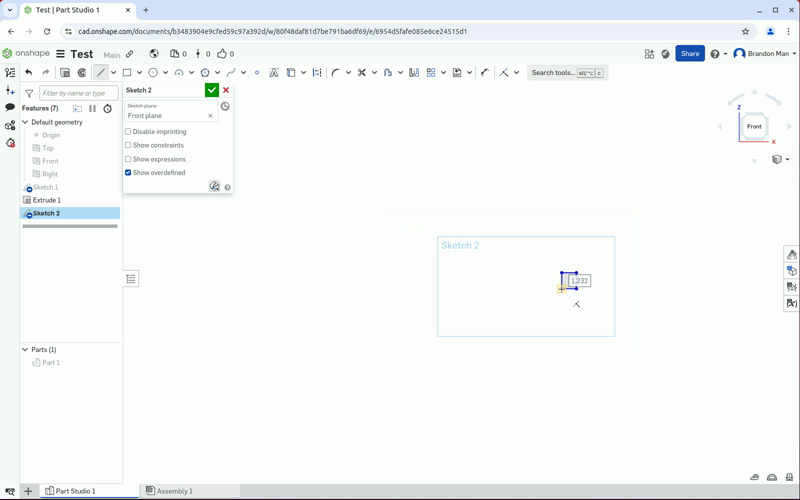
scroll(-6)
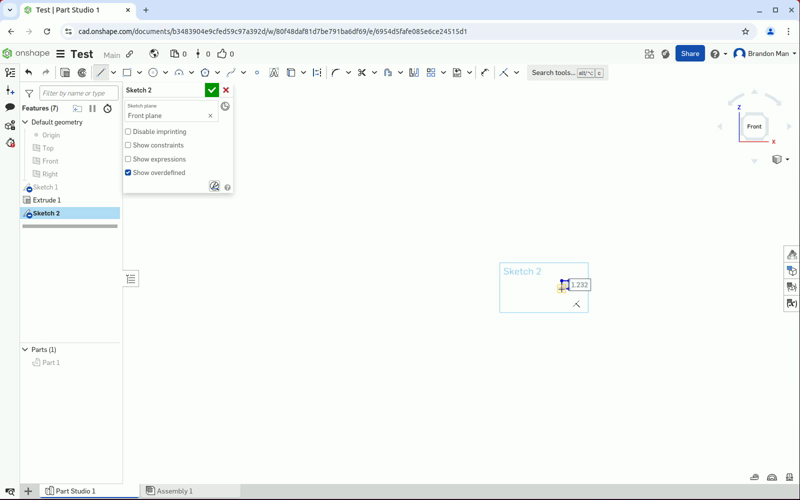
key(esc)
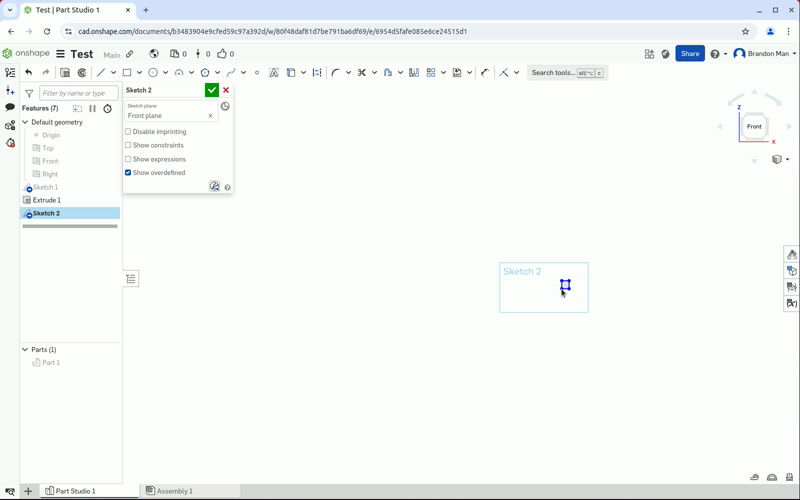
mouse_move(565, 286)
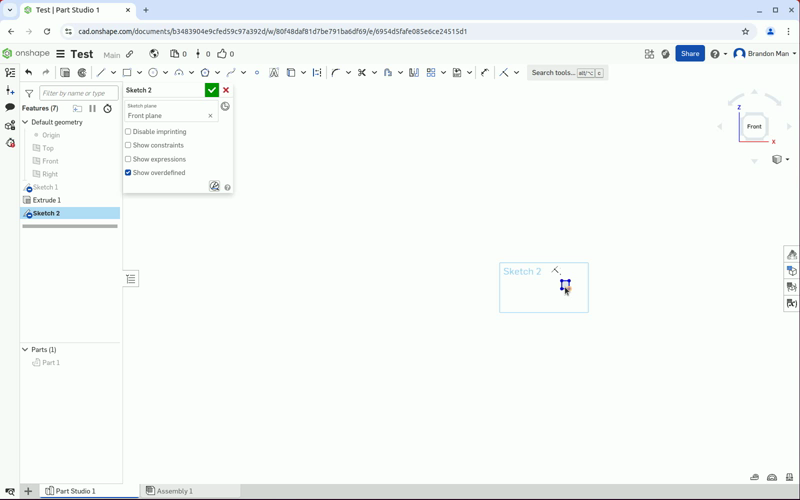
scroll(6)
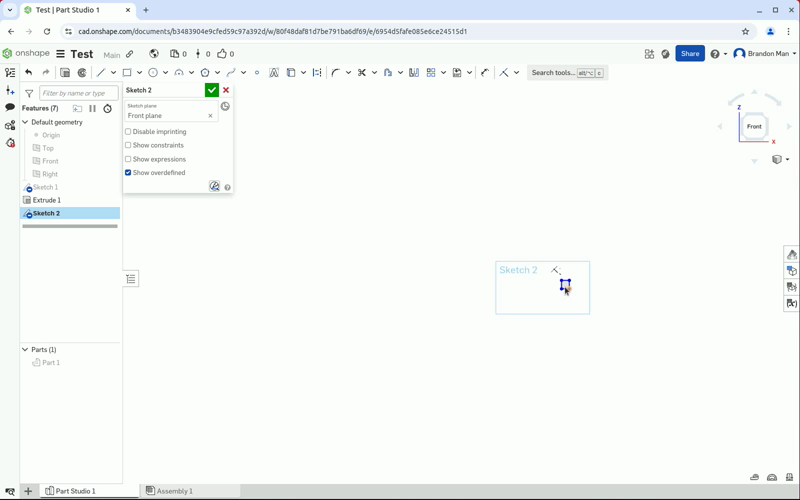
scroll(6)
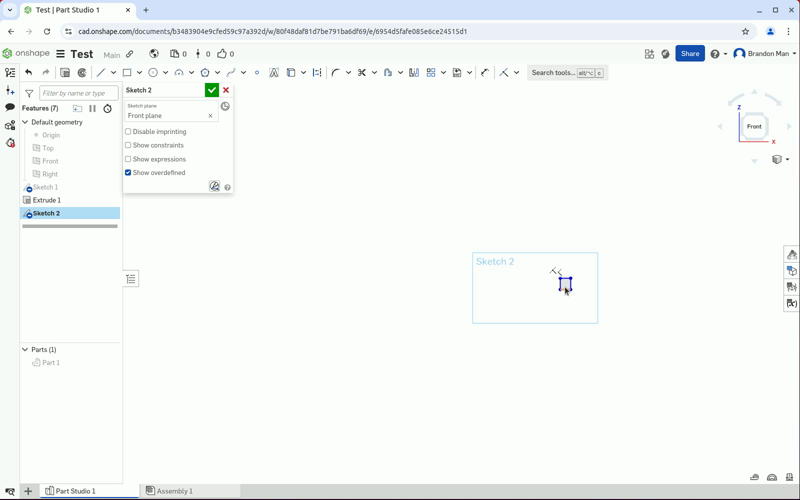
scroll(6)
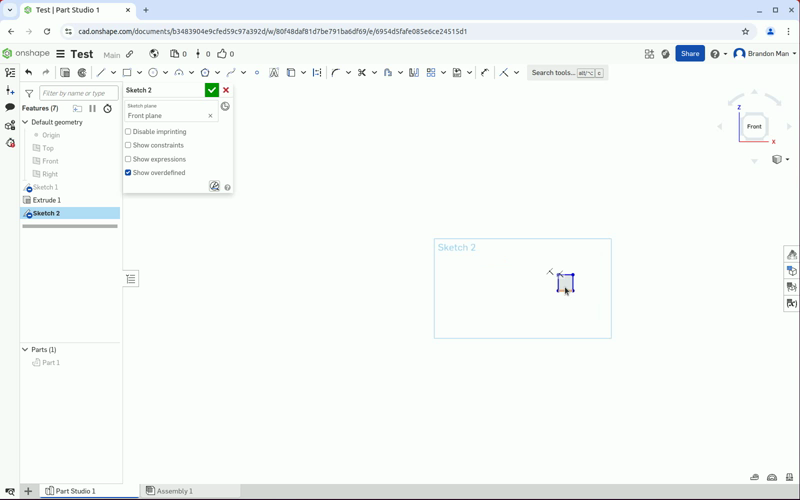
scroll(6)
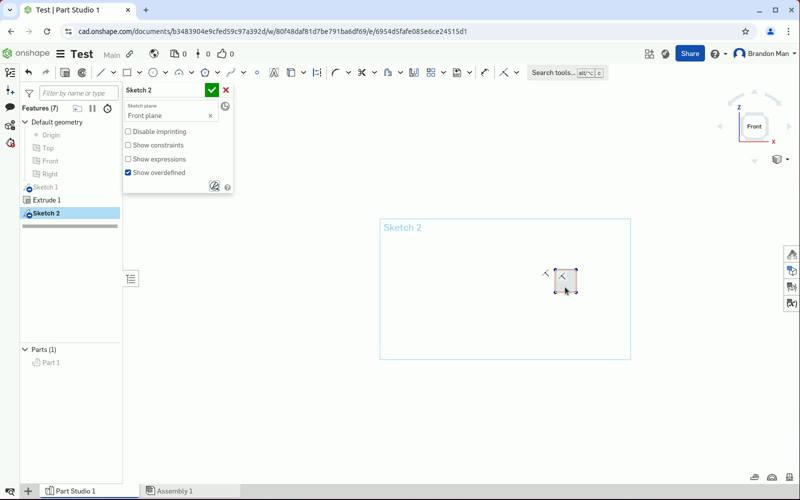
scroll(6)
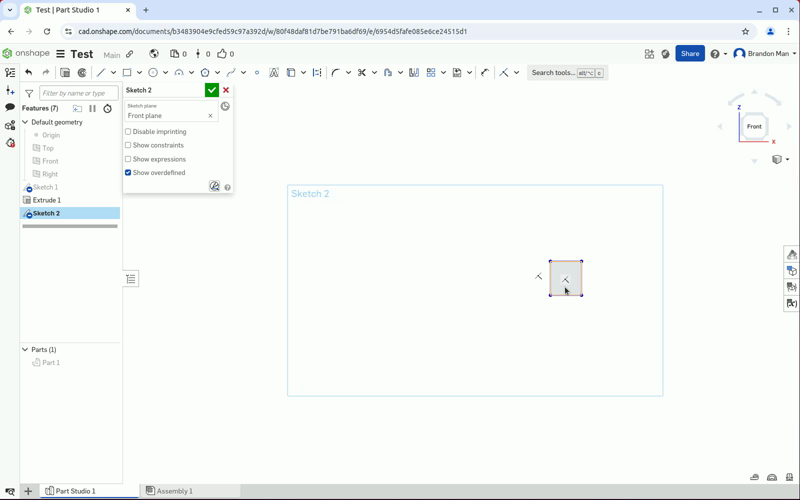
scroll(6)
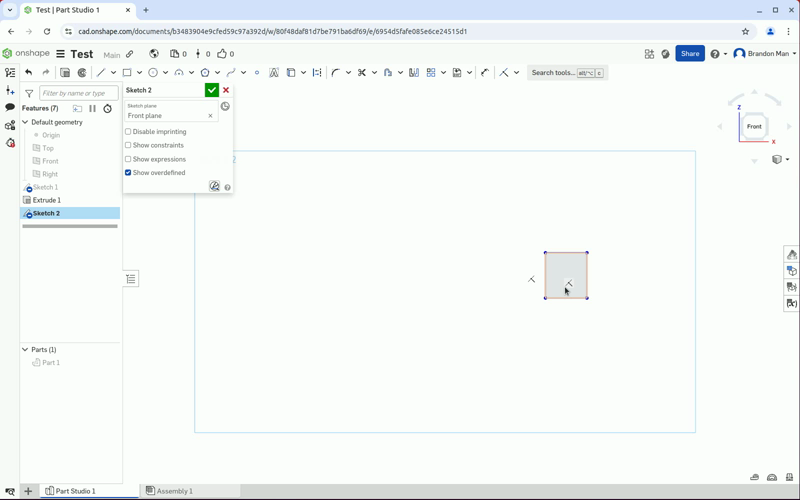
scroll(6)
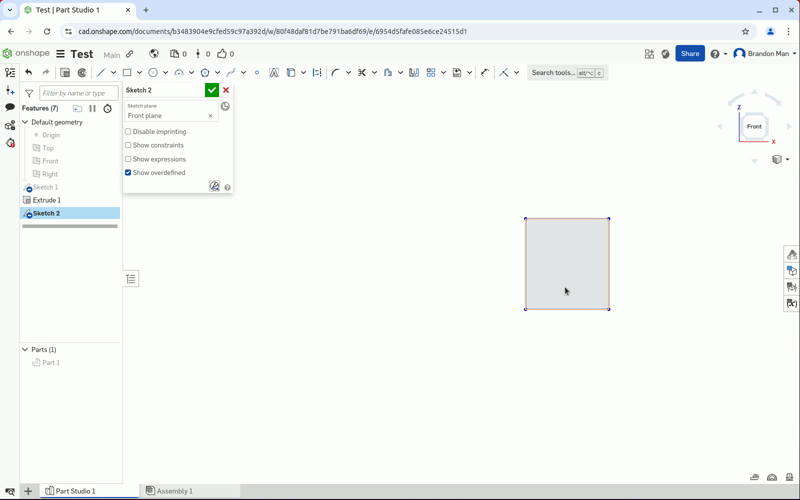
click(565, 286)
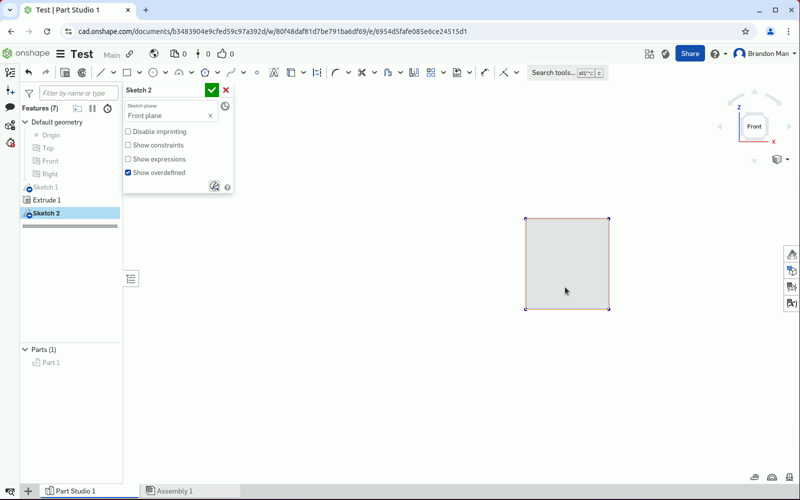
scroll(-6)
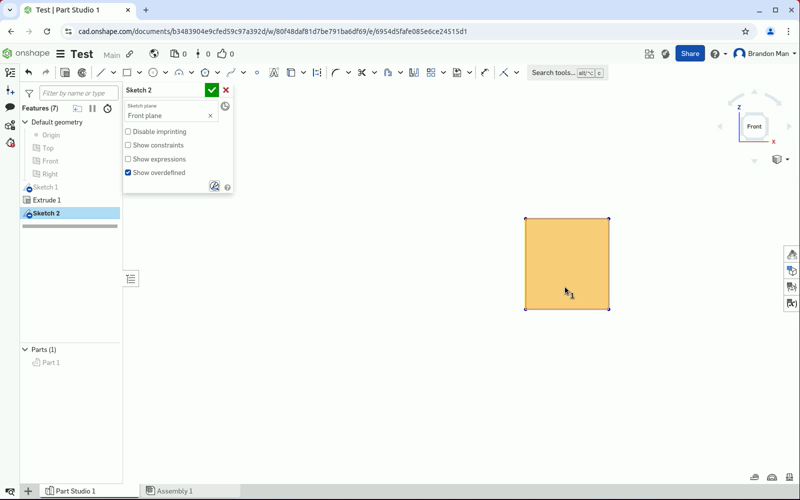
scroll(-6)
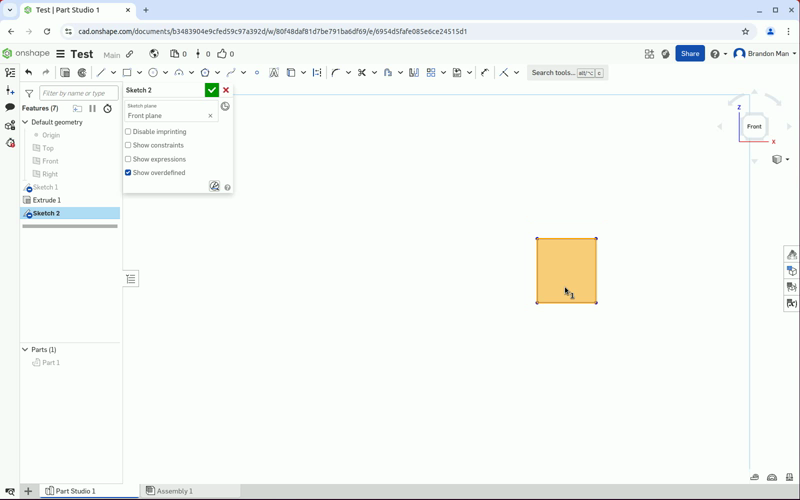
scroll(-6)
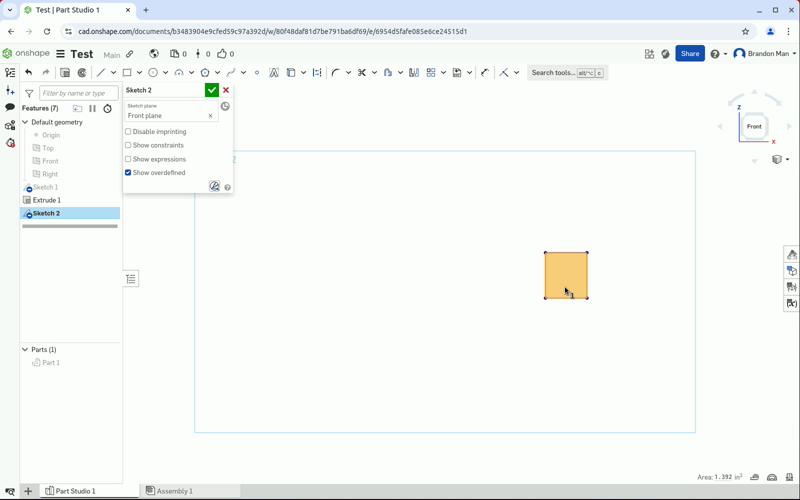
scroll(-6)
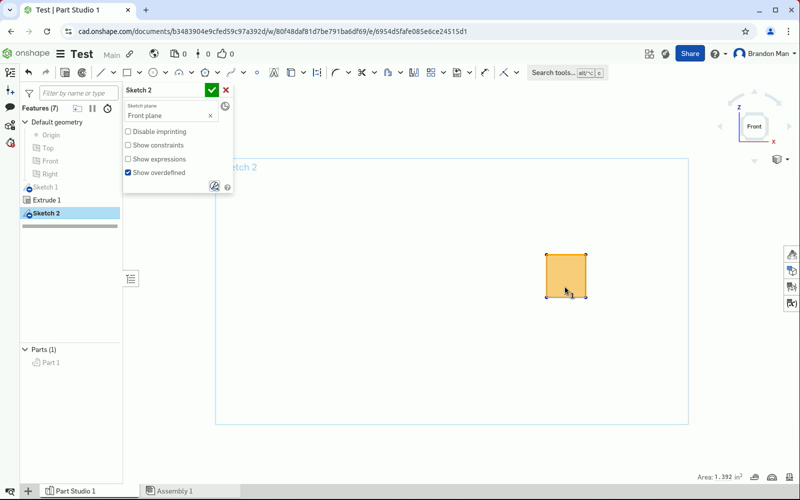
scroll(-6)
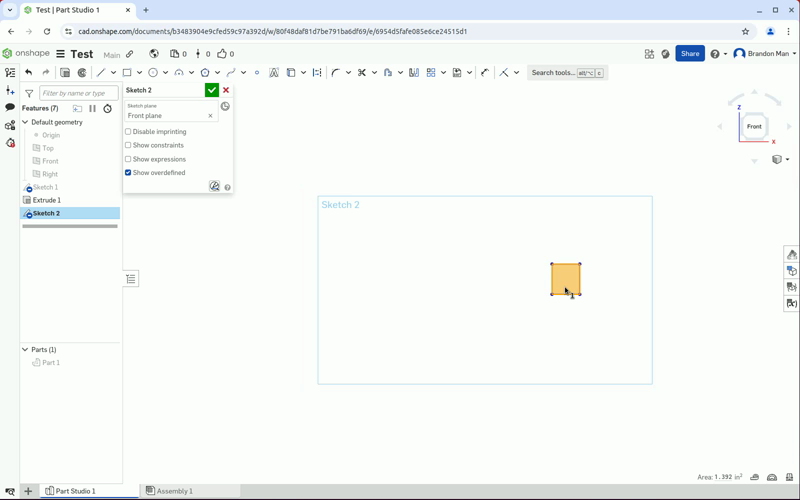
scroll(-6)
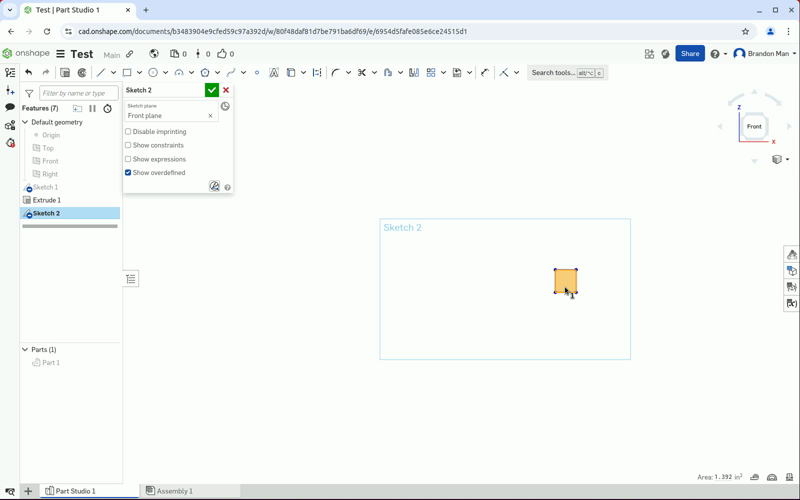
scroll(-6)
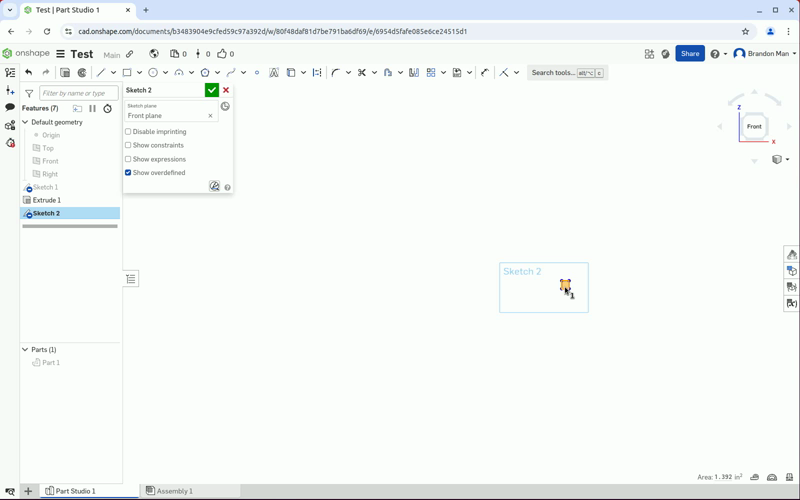
mouse_move(73, 352)
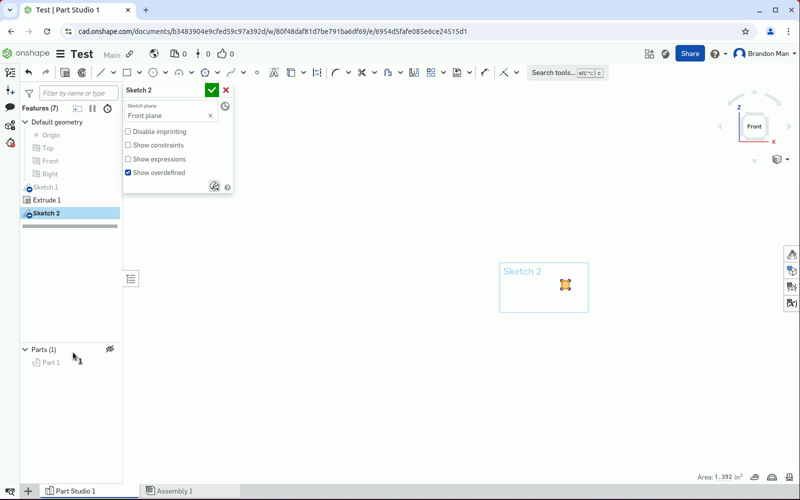
key(shift+y)
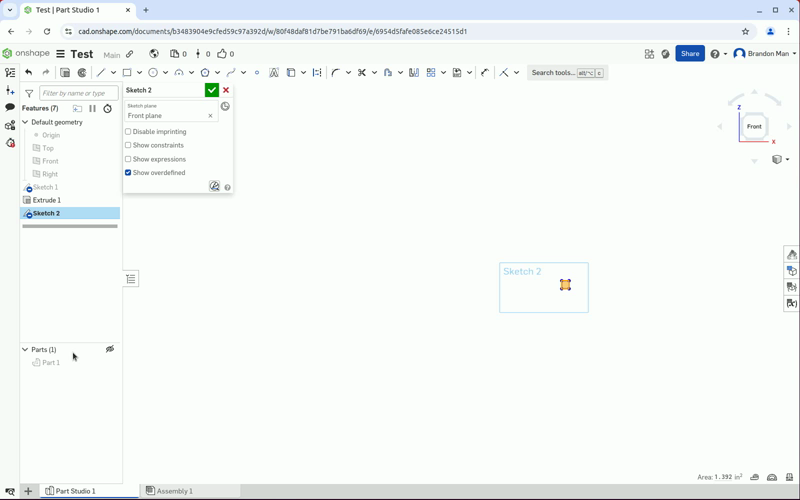
key(shift+e)
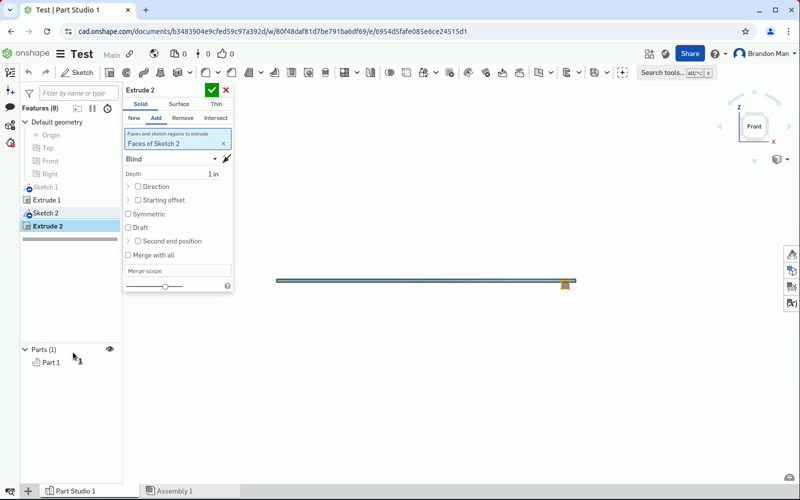
mouse_move(143, 106)
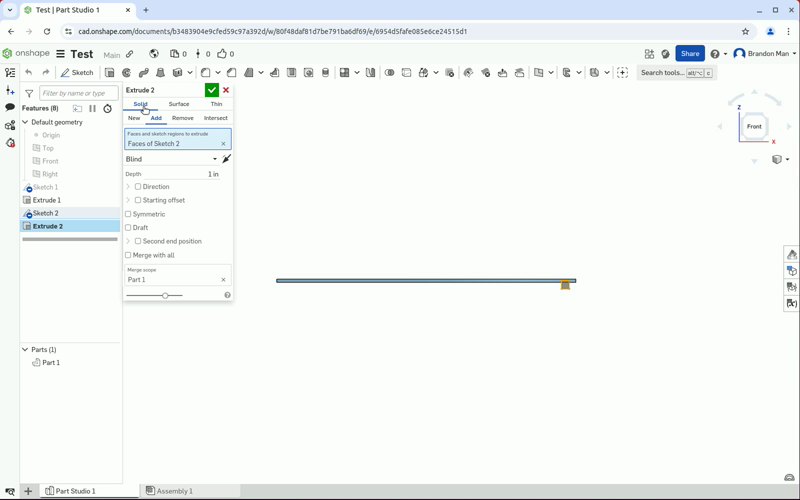
click(143, 106)
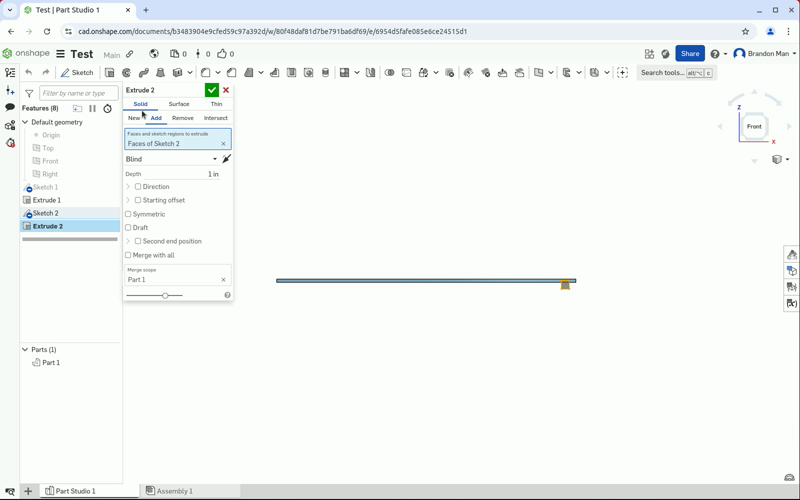
mouse_move(137, 120)
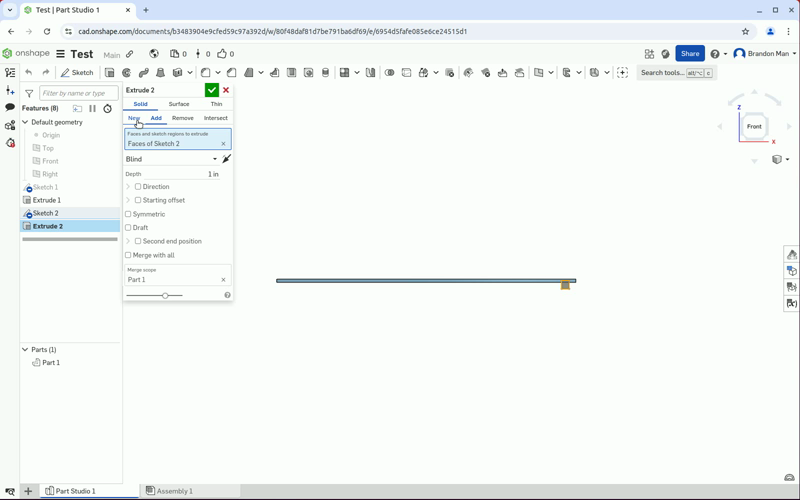
click(137, 120)
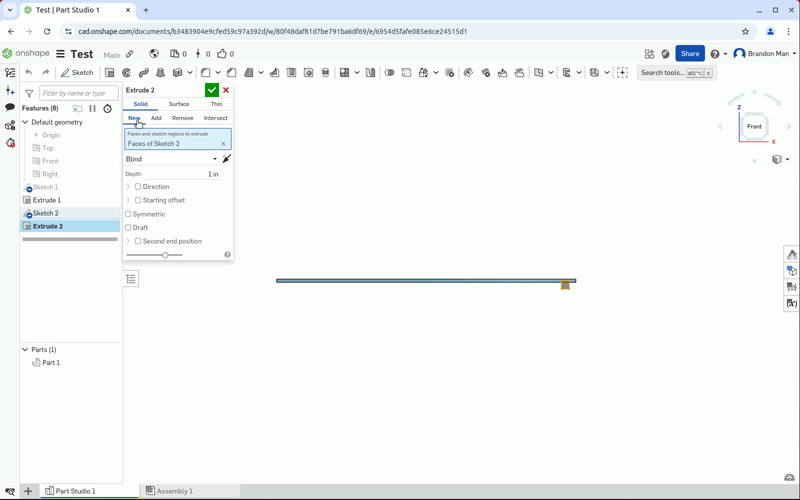
key(tab, 4)
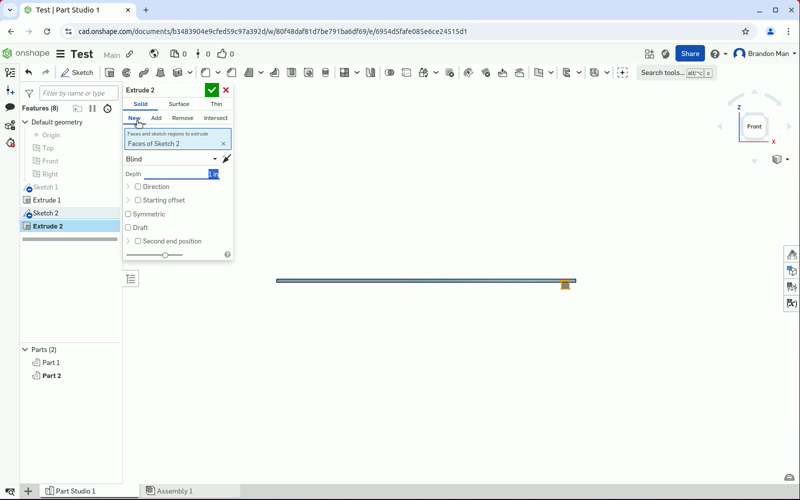
text(16.85)
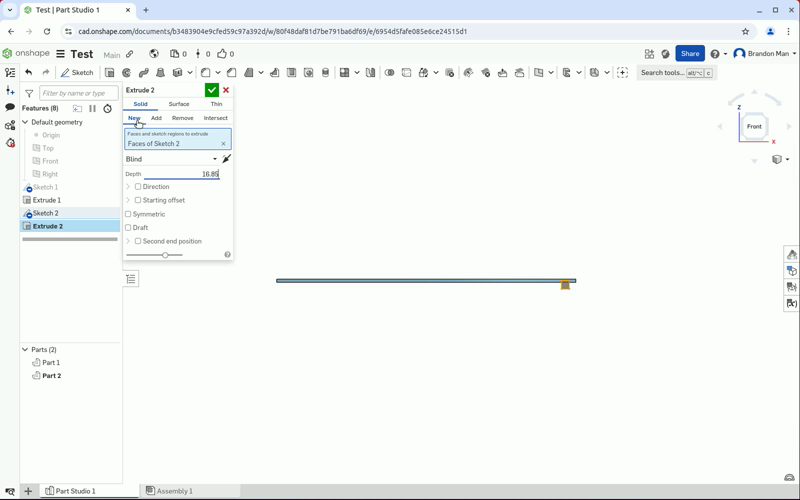
key(tab, 3)
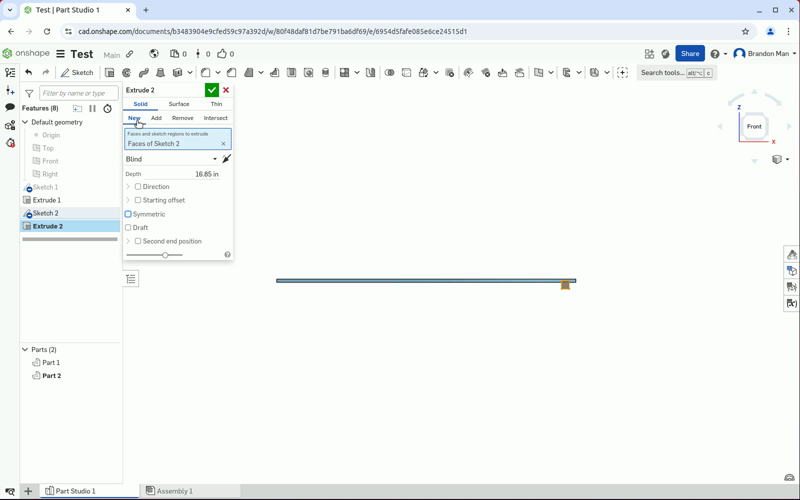
key(space)
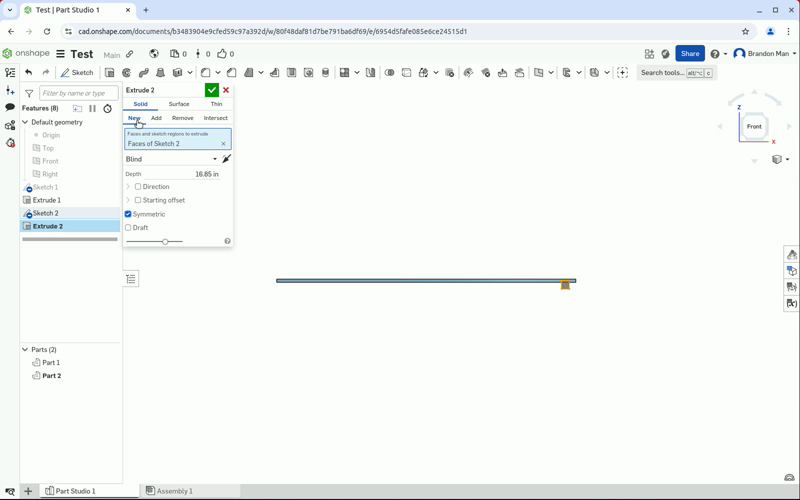
key(enter)
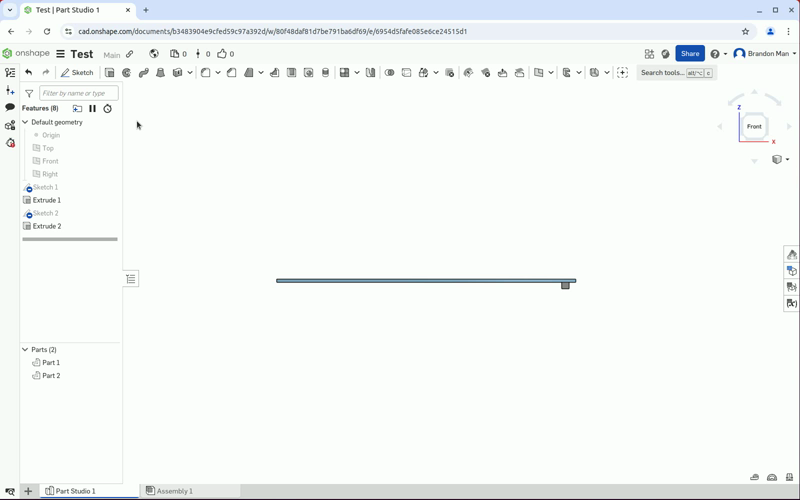
key(shift+h)
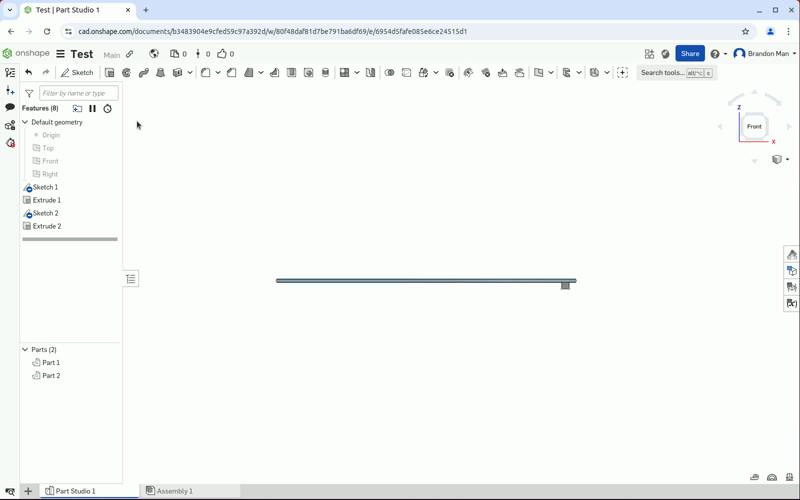
key(shift+h)
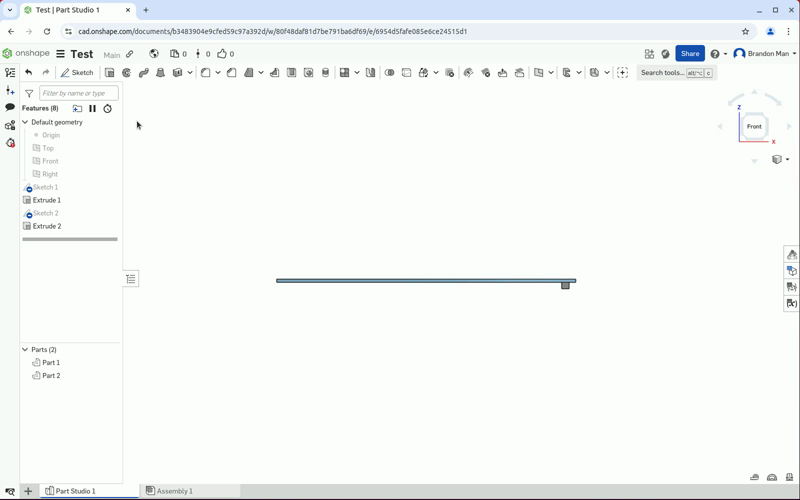
mouse_move(73, 189)
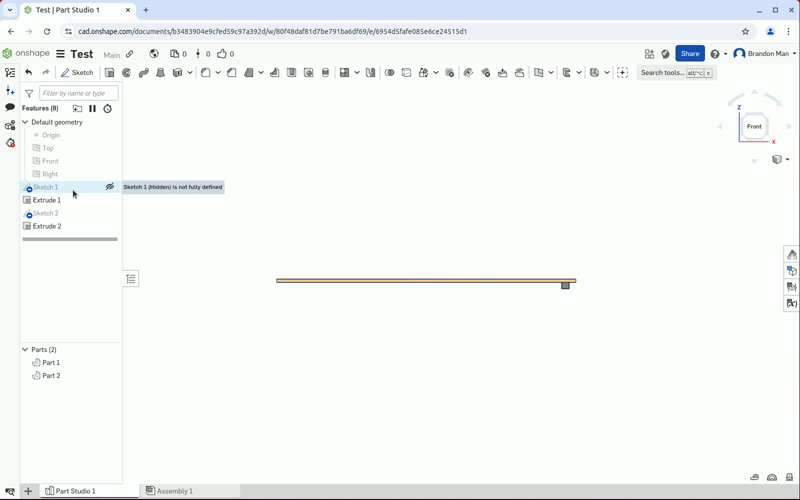
click(73, 189)
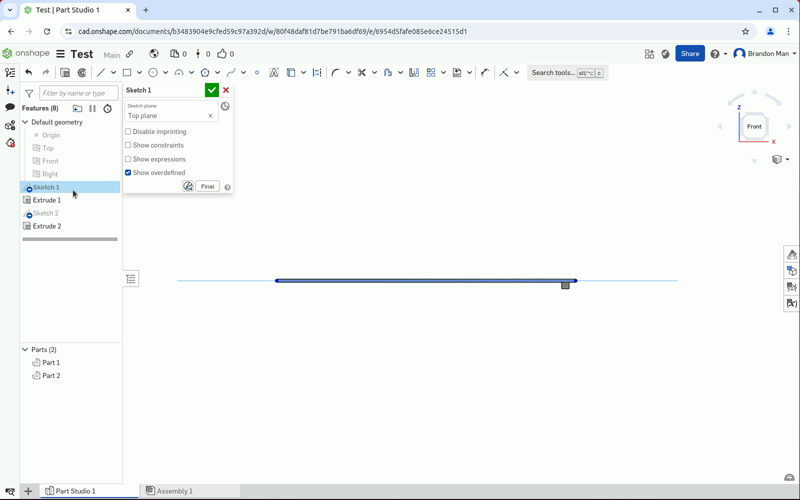
mouse_move(229, 92)
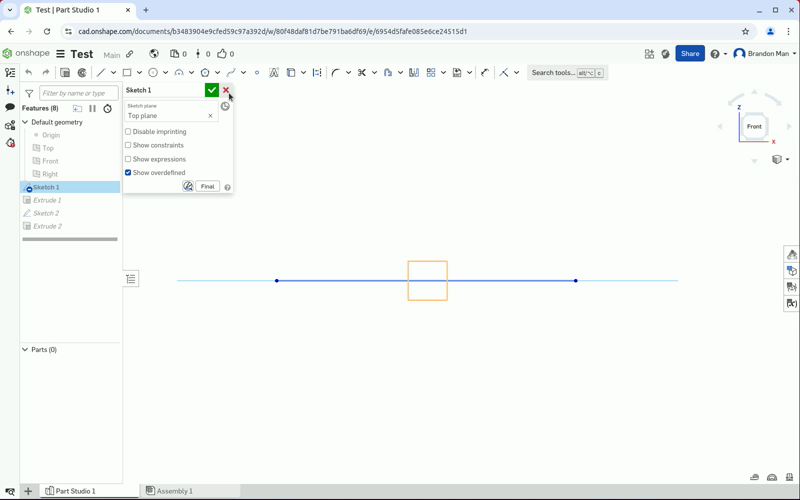
click(229, 92)
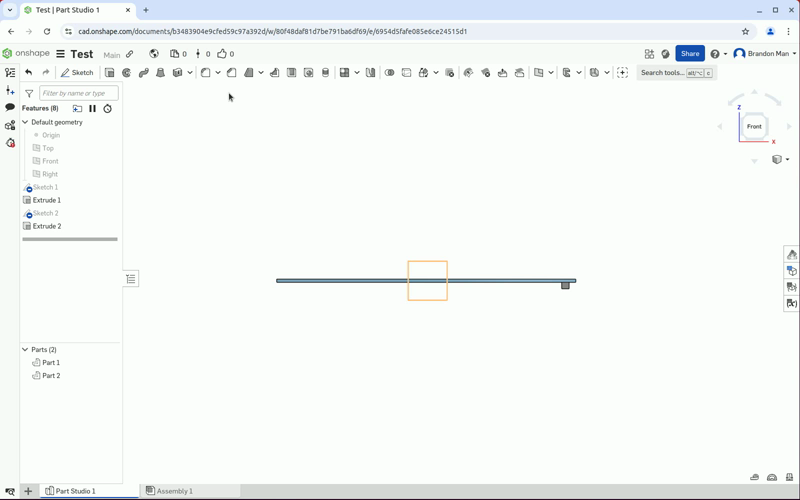
mouse_move(73, 352)
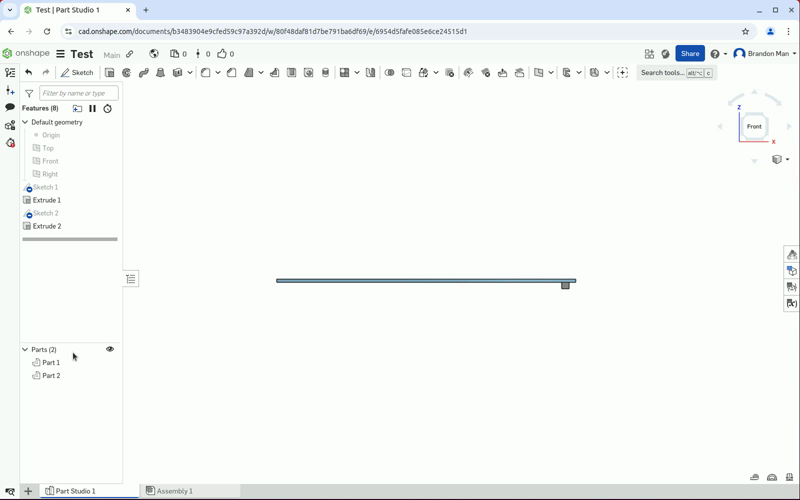
key(y)
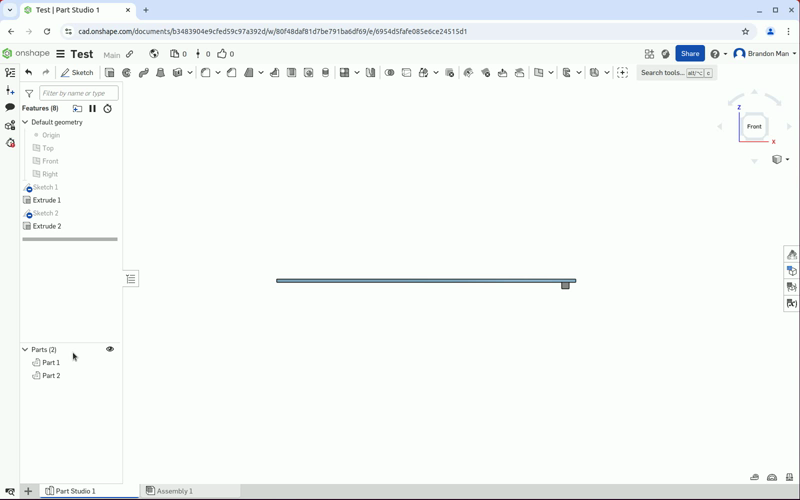
key(shift+p)
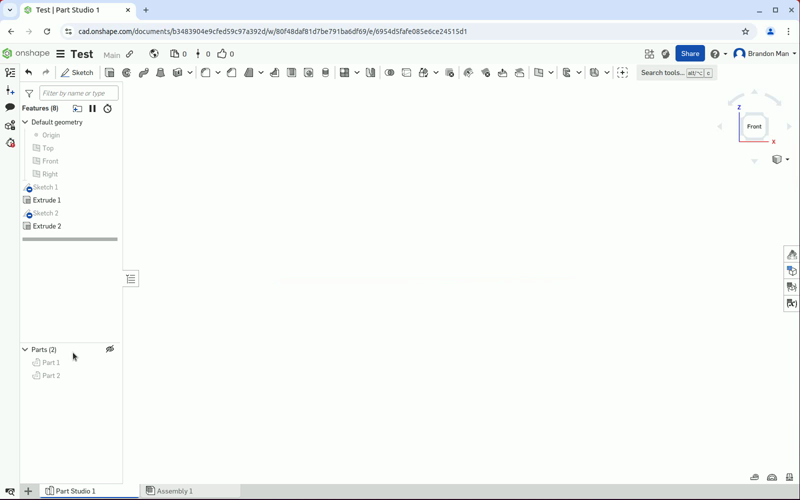
key(space)
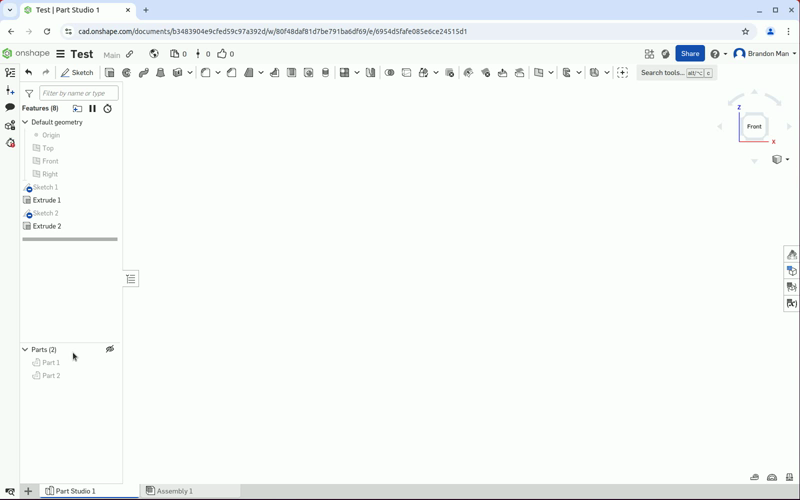
key_down(shift)
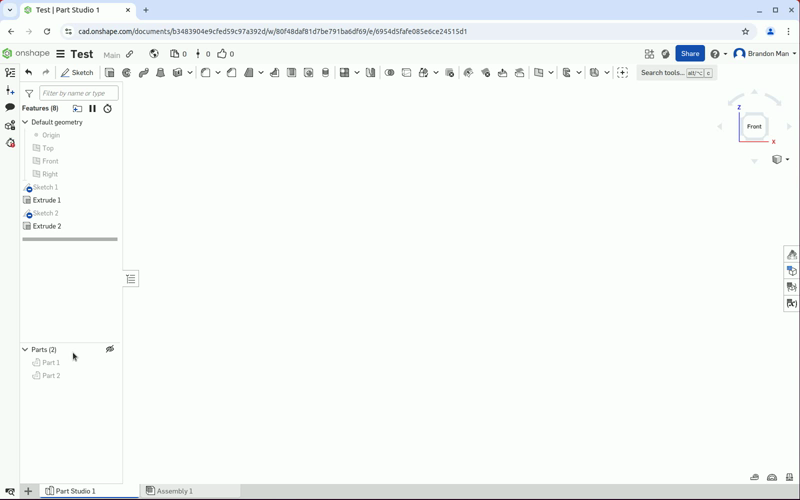
key(left)
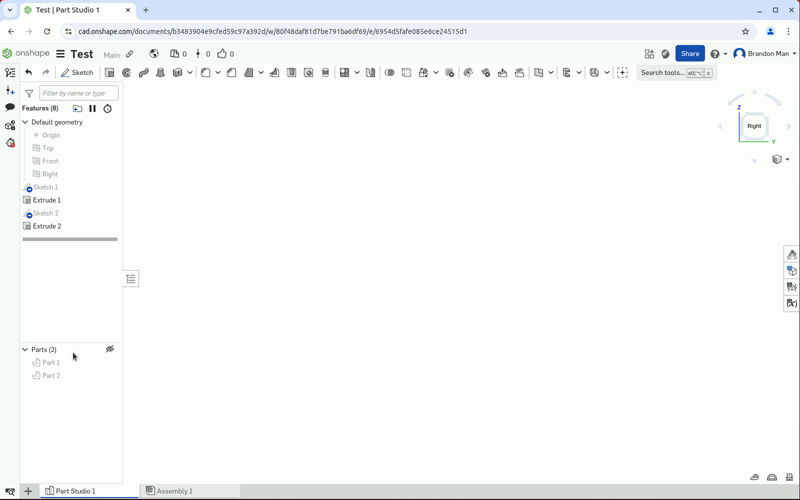
key_up(shift)
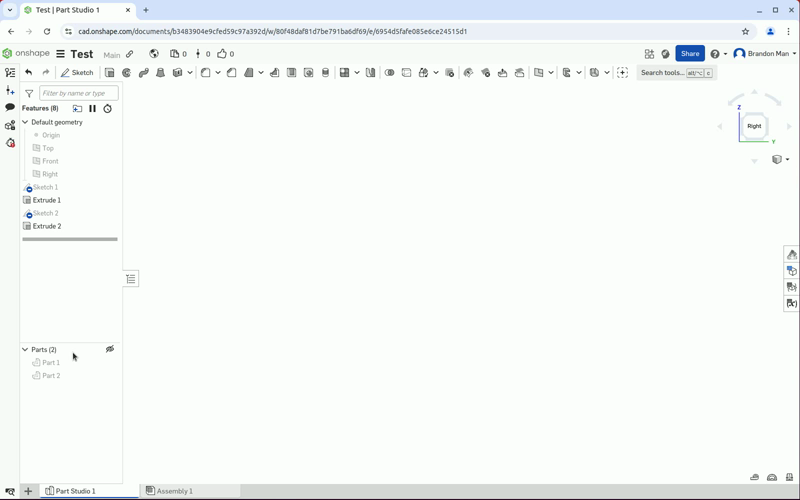
mouse_move(73, 352)
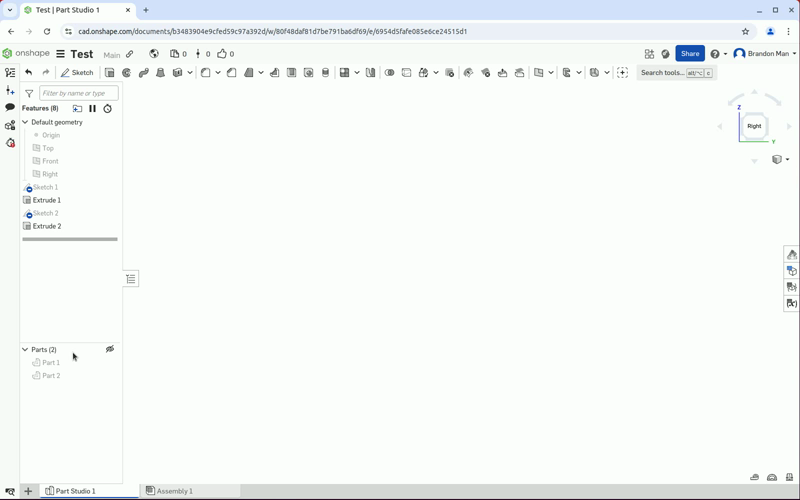
key(shift+y)
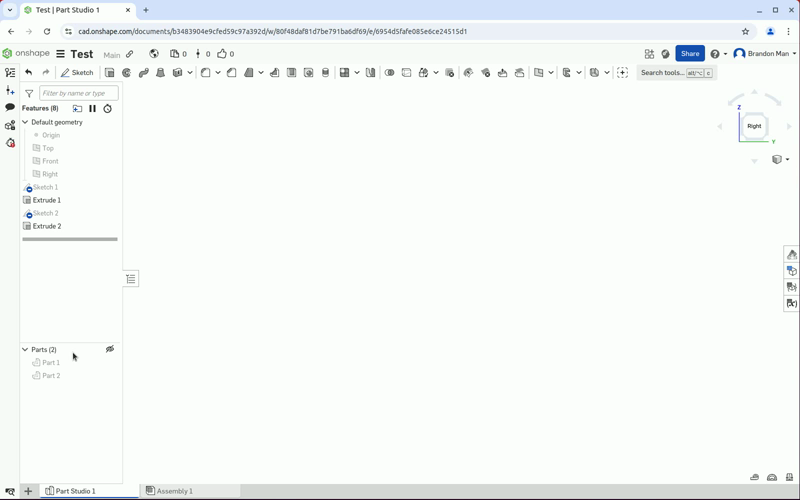
key(shift+s)
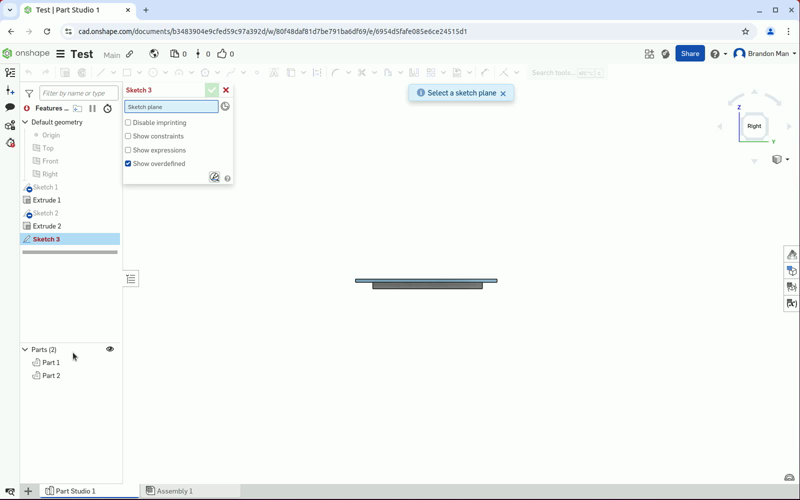
mouse_move(73, 176)
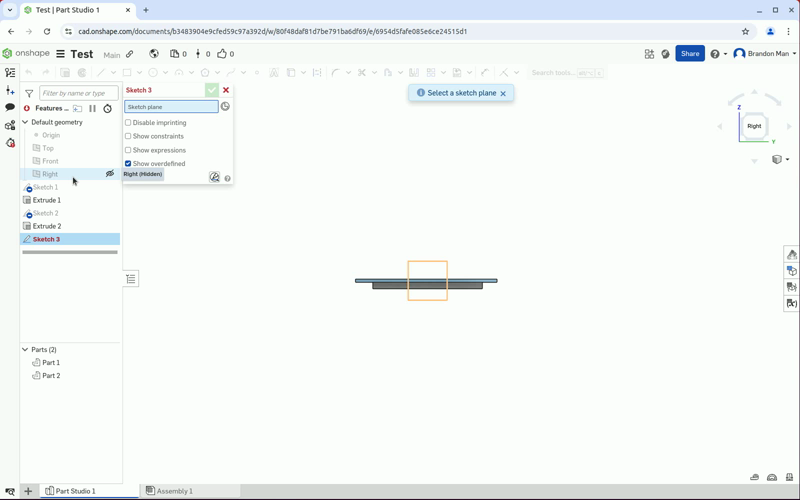
click(73, 176)
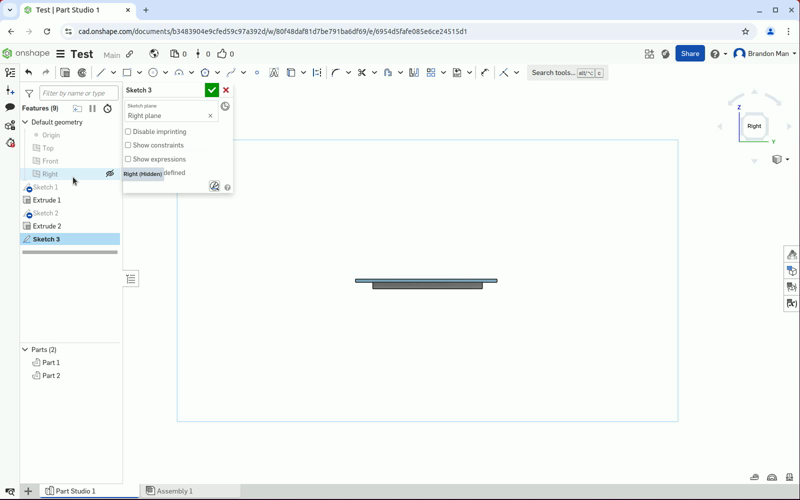
mouse_move(73, 352)
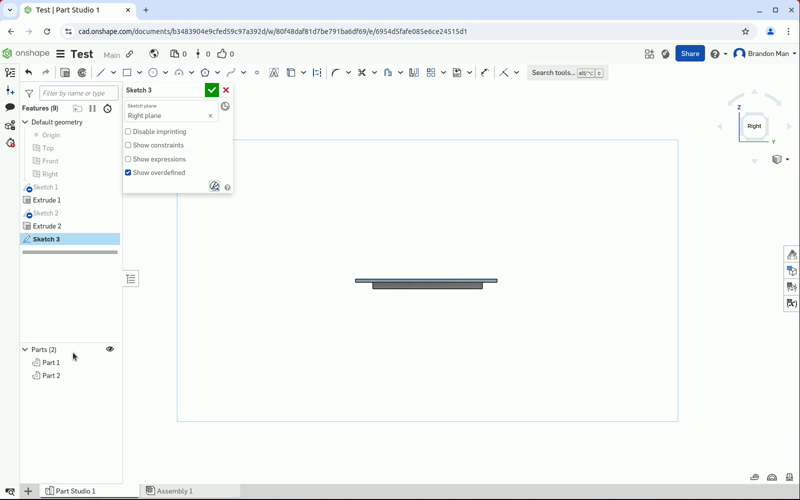
key(y)
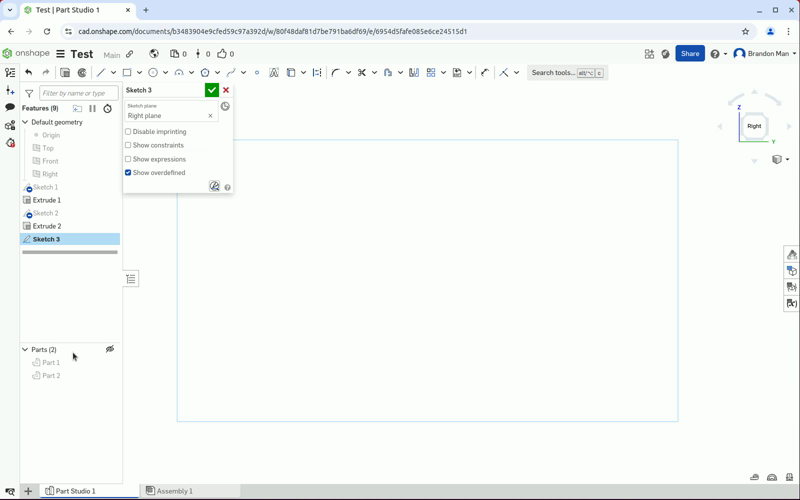
key(l)
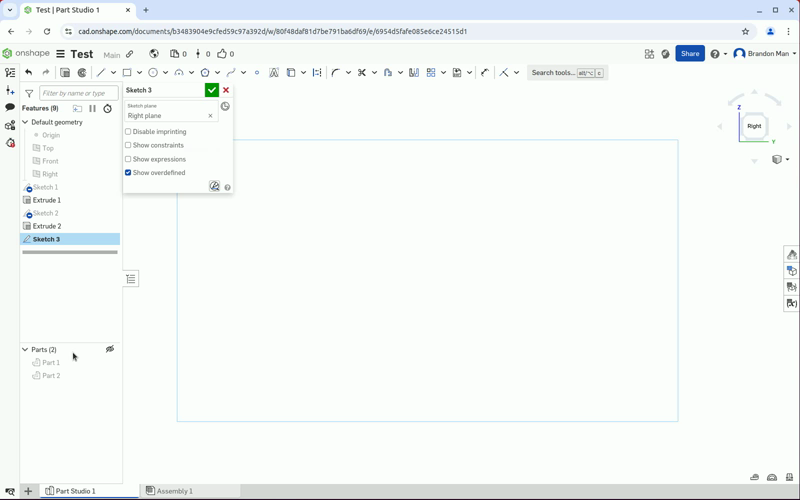
key_down(shift)
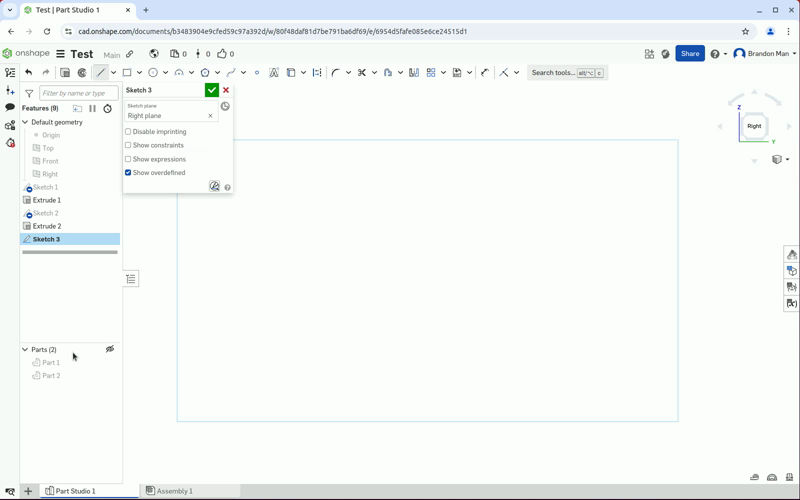
mouse_move(414, 288)
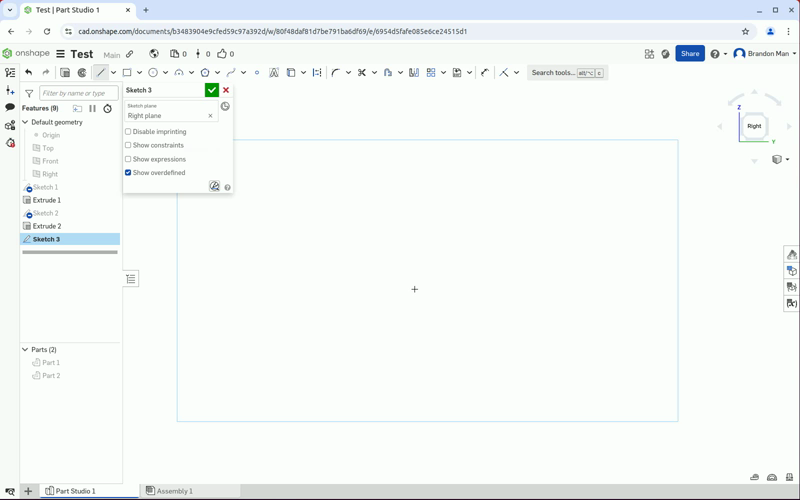
click(414, 288)
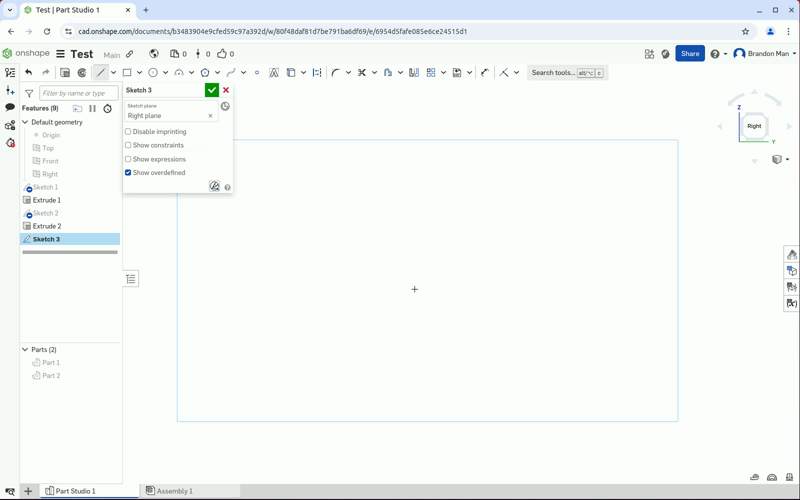
key_up(shift)
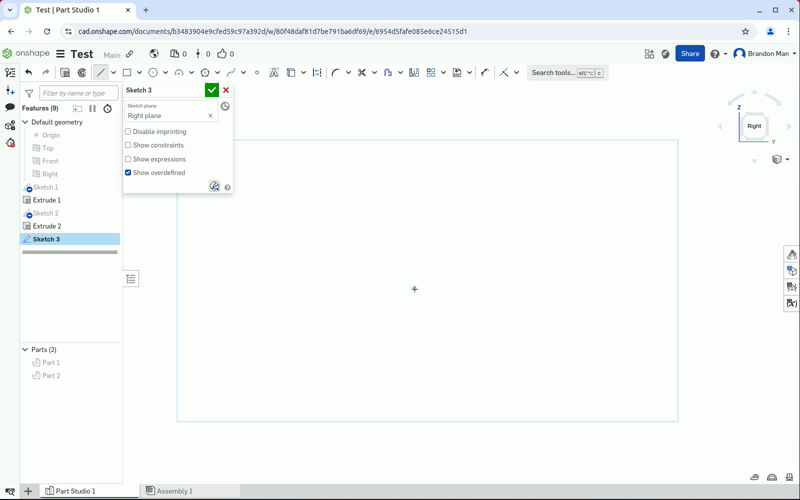
key_down(shift)
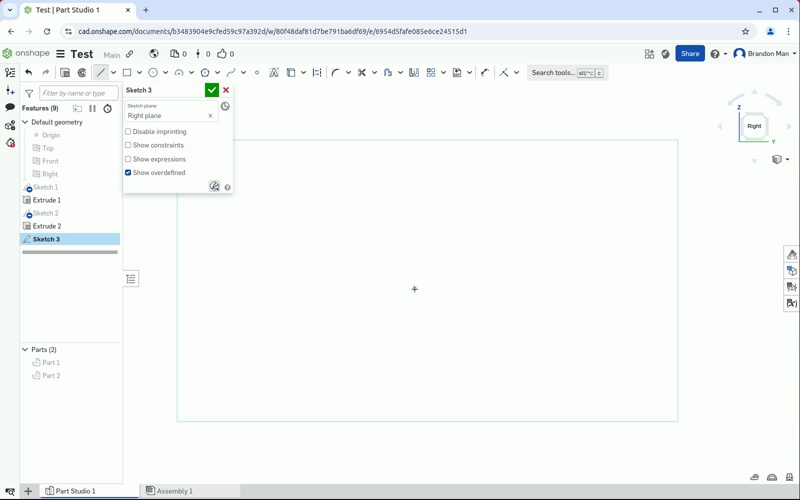
mouse_move(444, 288)
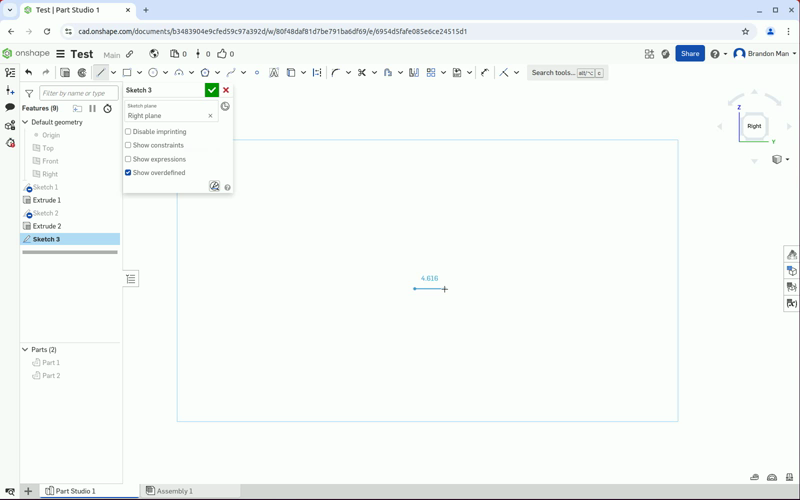
mouse_move(420, 288)
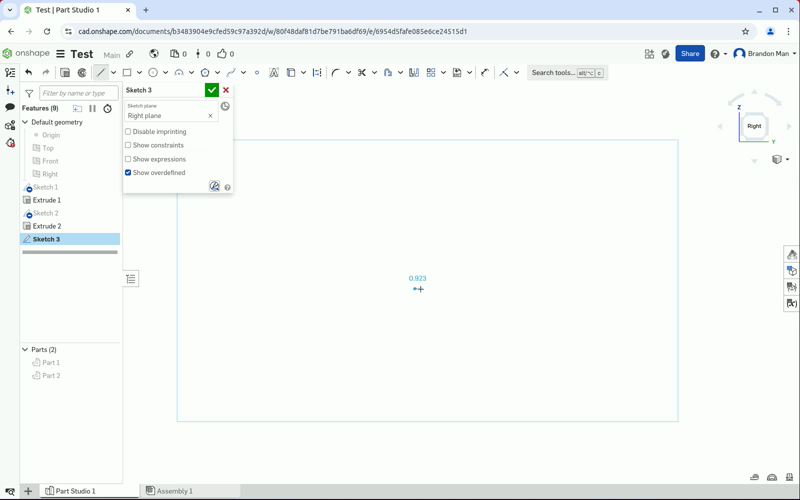
scroll(6)
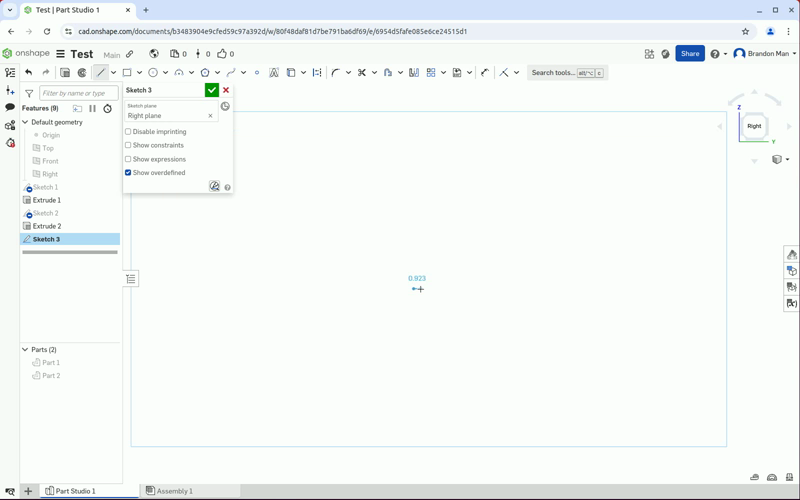
scroll(6)
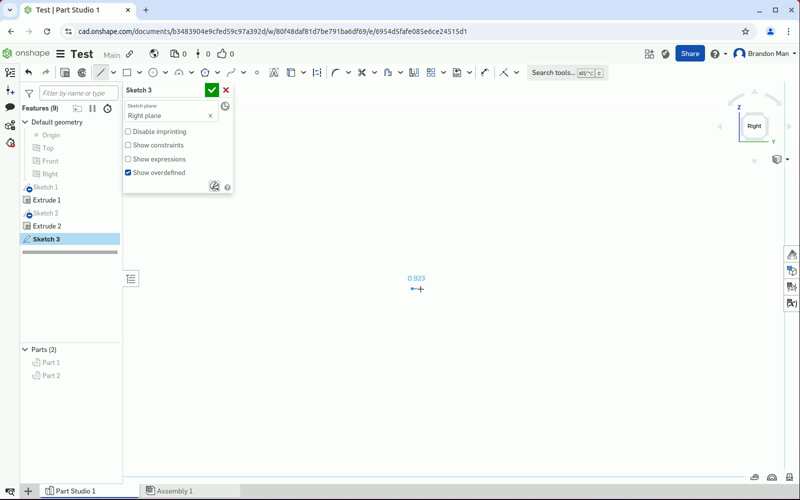
scroll(6)
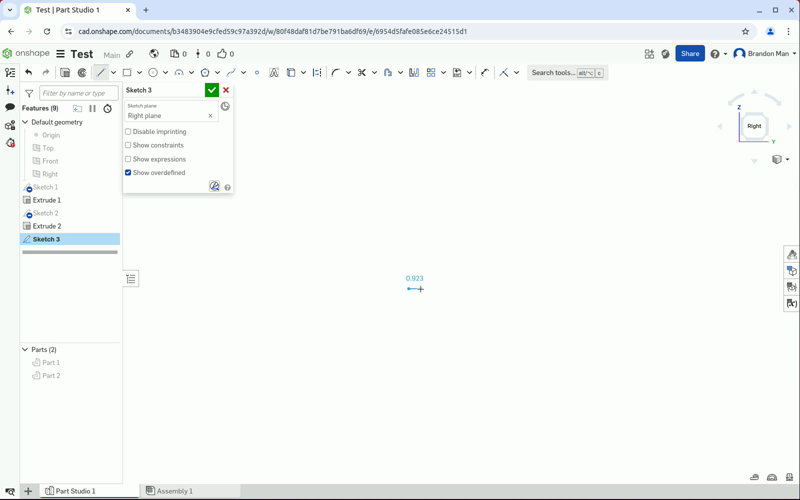
scroll(6)
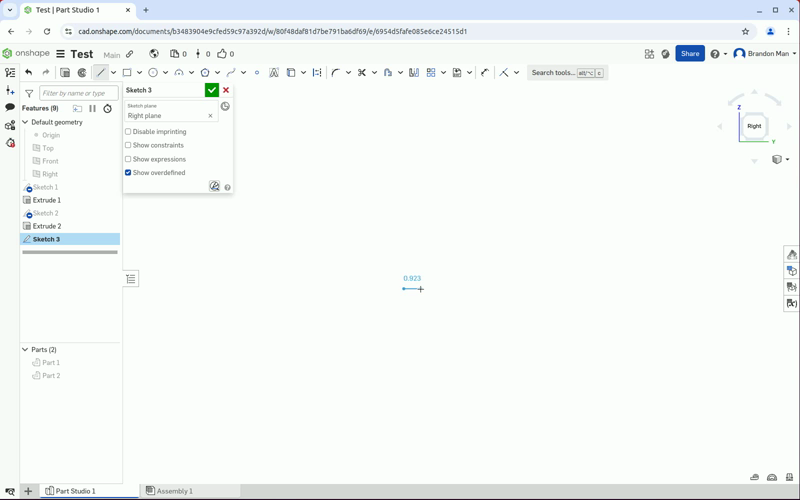
scroll(6)
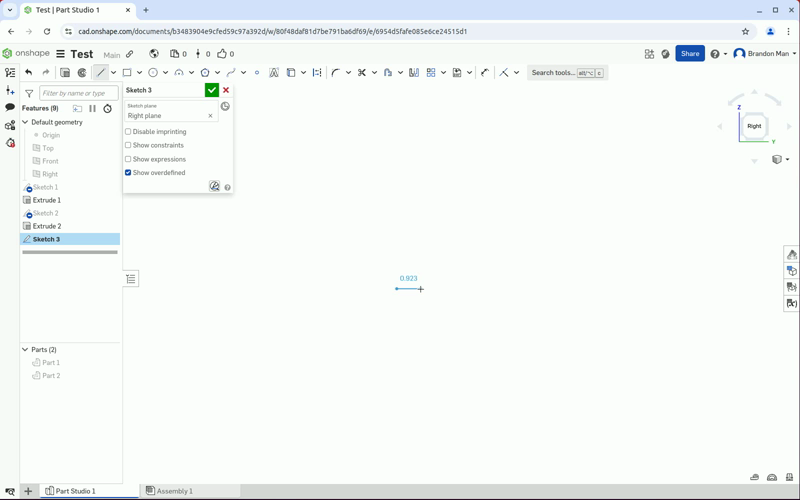
scroll(6)
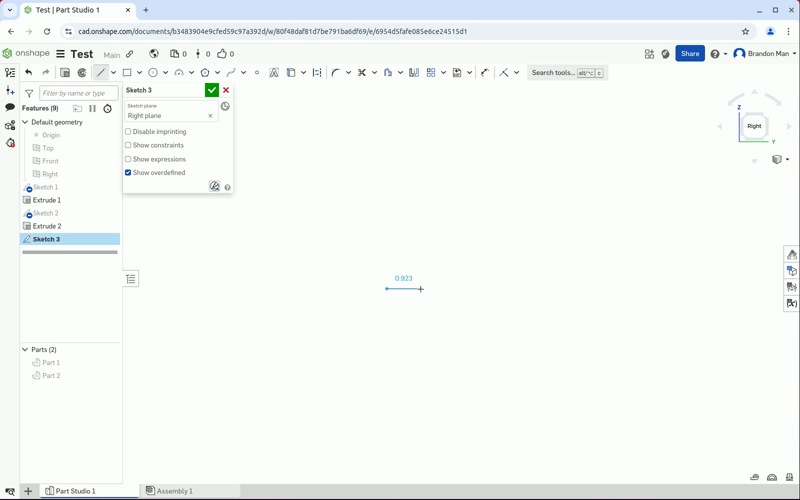
scroll(6)
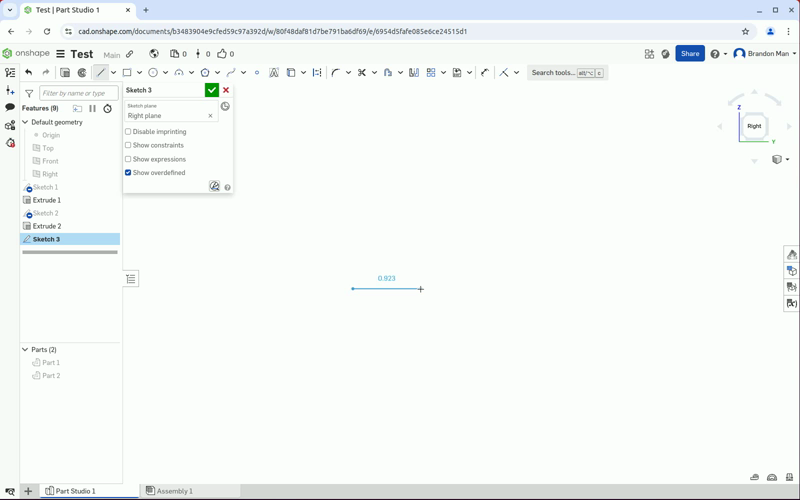
click(420, 288)
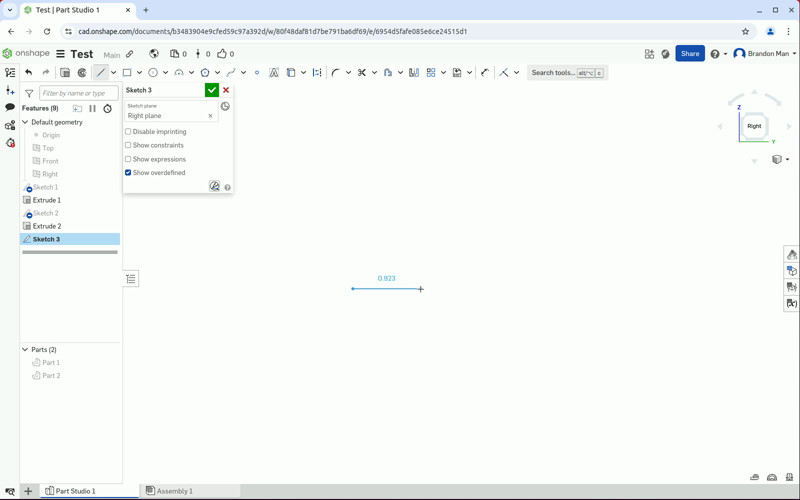
scroll(-6)
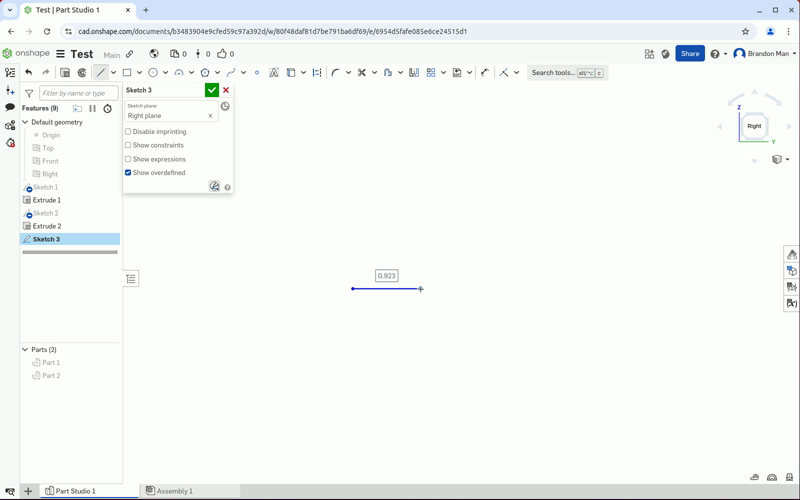
scroll(-6)
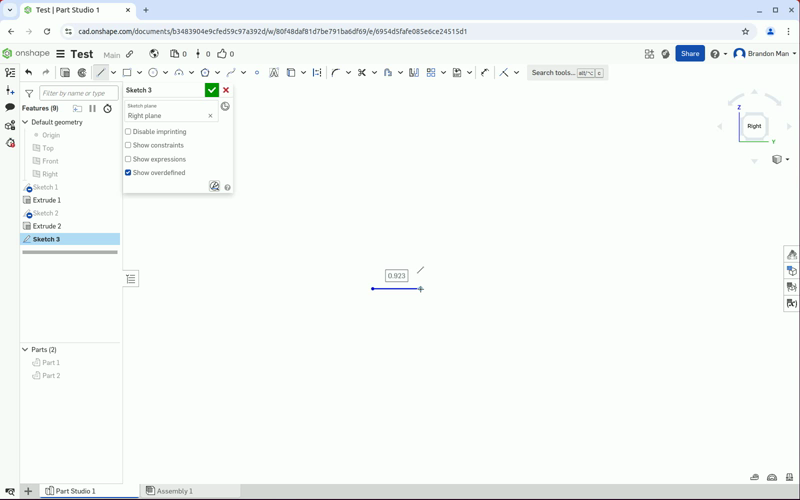
scroll(-6)
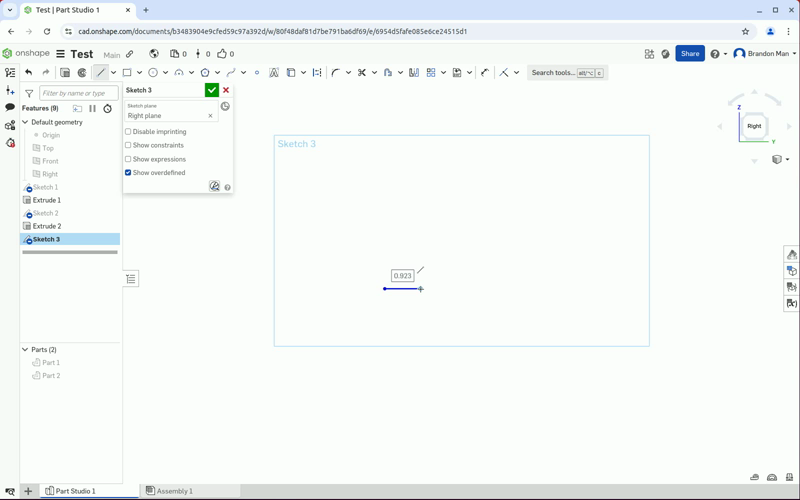
scroll(-6)
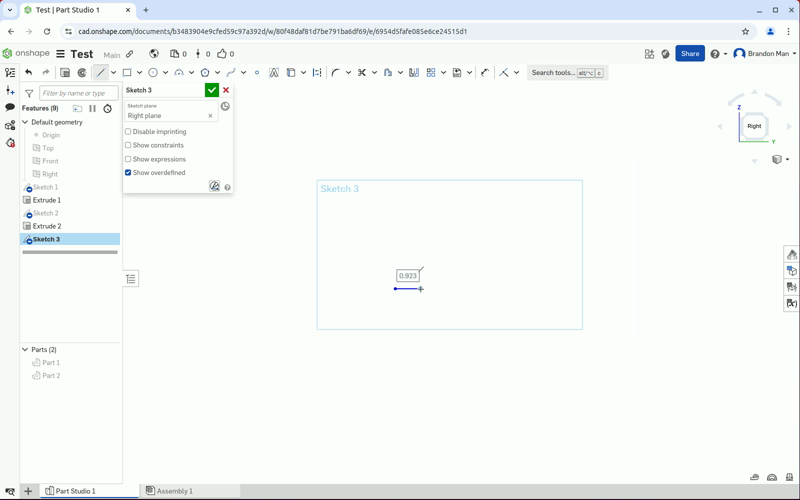
scroll(-6)
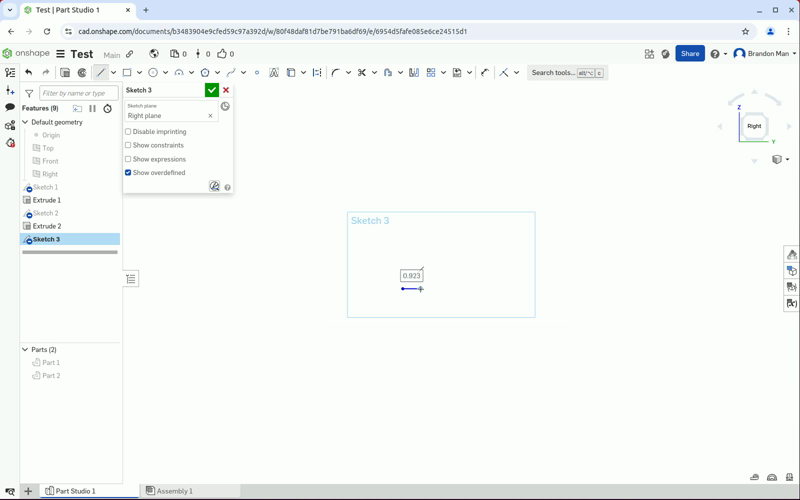
scroll(-6)
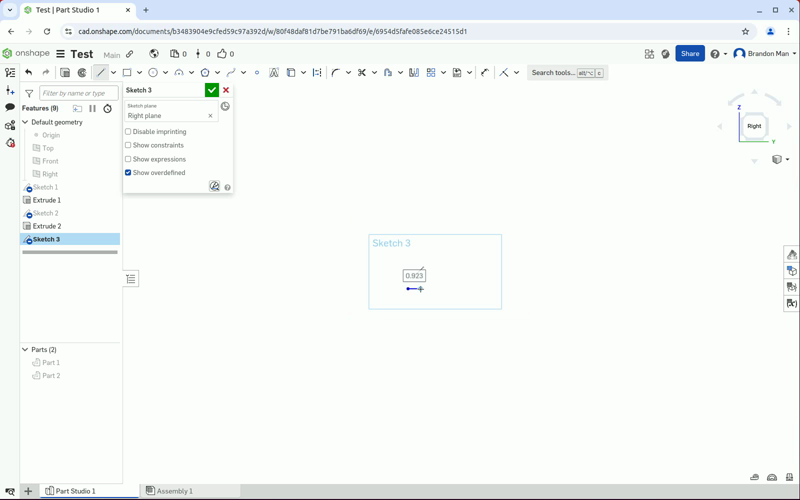
scroll(-6)
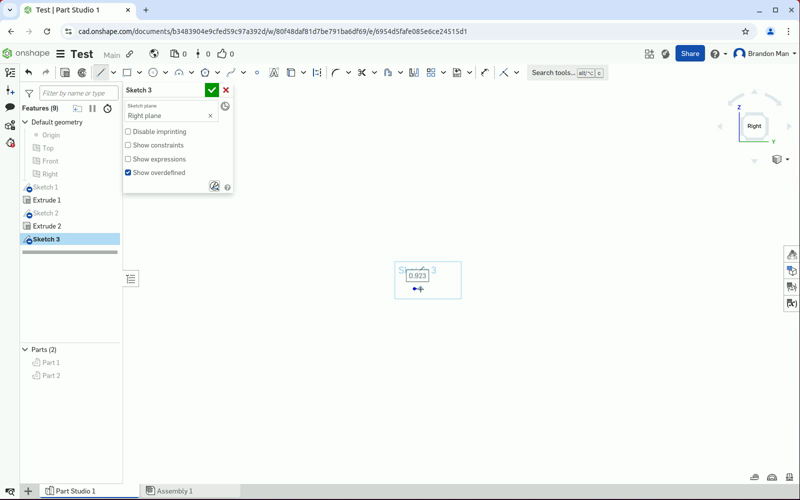
key_up(shift)
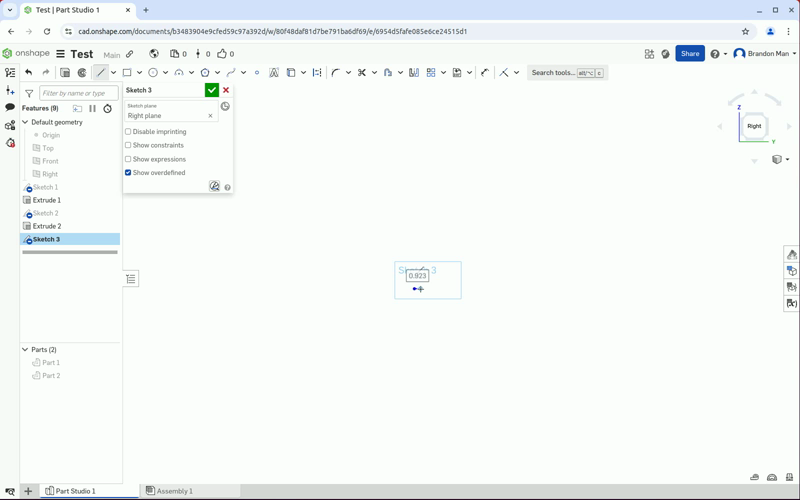
key_down(shift)
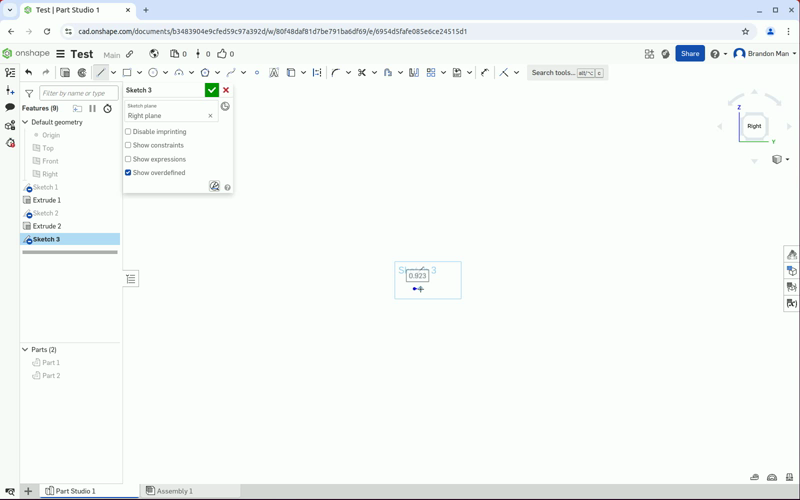
mouse_move(450, 288)
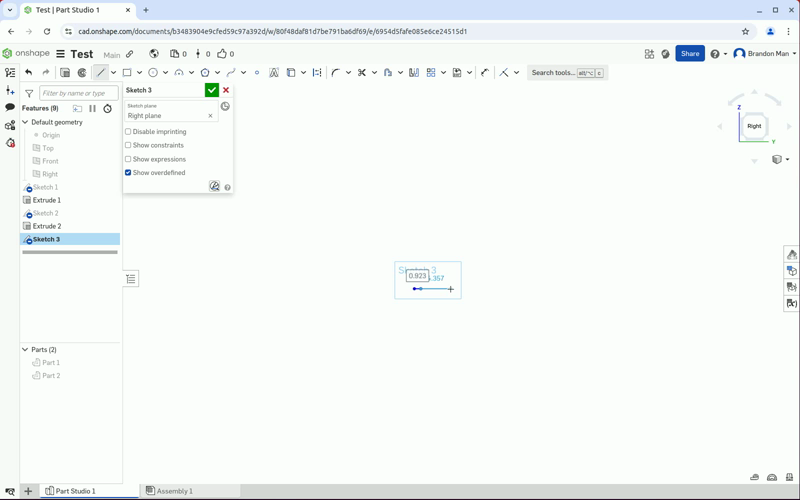
mouse_move(420, 282)
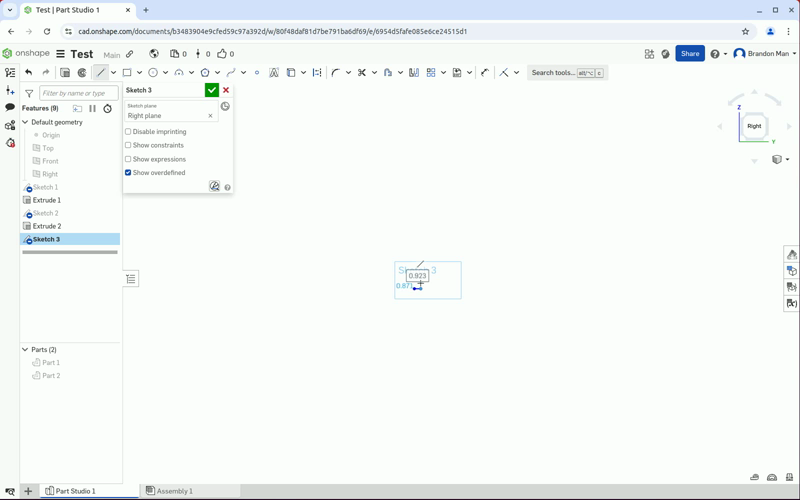
scroll(6)
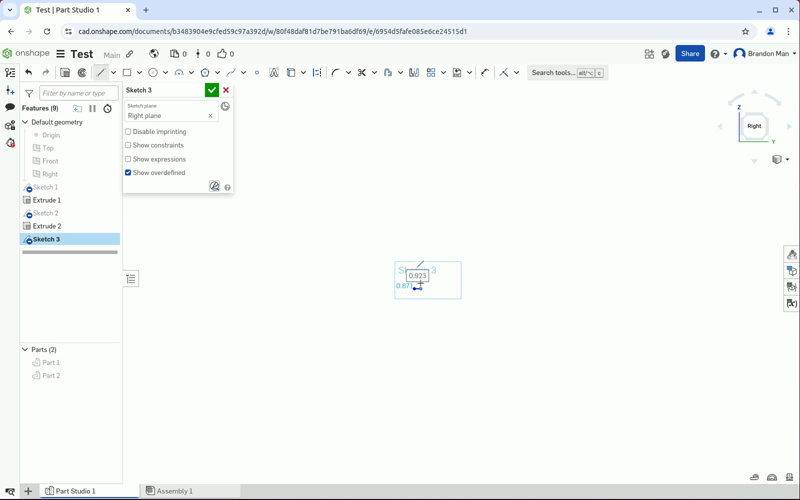
scroll(6)
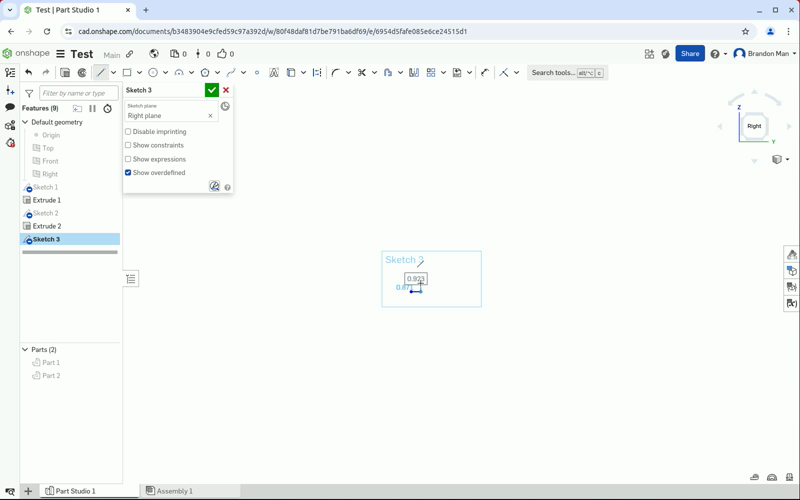
scroll(6)
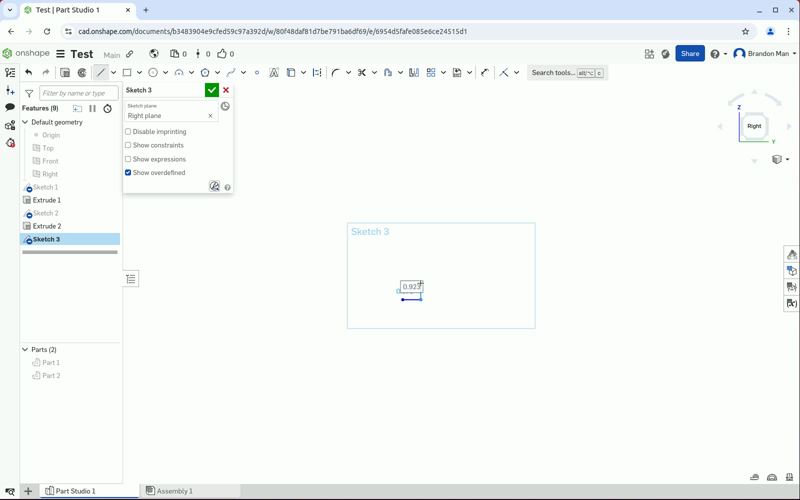
scroll(6)
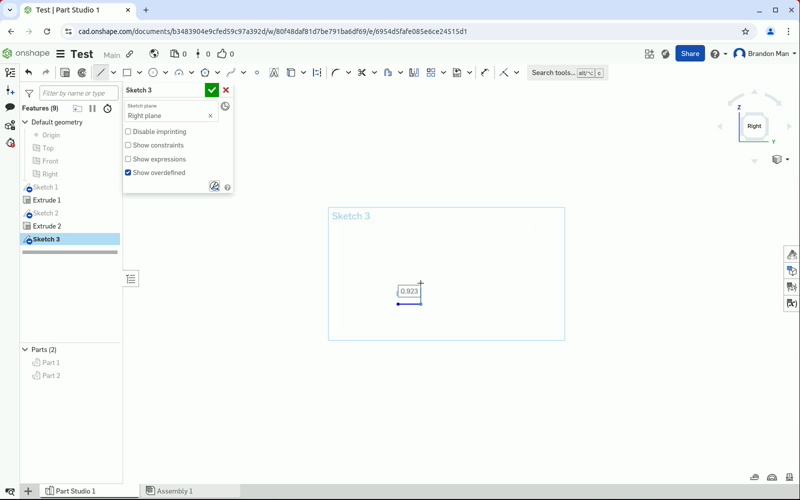
scroll(6)
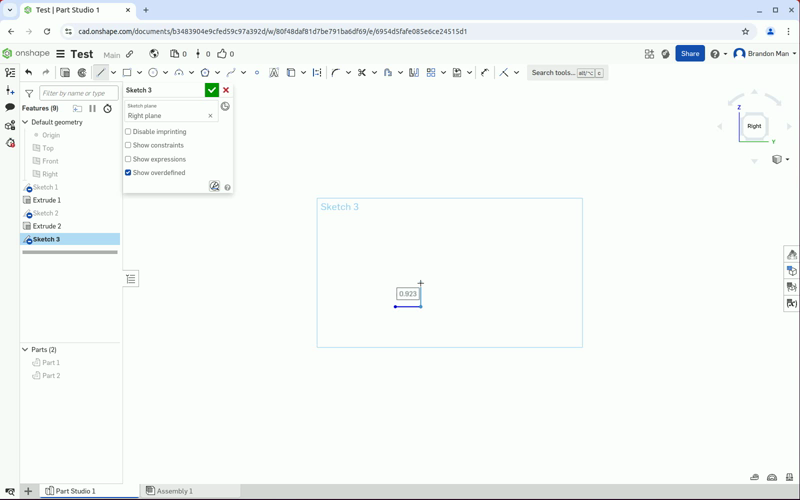
scroll(6)
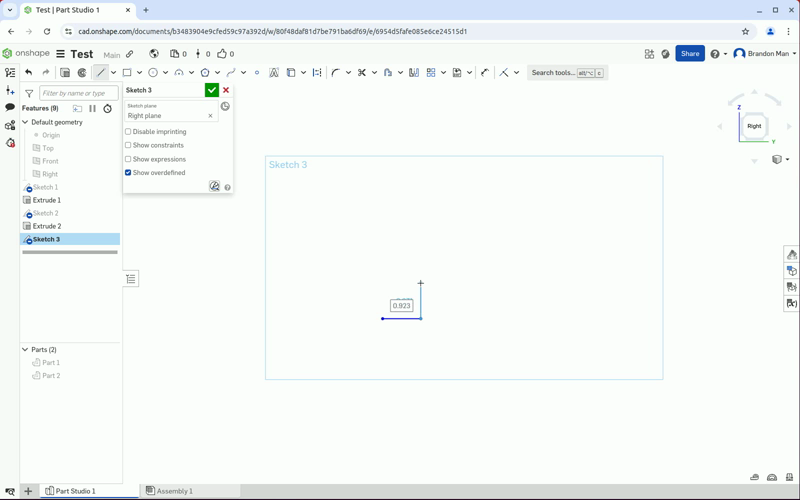
scroll(6)
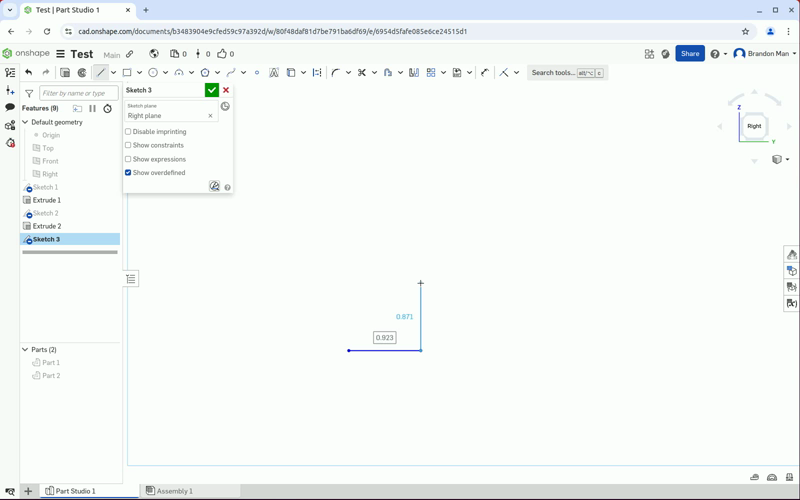
click(420, 282)
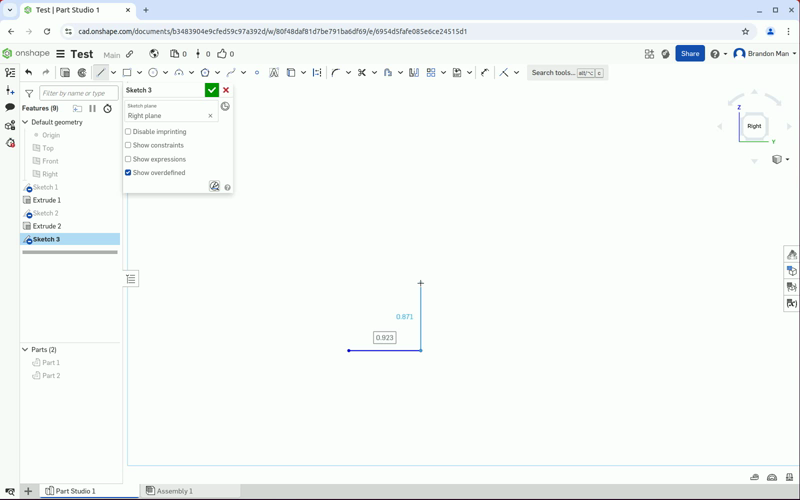
scroll(-6)
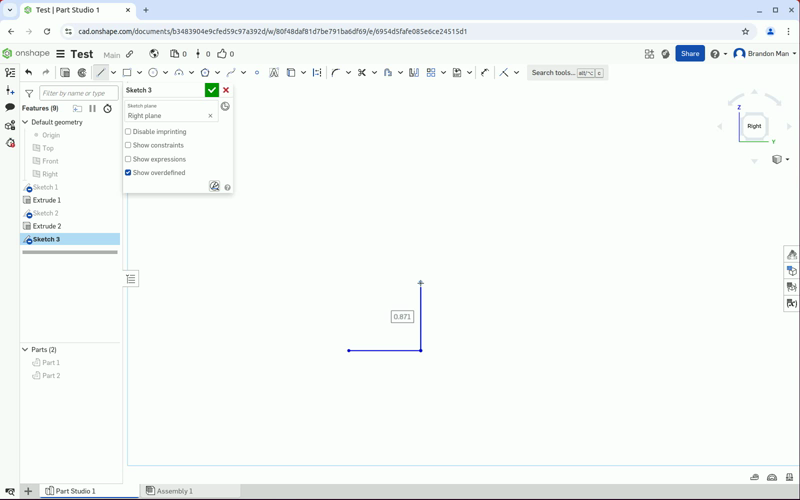
scroll(-6)
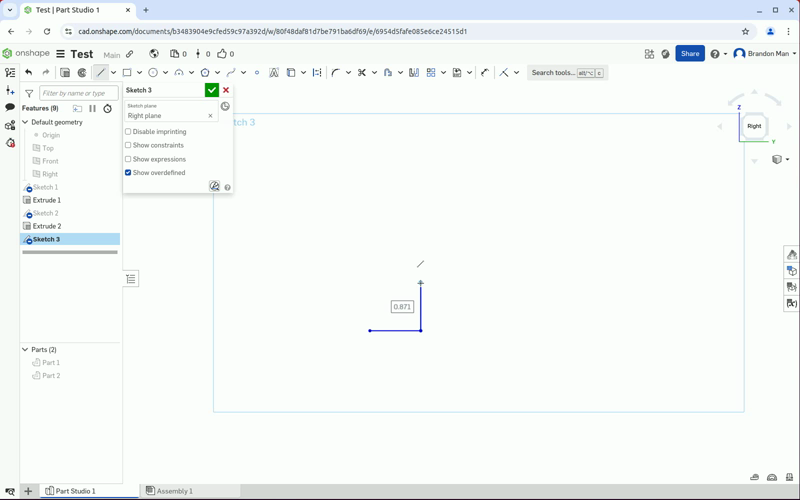
scroll(-6)
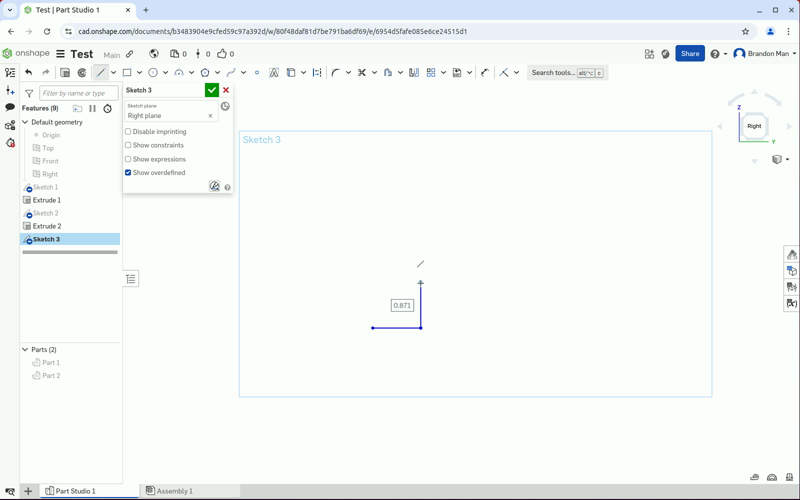
scroll(-6)
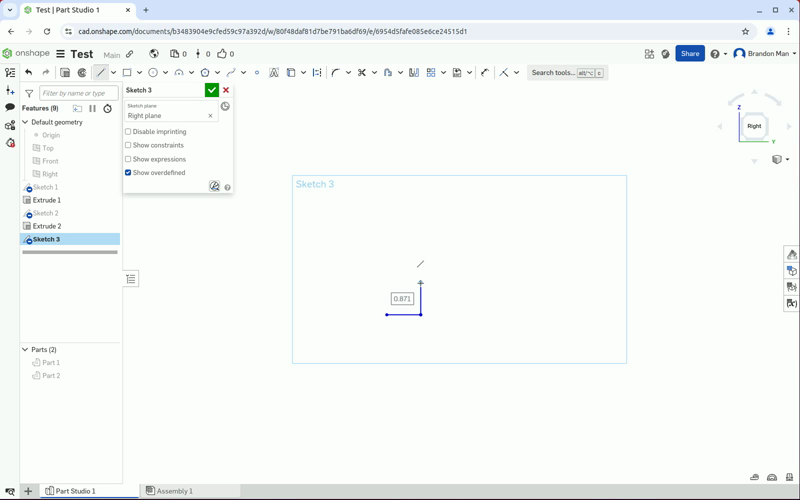
scroll(-6)
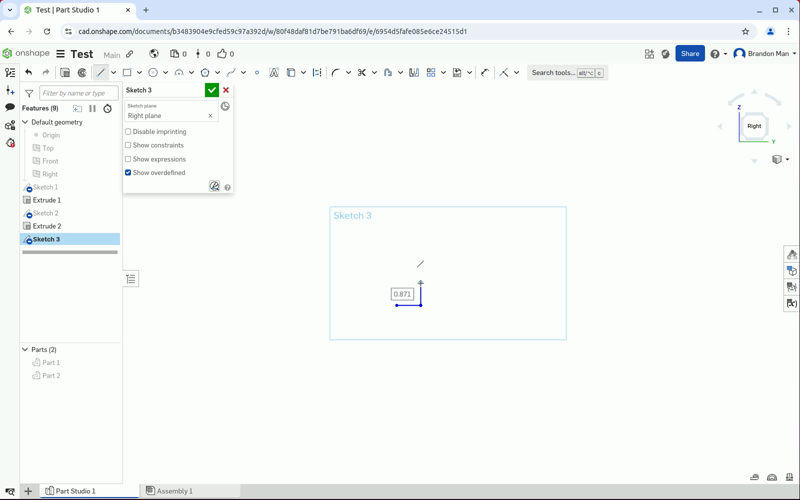
scroll(-6)
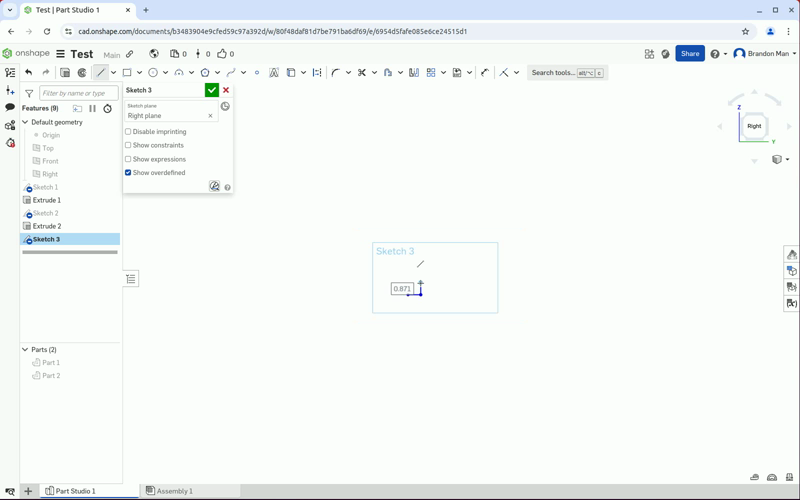
scroll(-6)
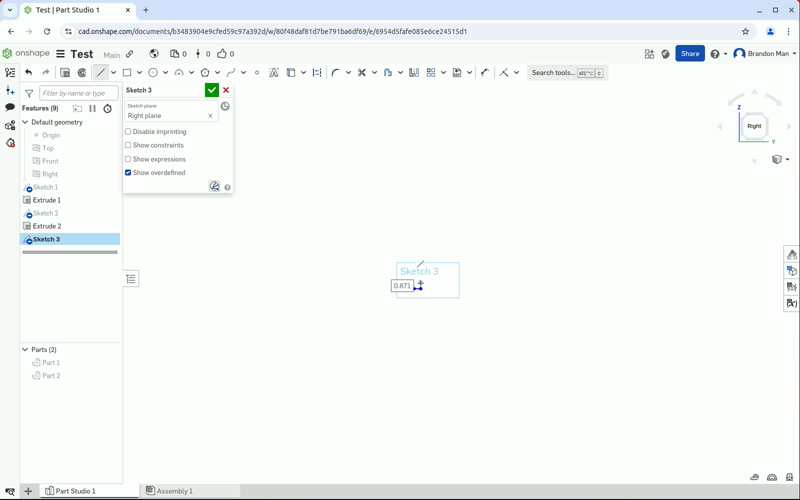
key_up(shift)
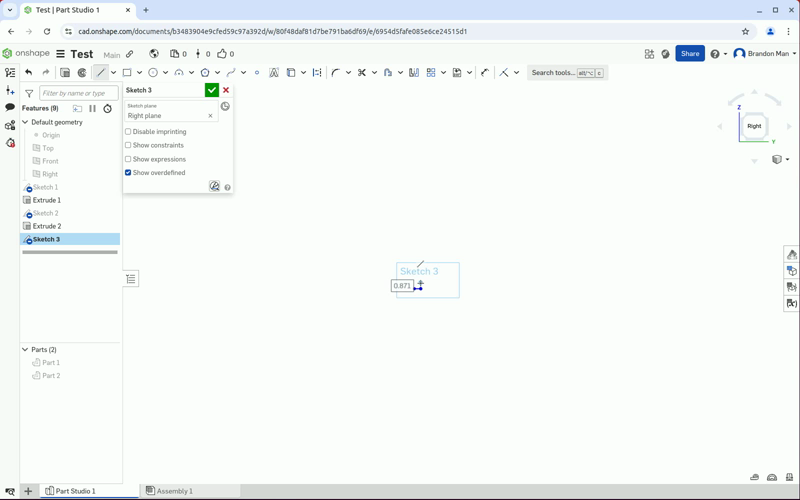
key_down(shift)
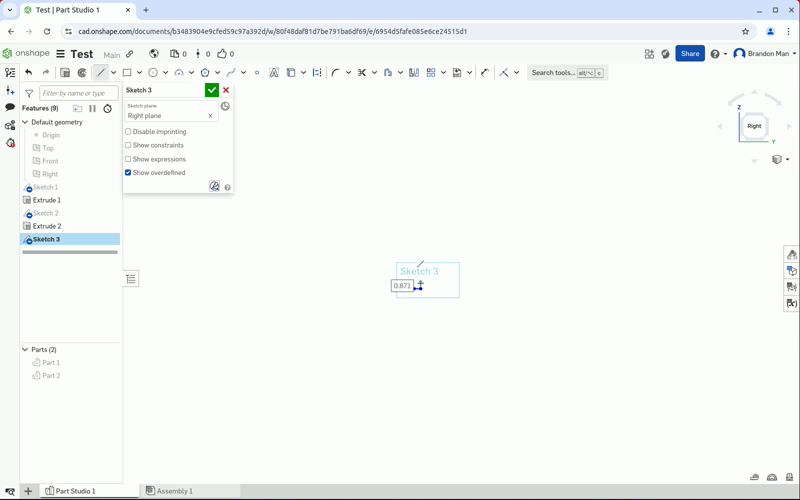
mouse_move(450, 282)
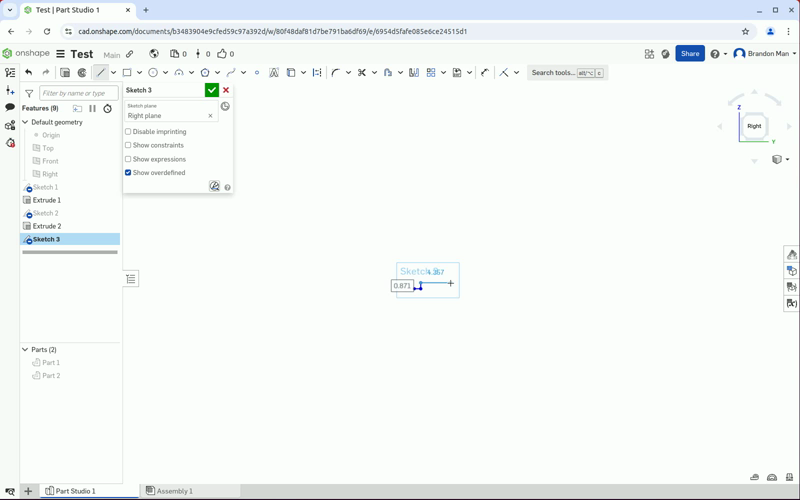
mouse_move(414, 282)
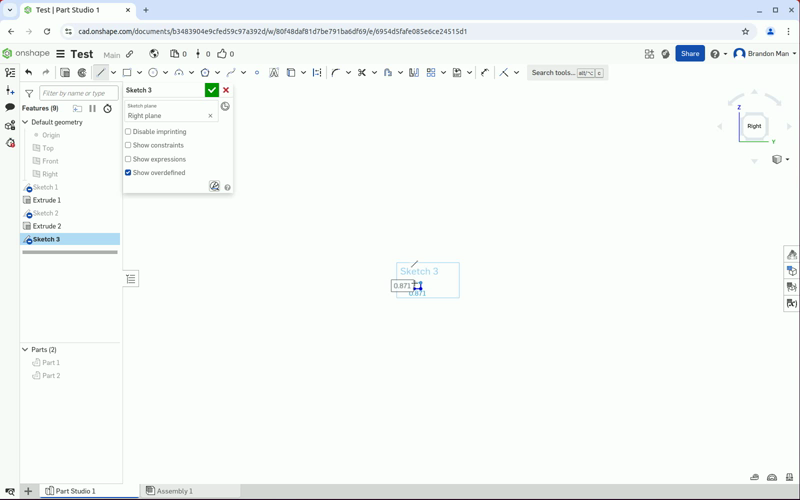
scroll(6)
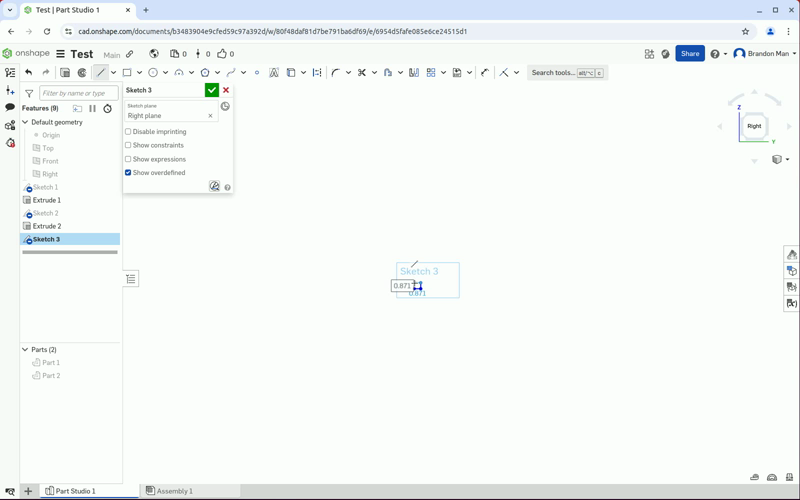
scroll(6)
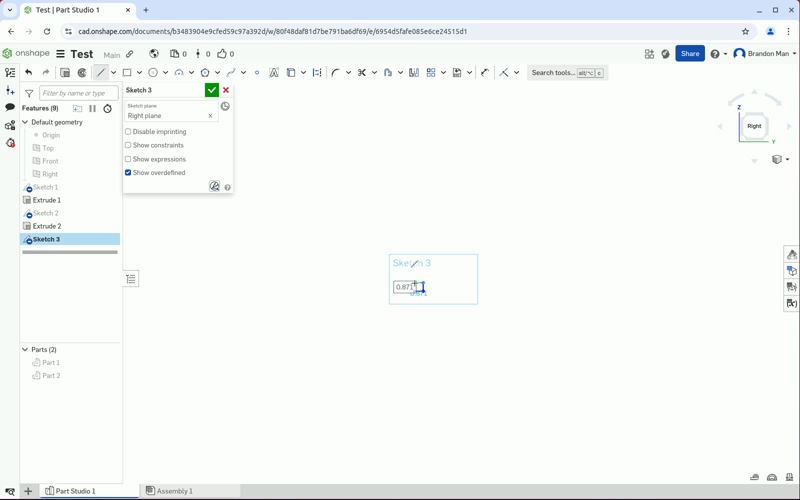
scroll(6)
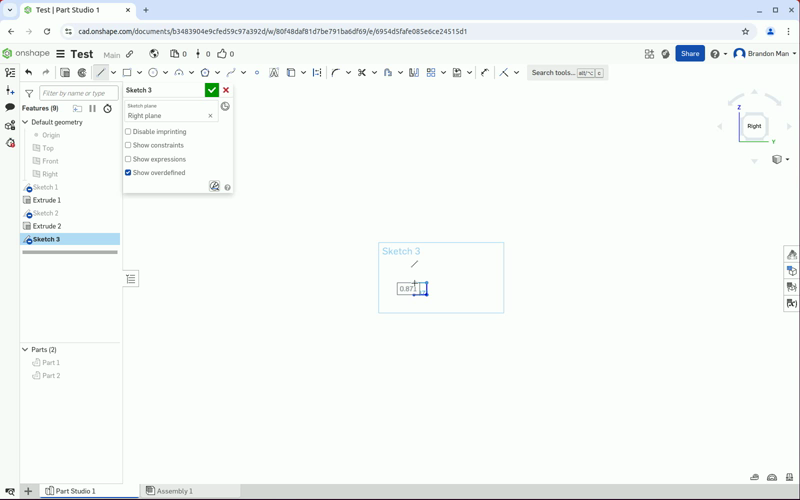
scroll(6)
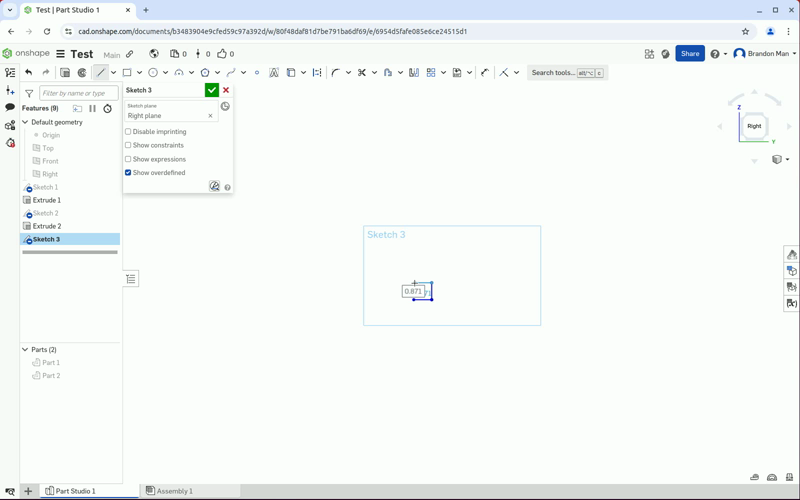
scroll(6)
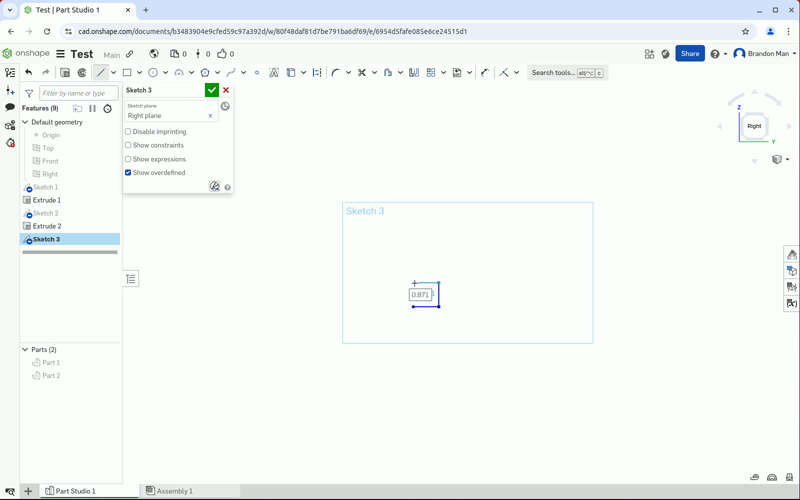
scroll(6)
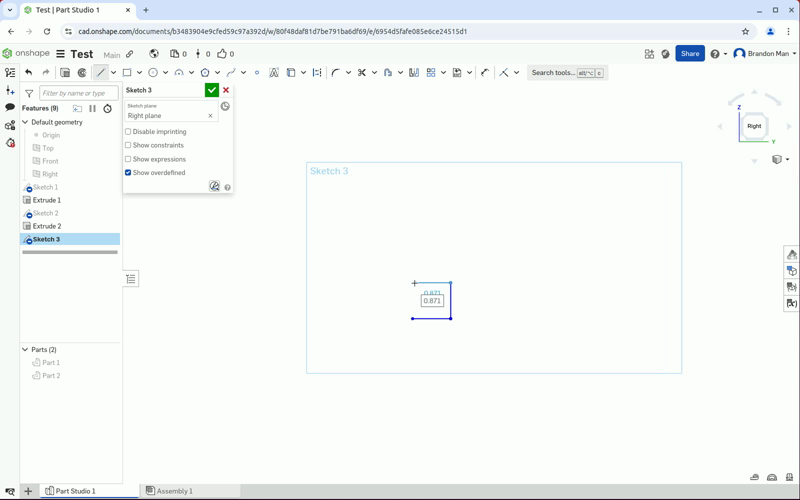
scroll(6)
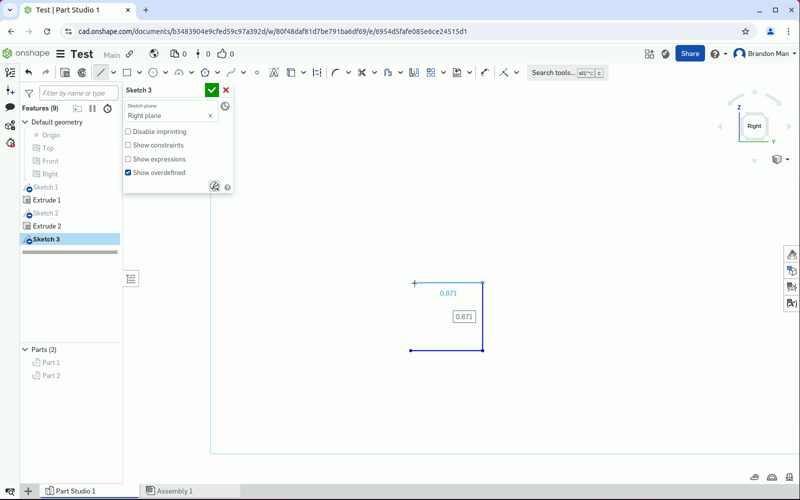
click(414, 282)
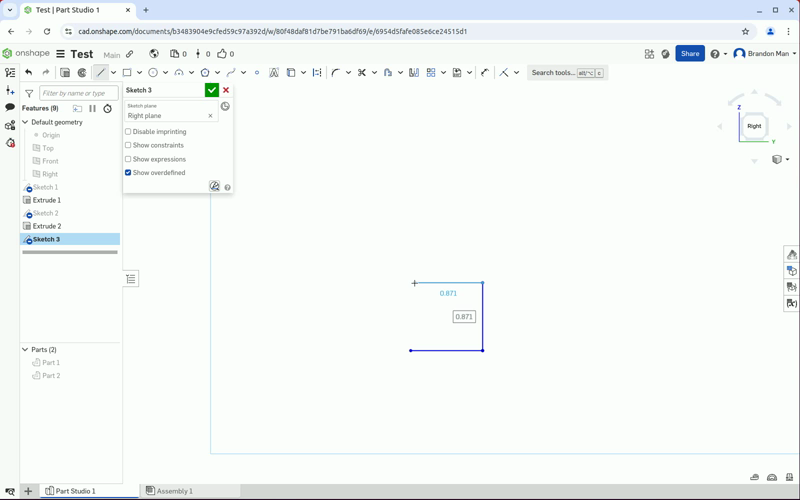
scroll(-6)
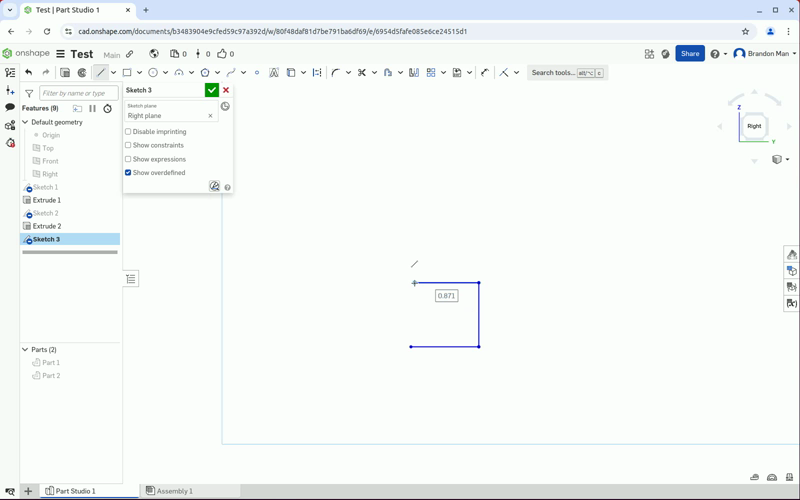
scroll(-6)
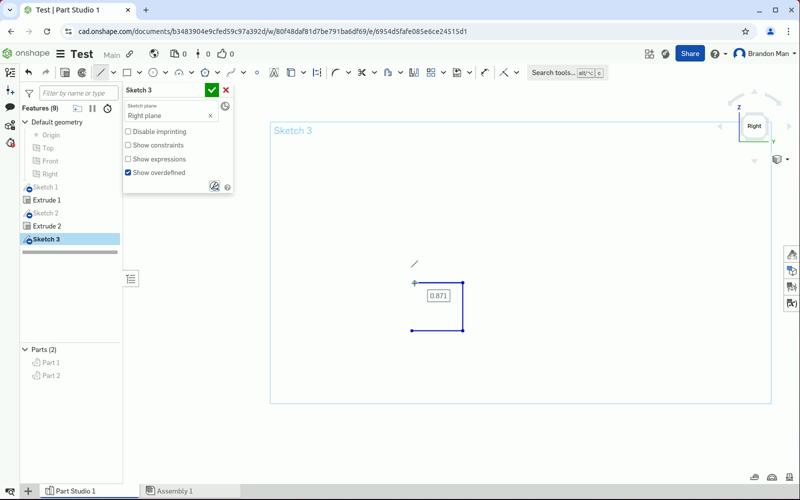
scroll(-6)
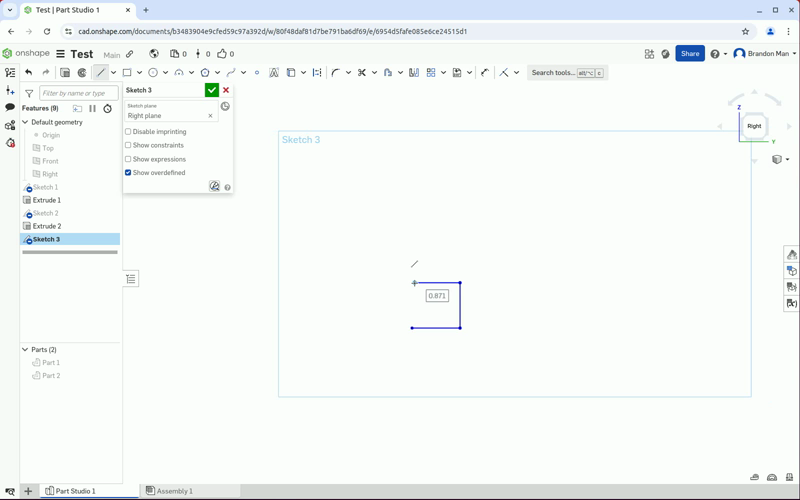
scroll(-6)
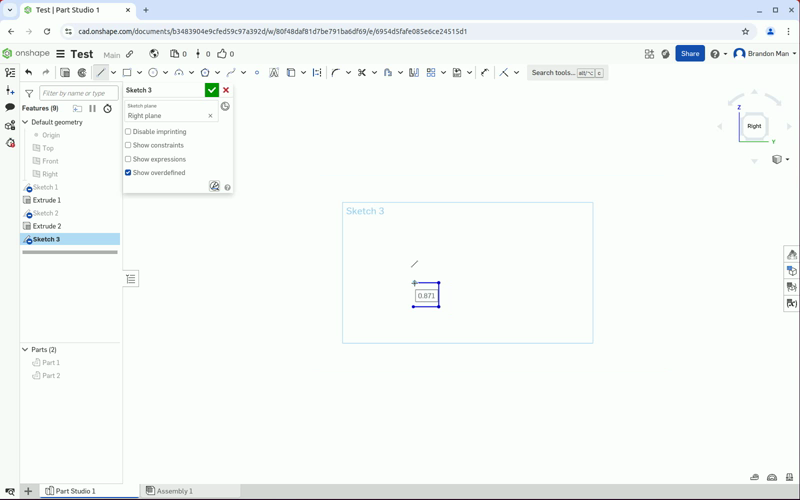
scroll(-6)
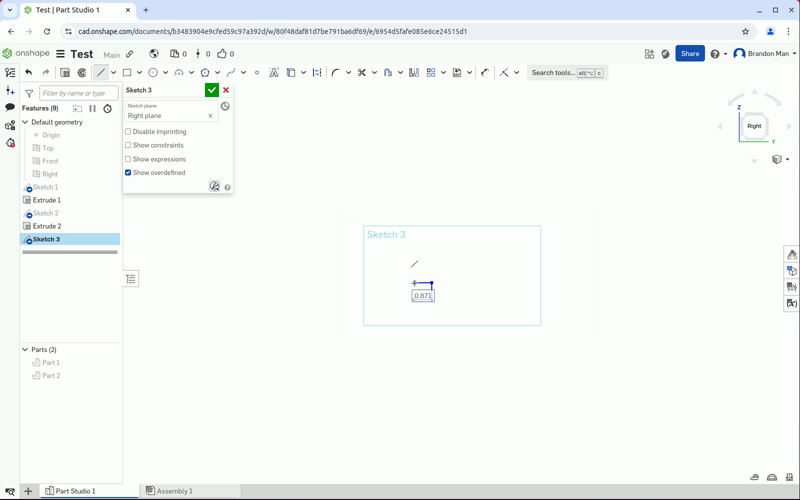
scroll(-6)
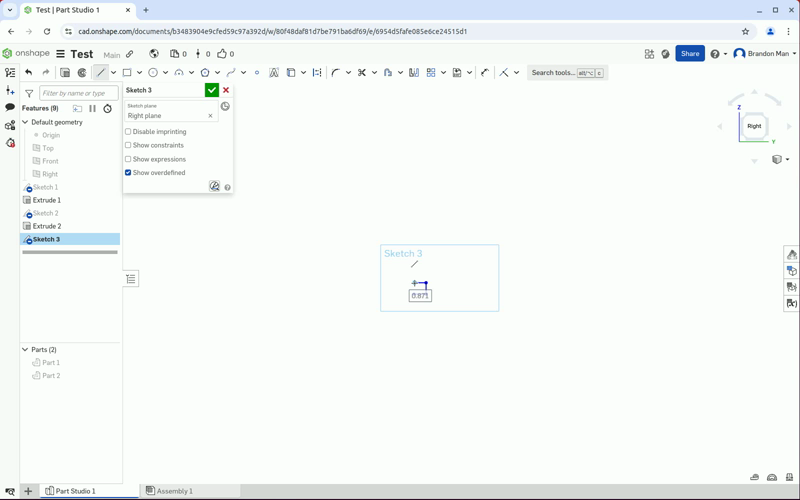
scroll(-6)
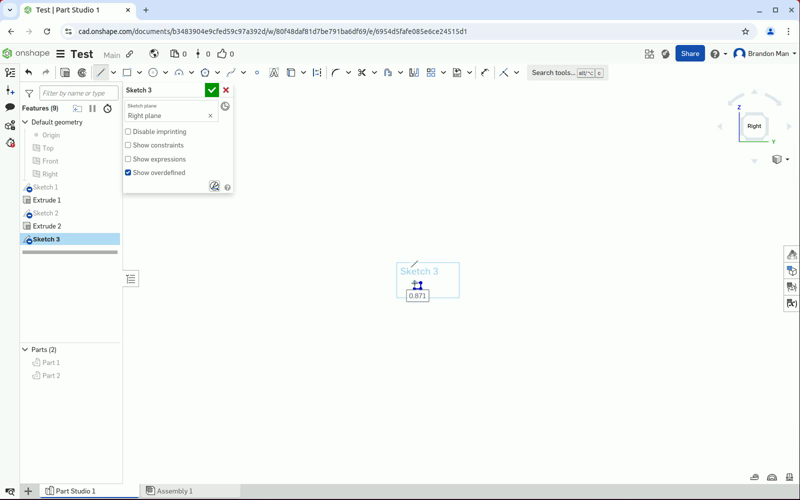
key_up(shift)
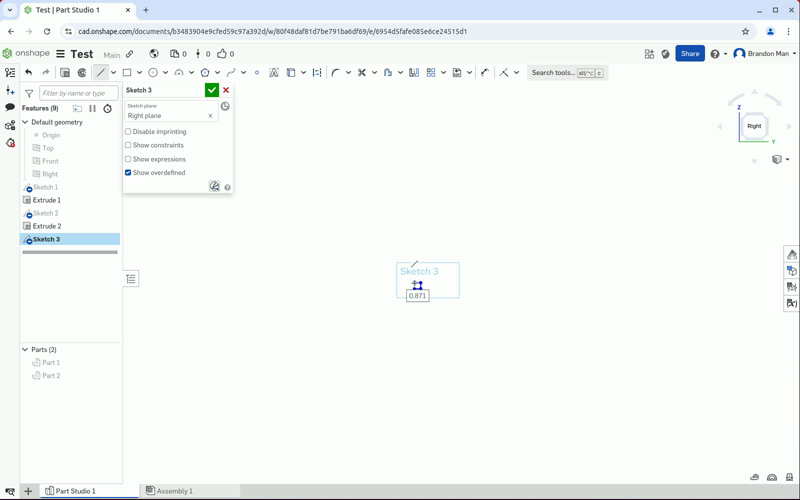
mouse_move(444, 282)
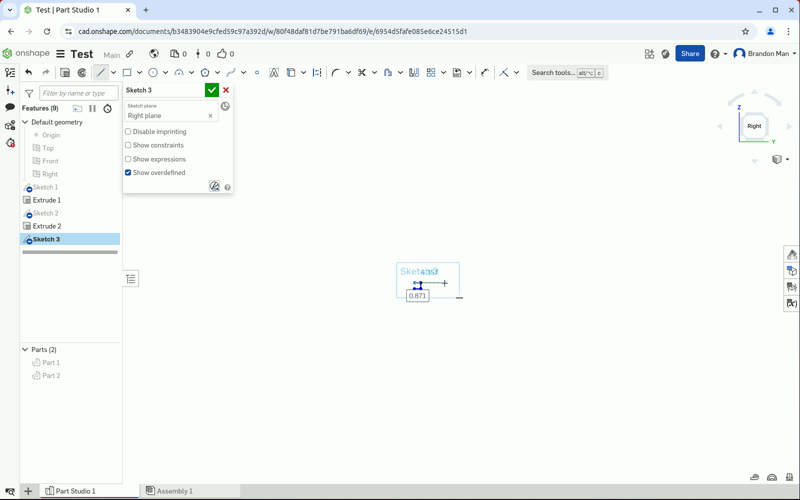
key_down(shift)
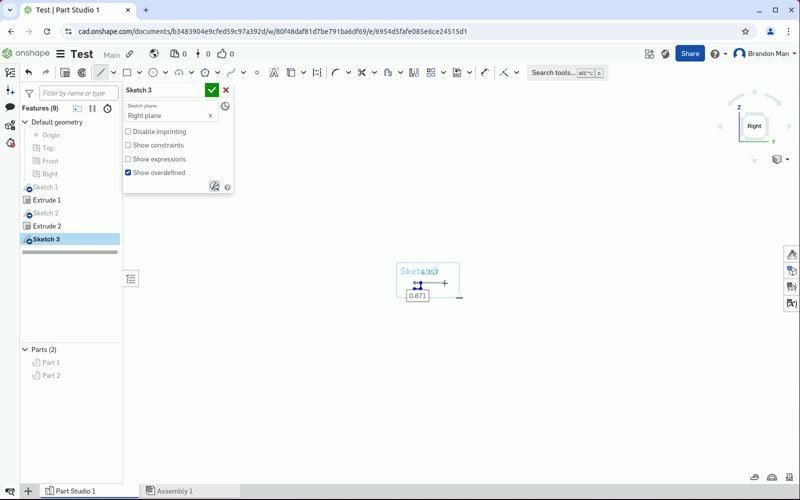
mouse_move(414, 288)
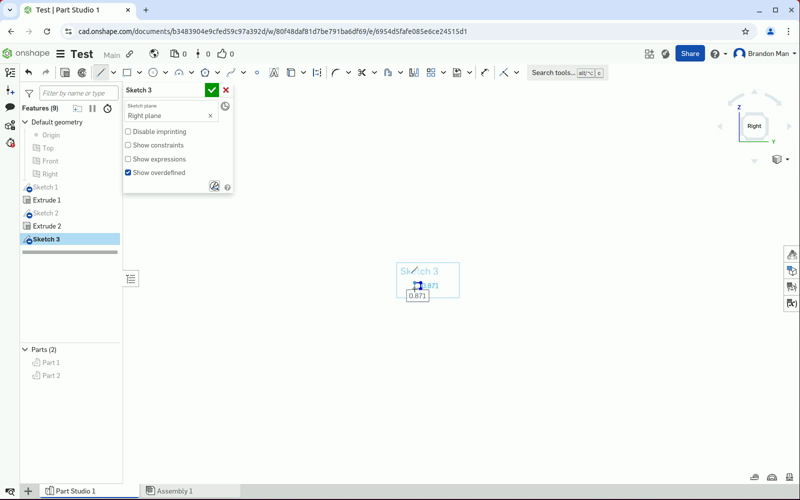
scroll(6)
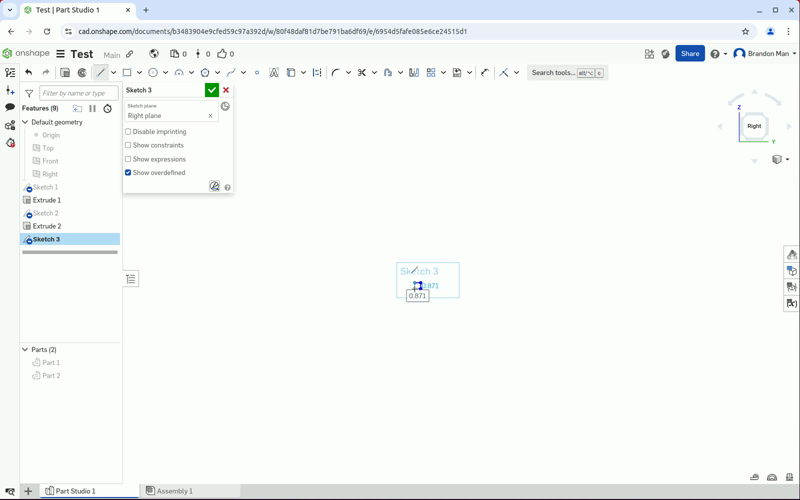
scroll(6)
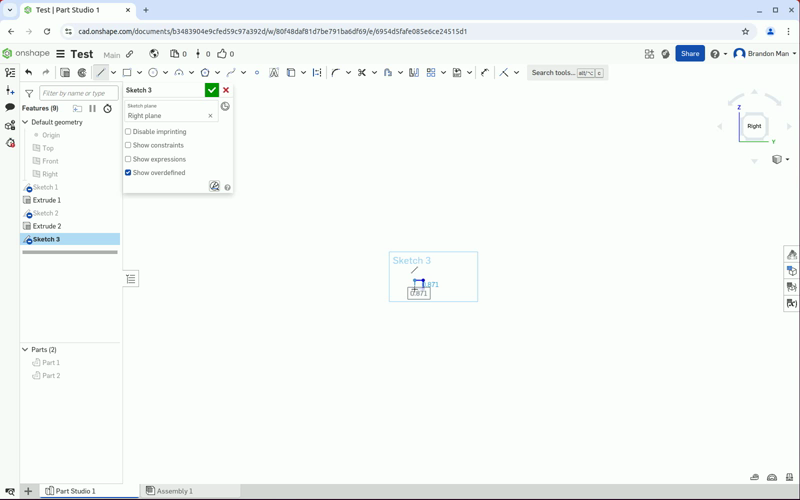
scroll(6)
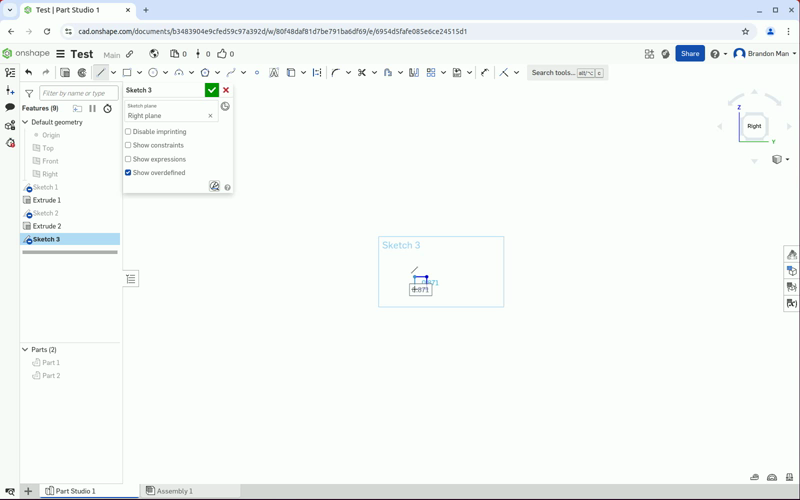
scroll(6)
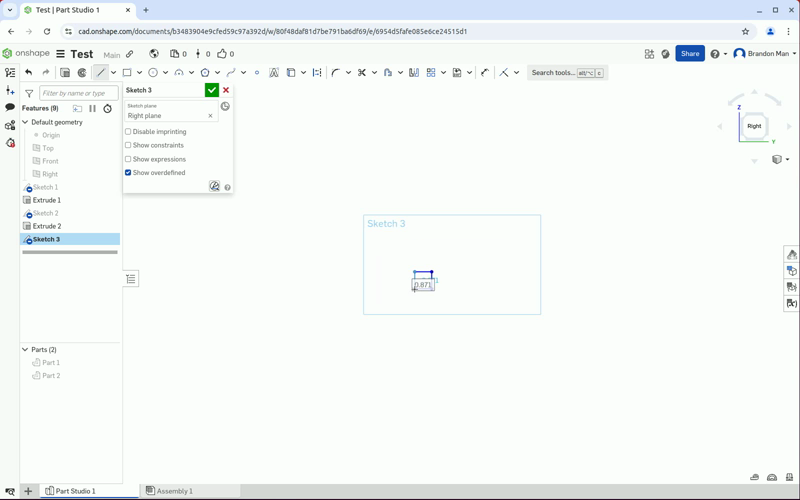
scroll(6)
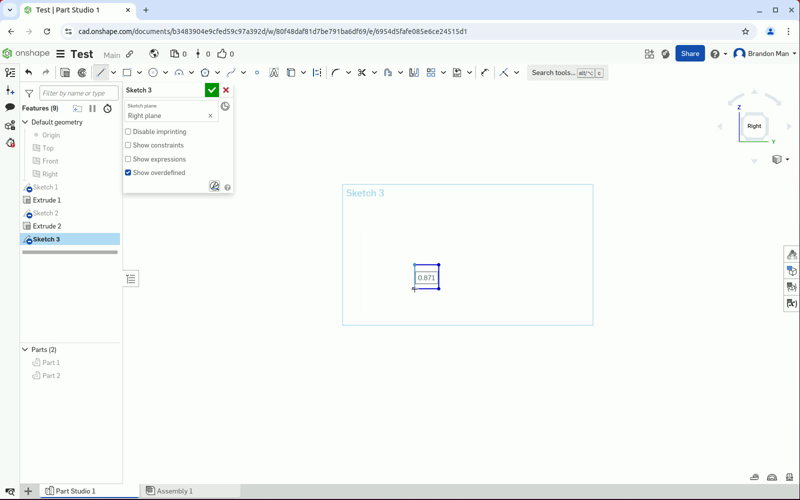
scroll(6)
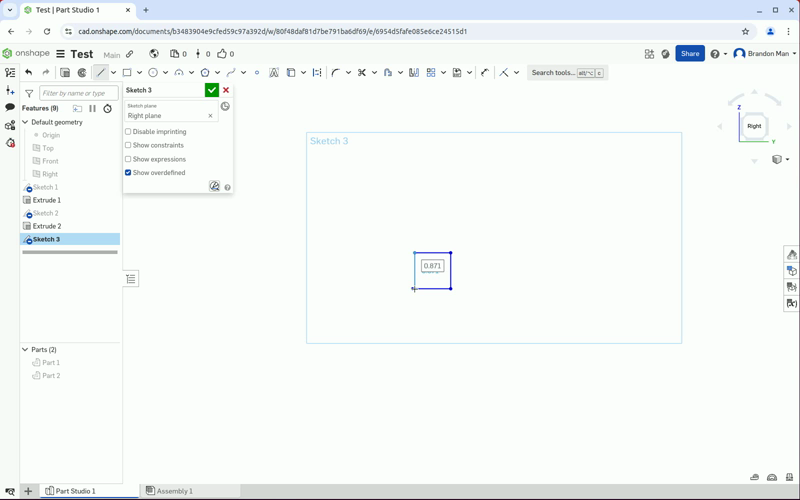
scroll(6)
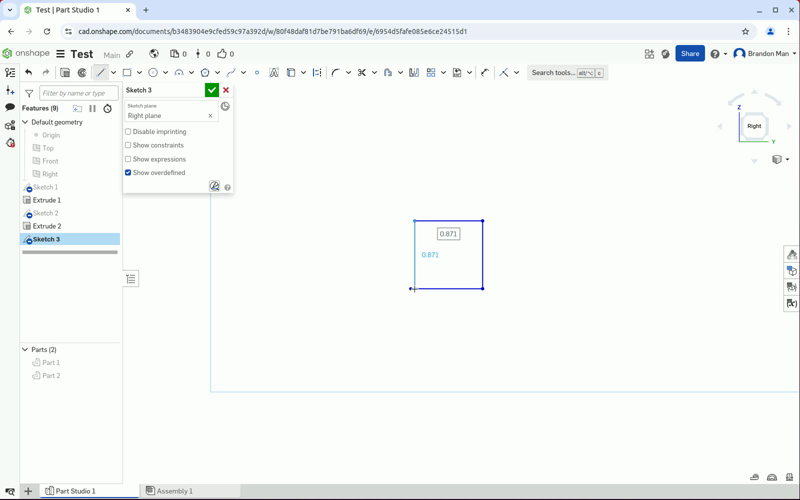
key_up(shift)
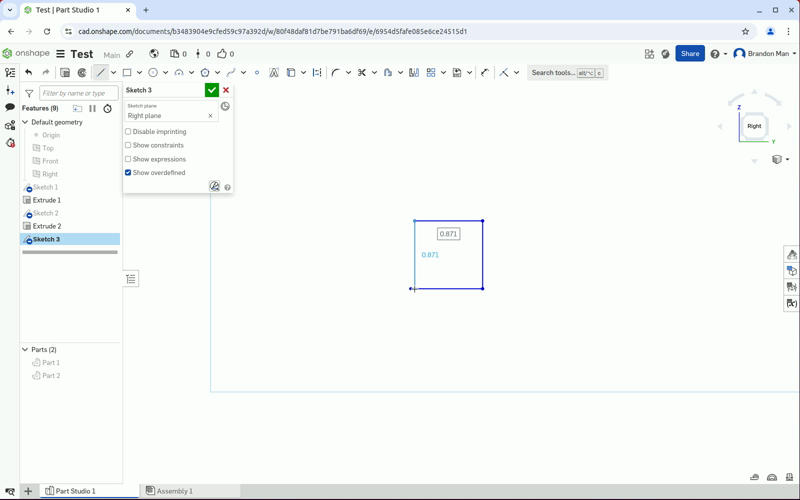
click(414, 288)
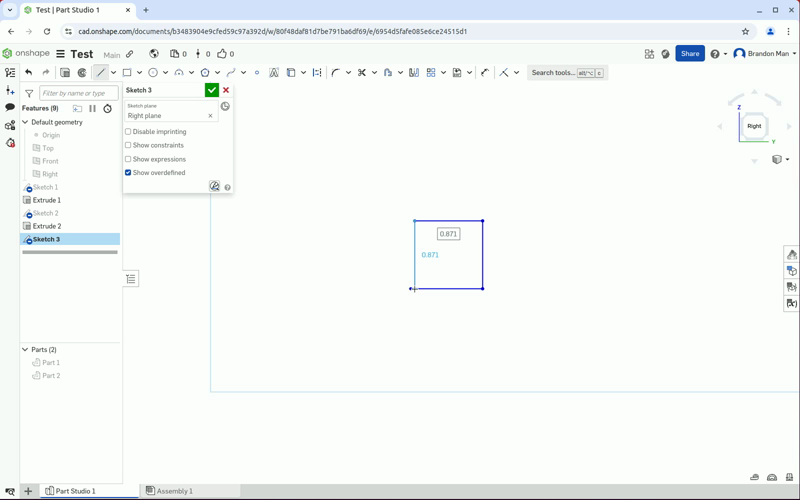
scroll(-6)
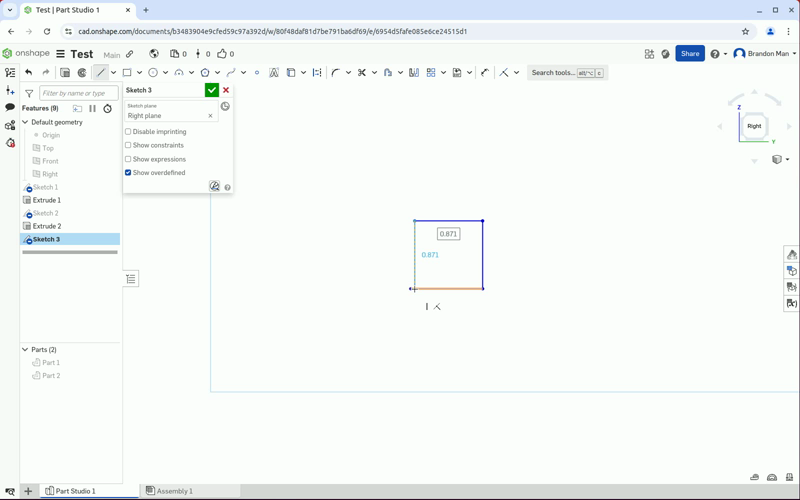
scroll(-6)
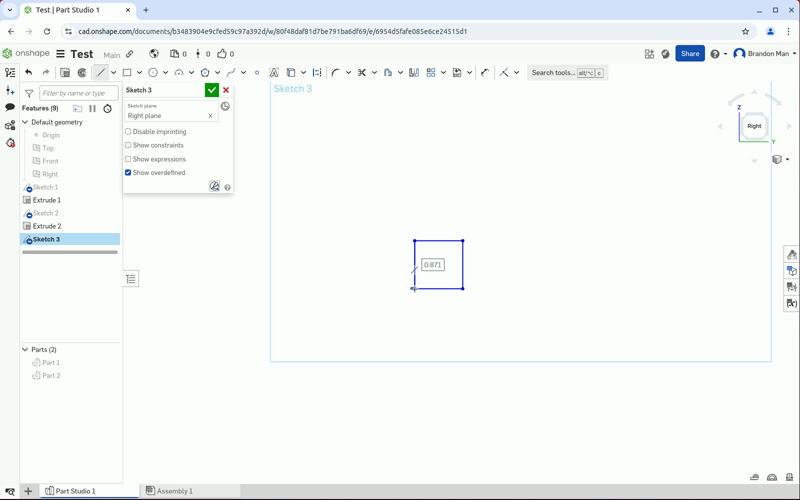
scroll(-6)
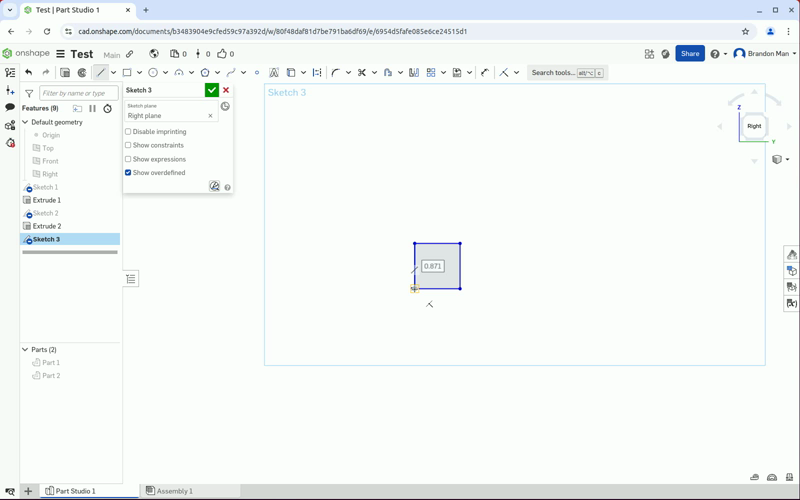
scroll(-6)
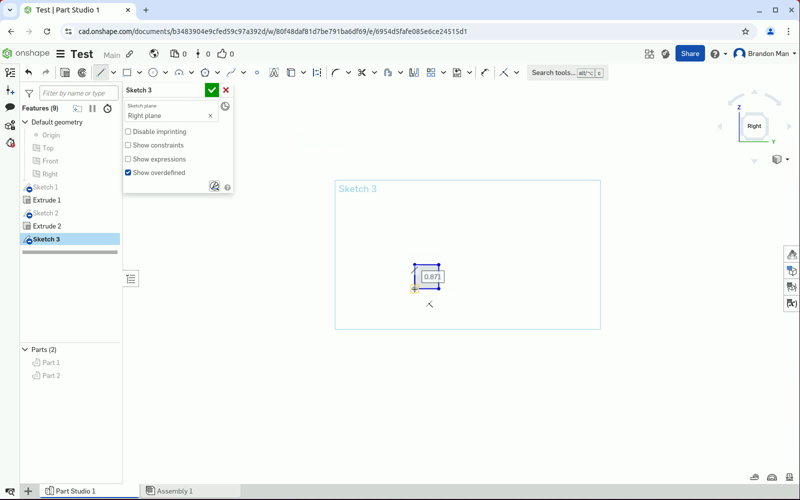
scroll(-6)
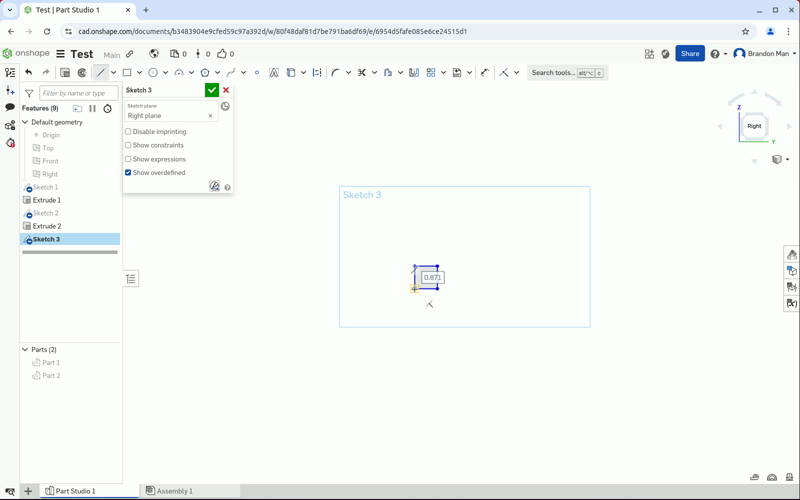
scroll(-6)
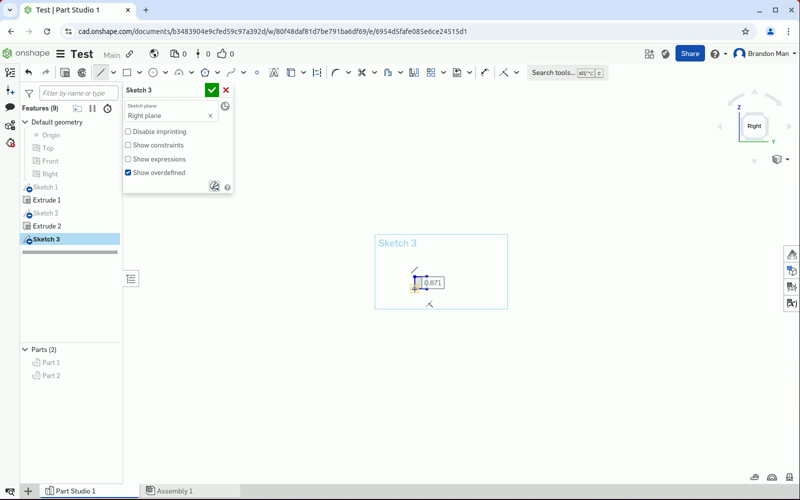
scroll(-6)
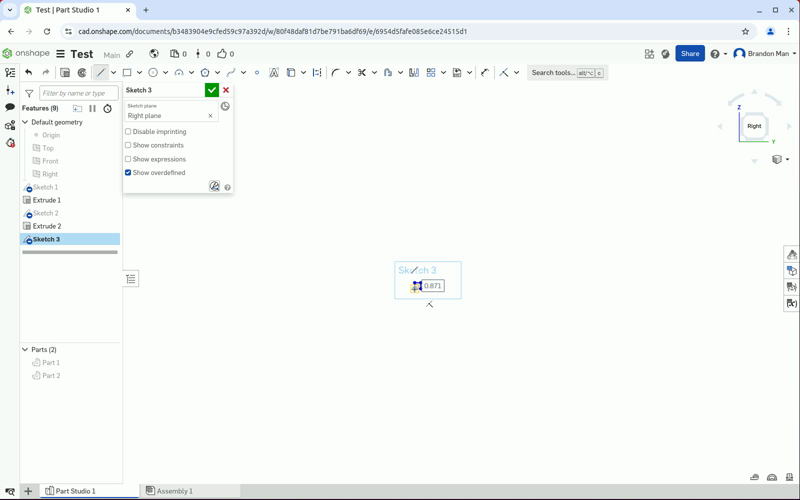
key(esc)
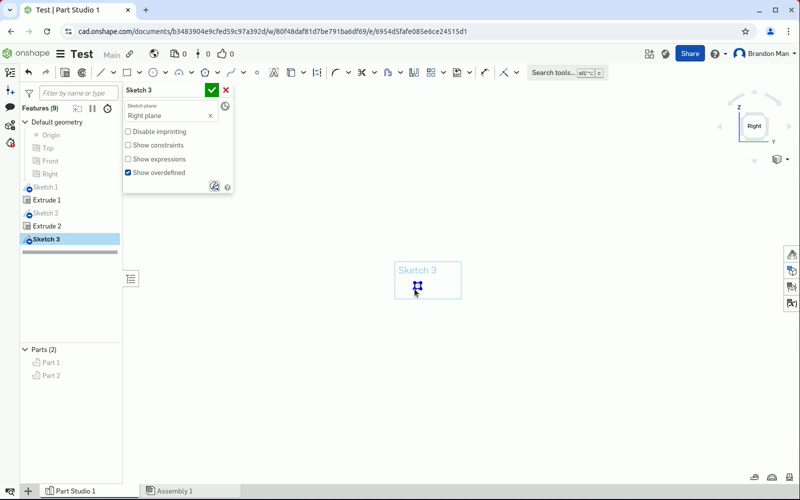
mouse_move(419, 283)
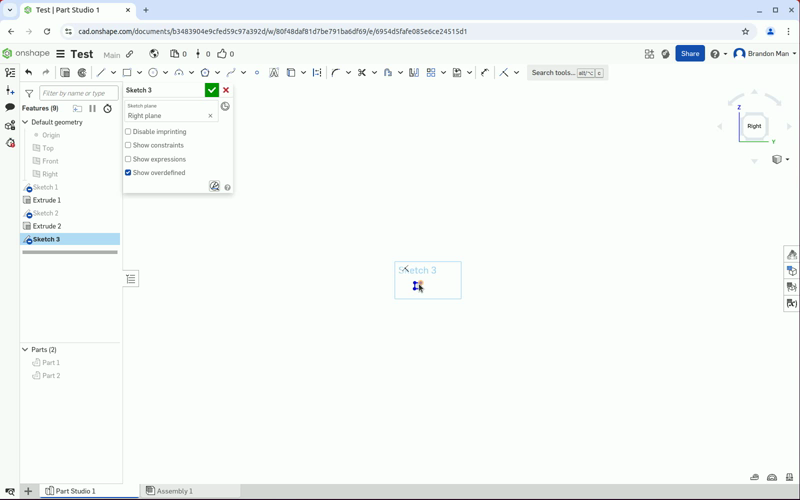
scroll(6)
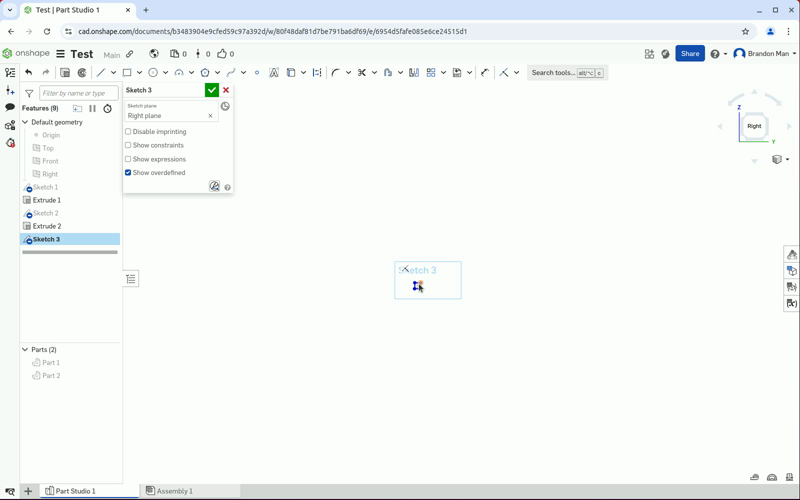
scroll(6)
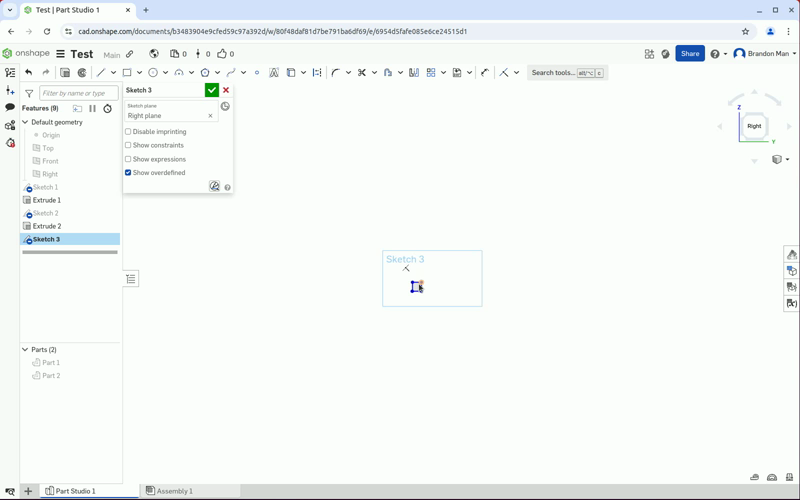
scroll(6)
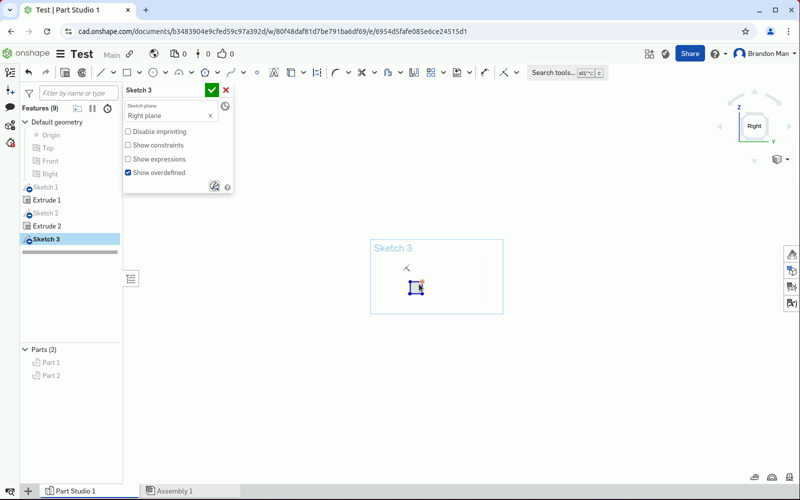
scroll(6)
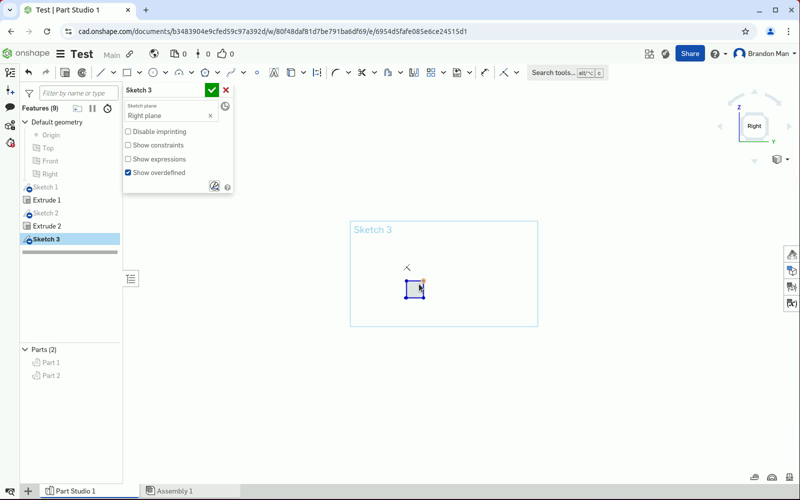
scroll(6)
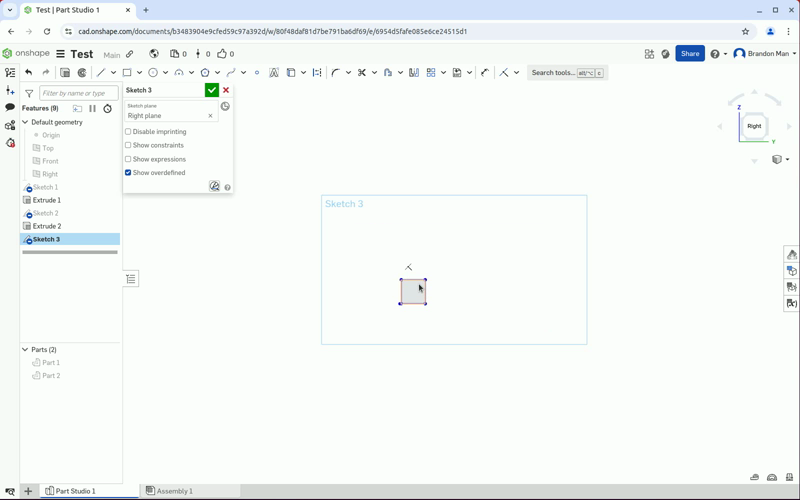
scroll(6)
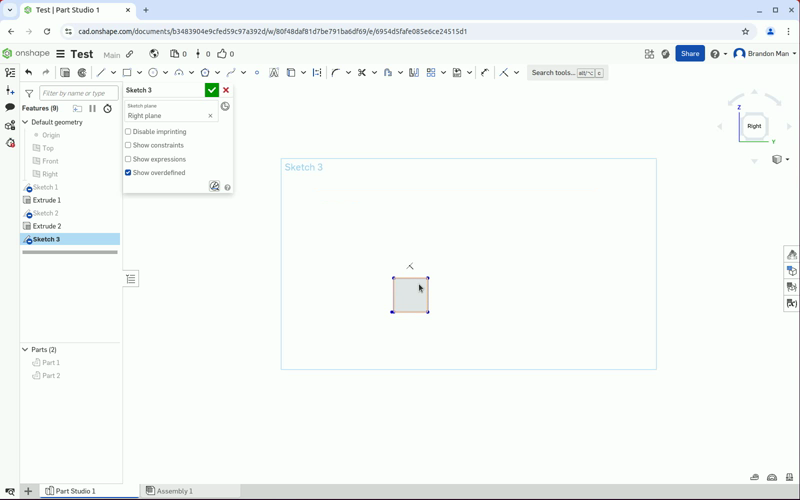
scroll(6)
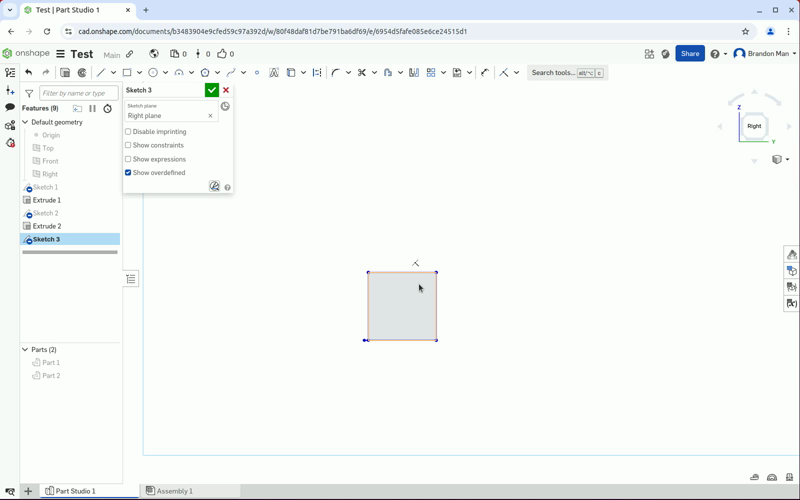
click(419, 283)
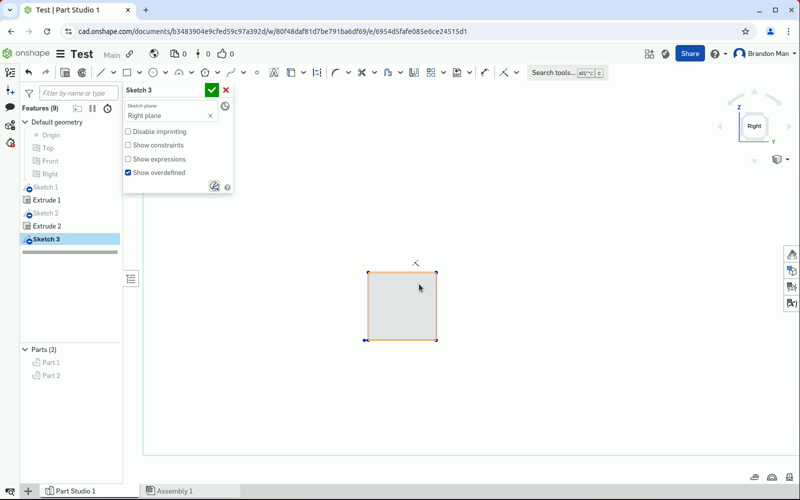
scroll(-6)
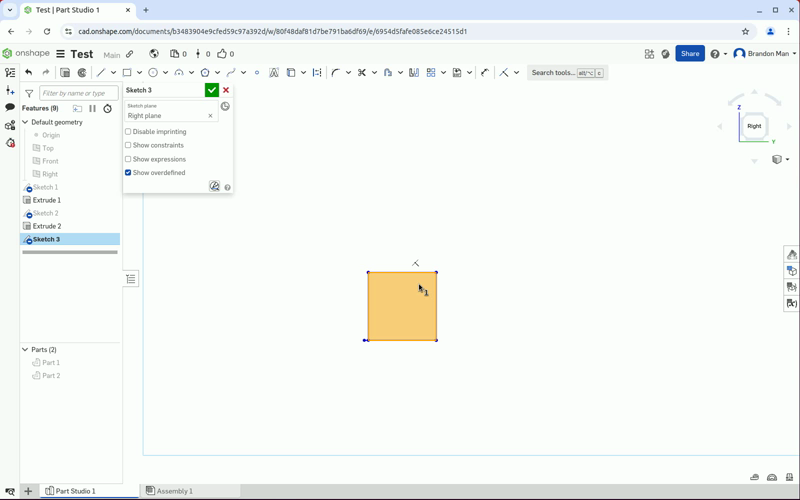
scroll(-6)
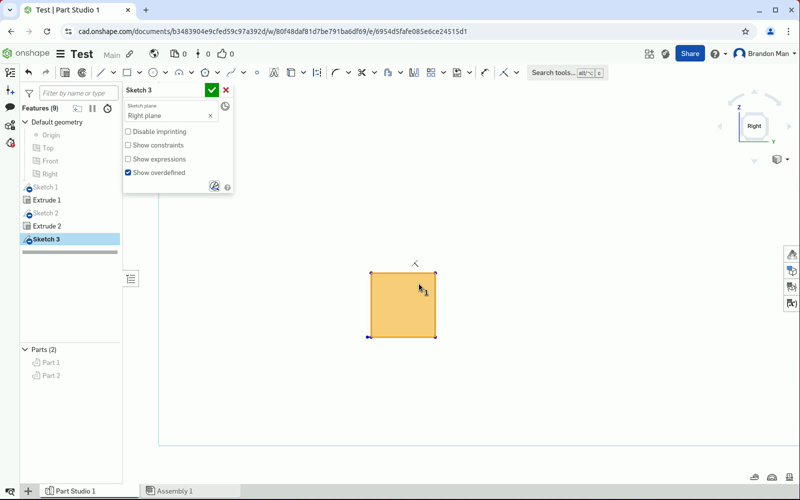
scroll(-6)
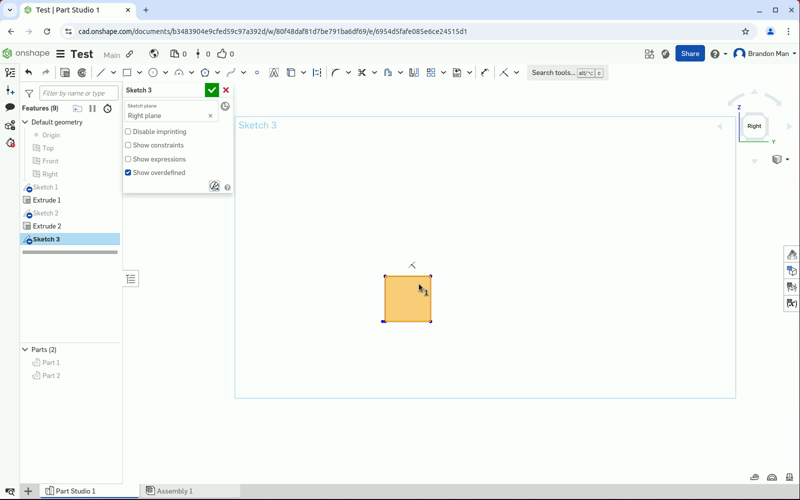
scroll(-6)
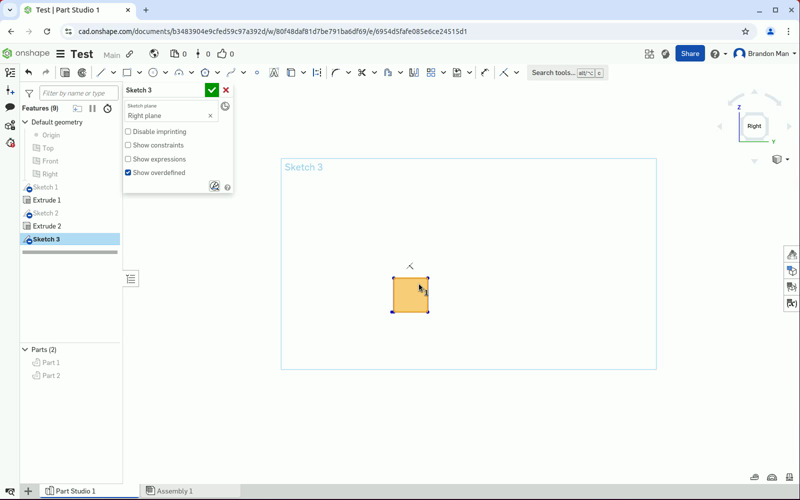
scroll(-6)
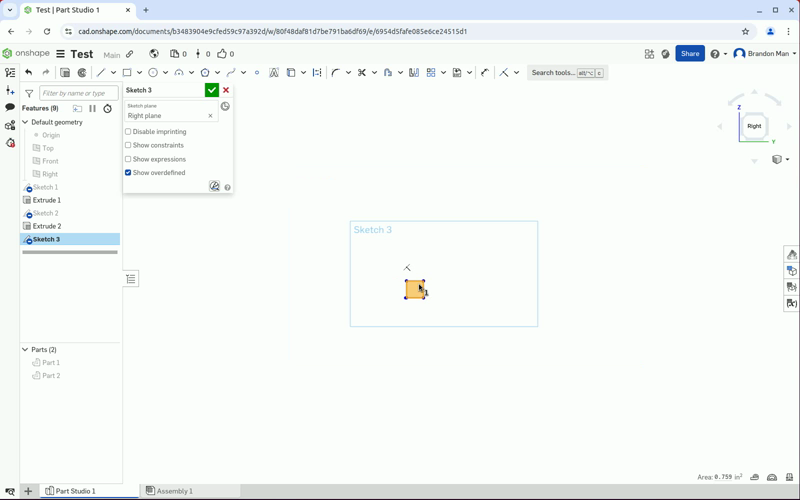
scroll(-6)
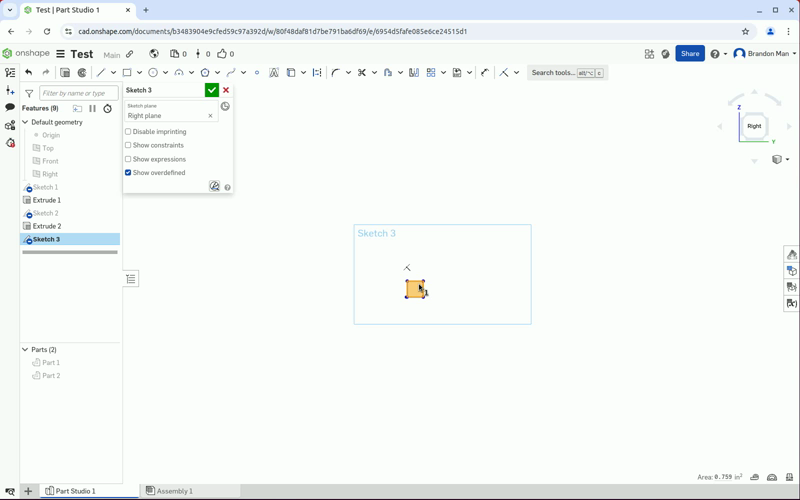
scroll(-6)
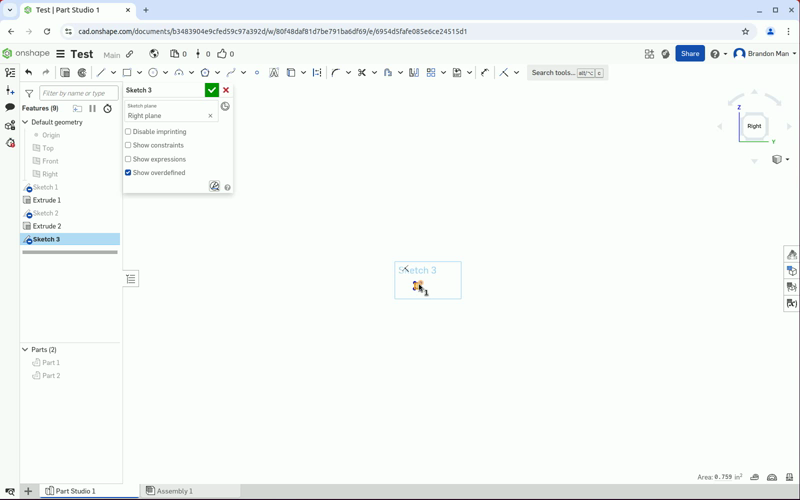
mouse_move(73, 352)
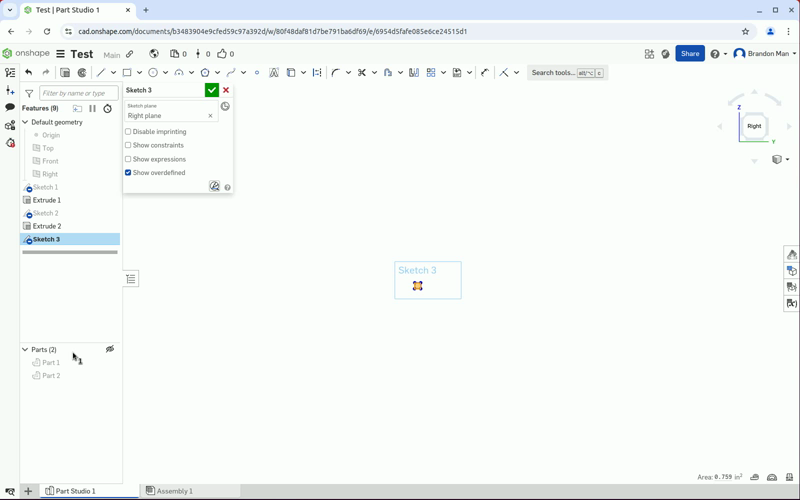
key(shift+y)
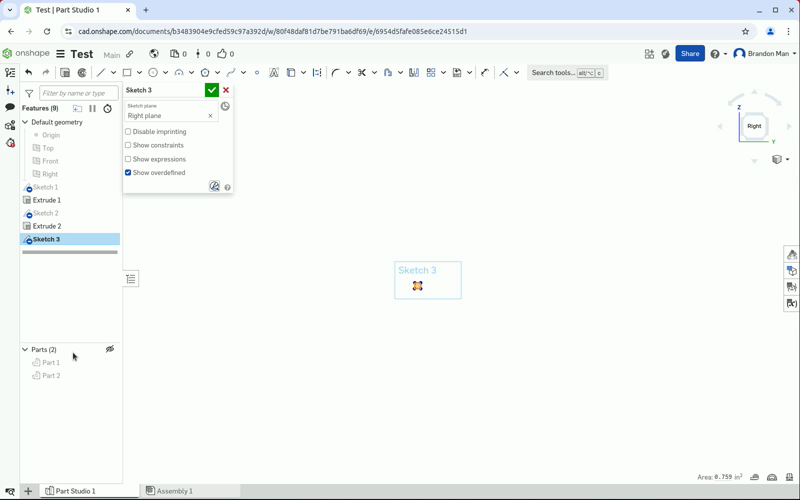
key(shift+e)
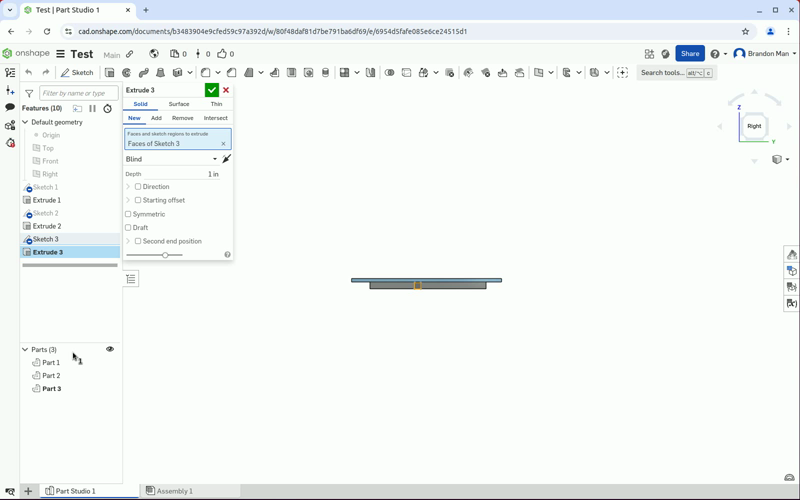
mouse_move(143, 106)
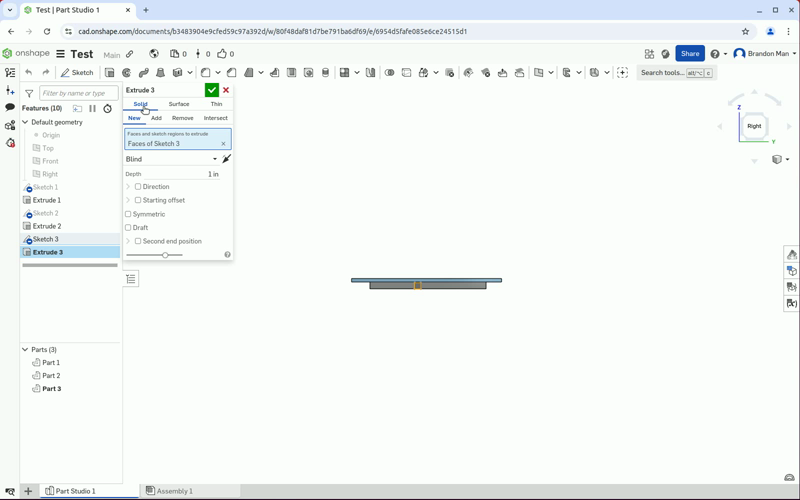
click(143, 106)
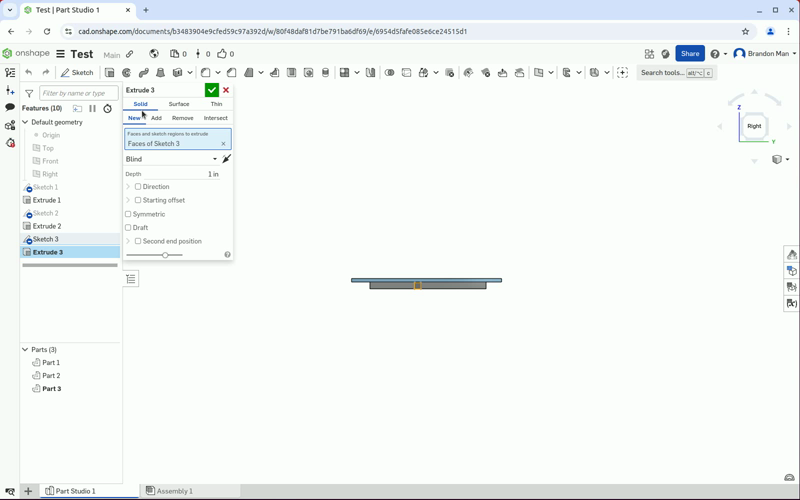
mouse_move(137, 120)
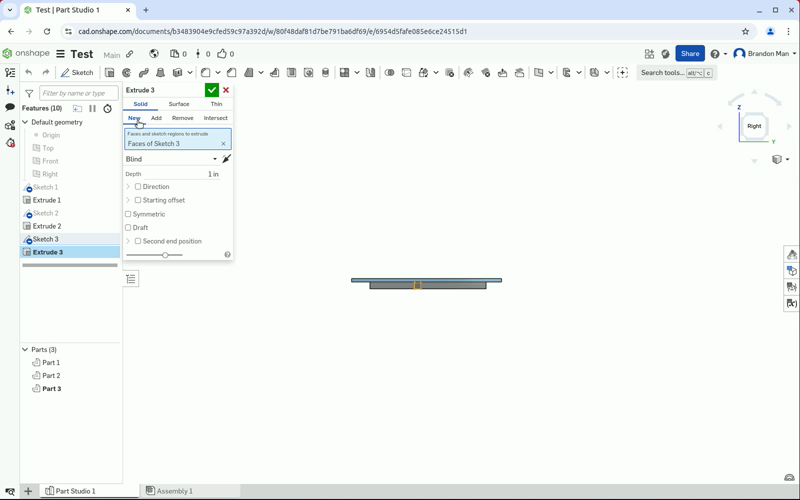
click(137, 120)
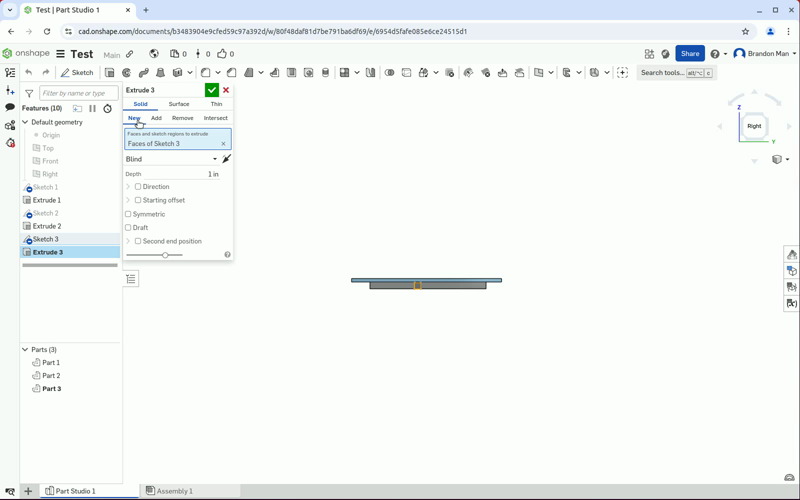
key(tab, 4)
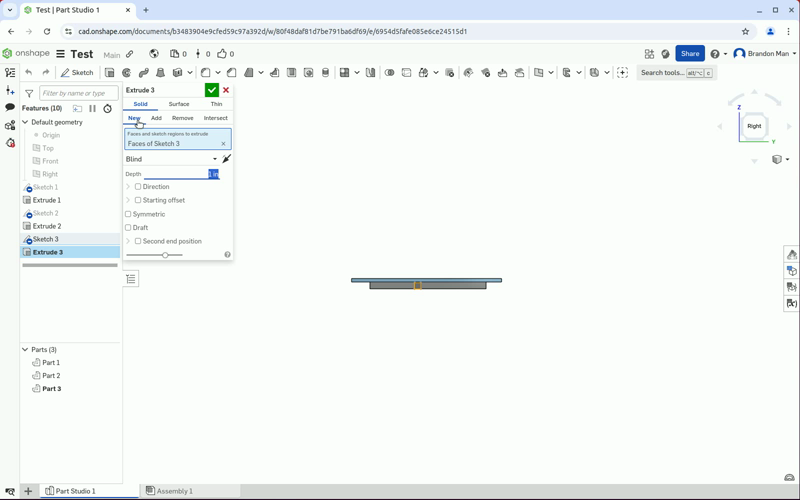
text(41.402)
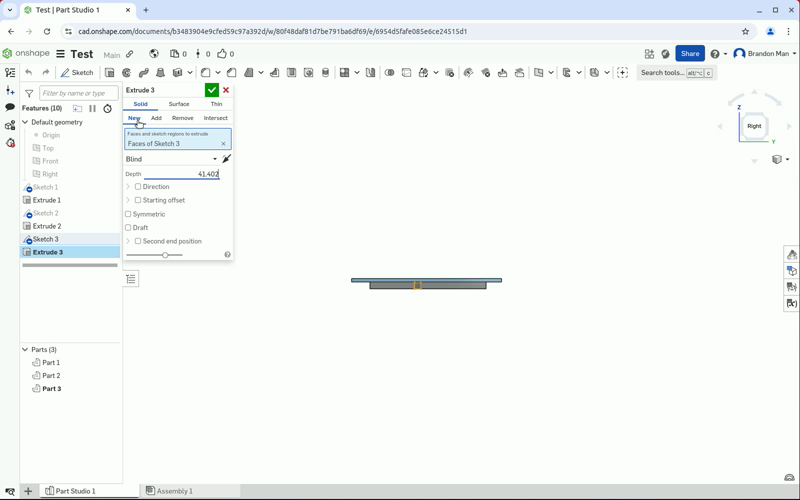
key(tab, 3)
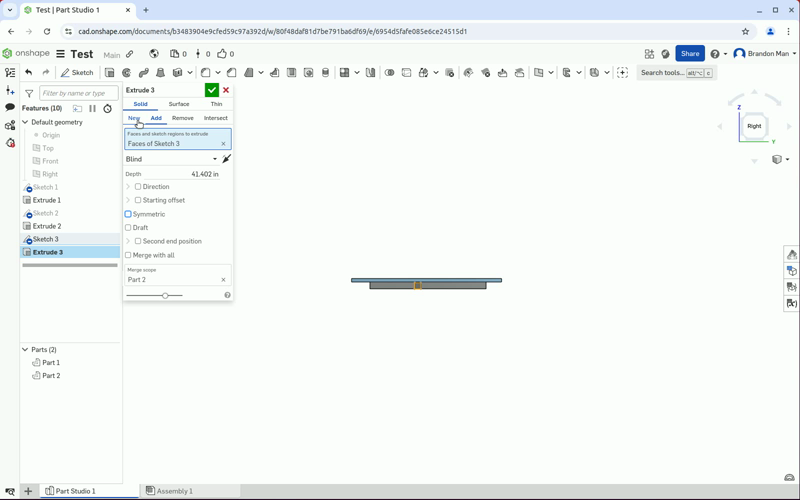
key(space)
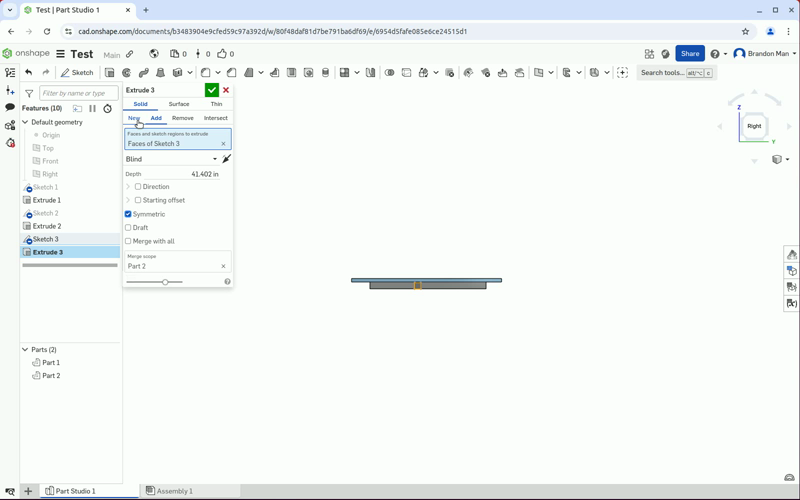
key(enter)
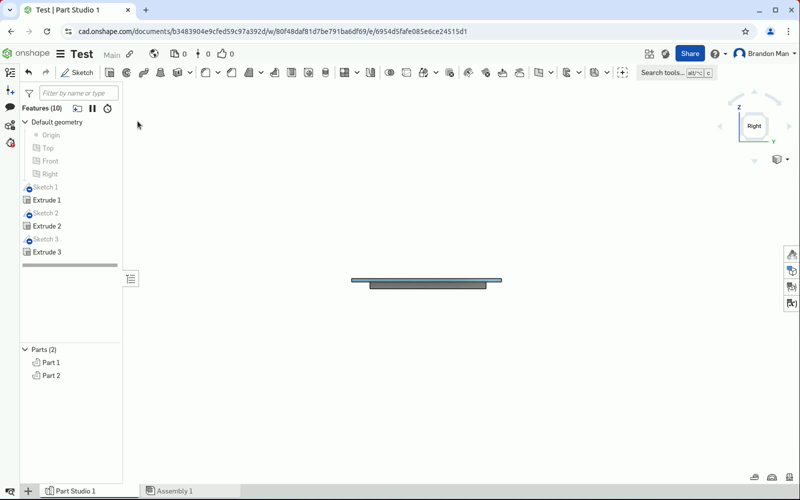
key(shift+h)
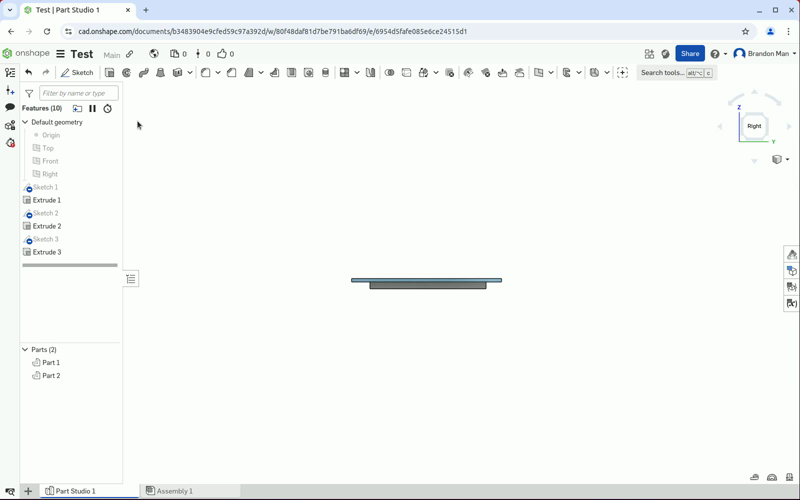
key(shift+h)
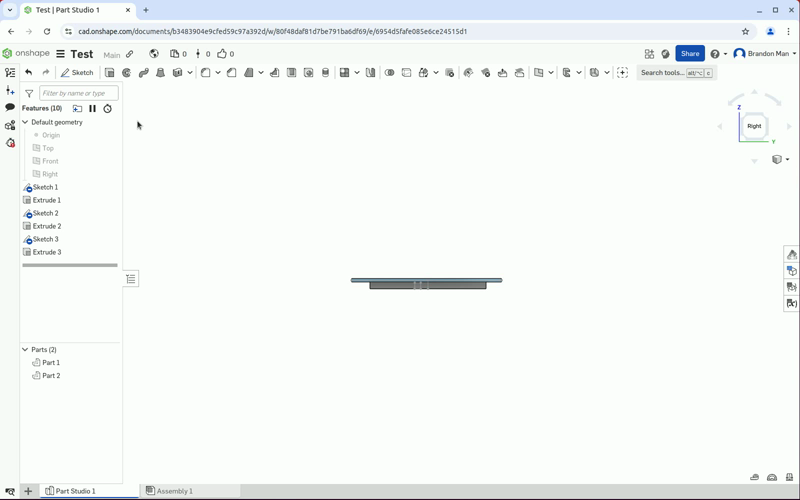
key(shift+7)
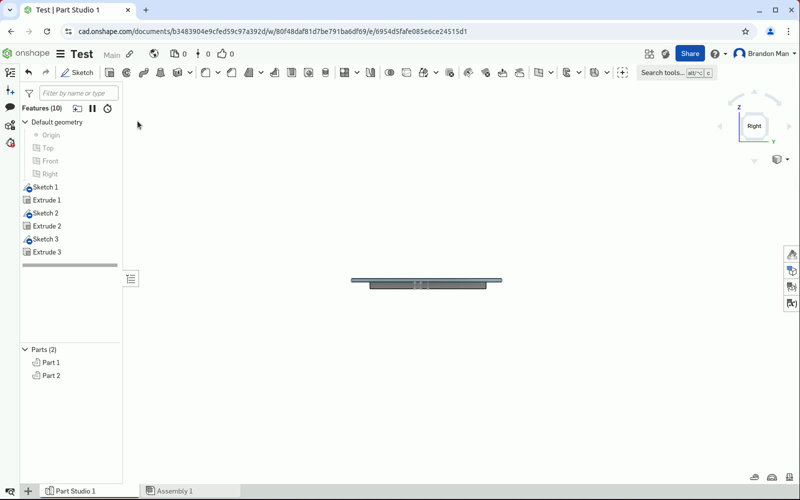
key(right, 2)
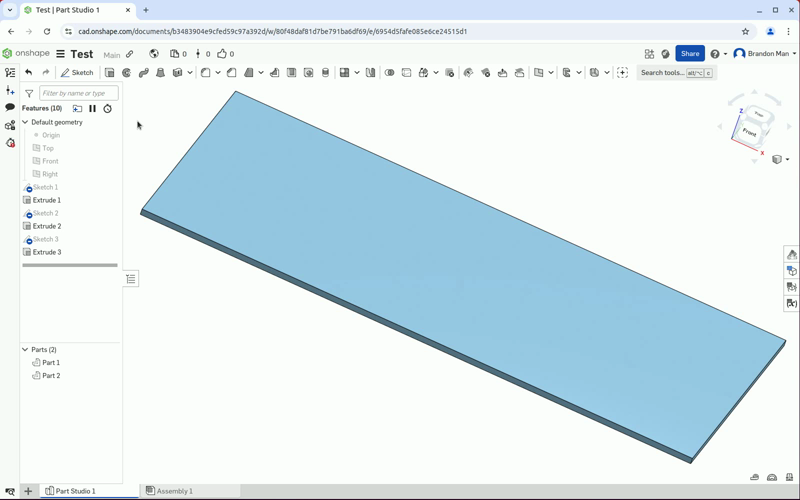
key(down, 2)
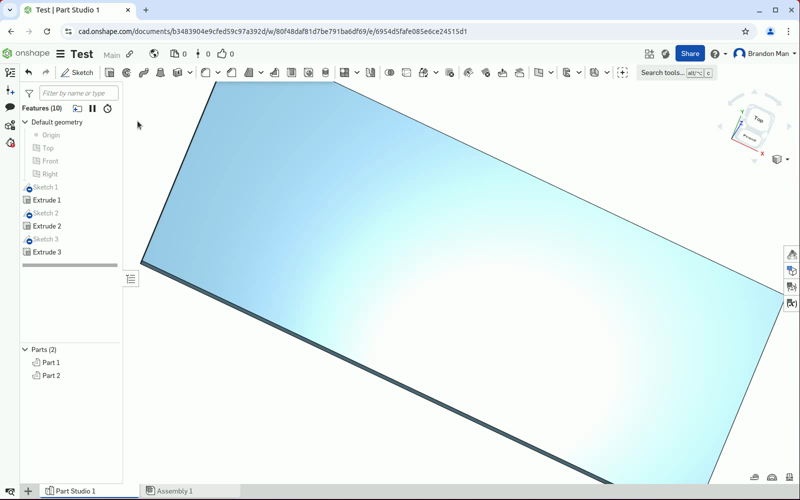
key(up, 2)
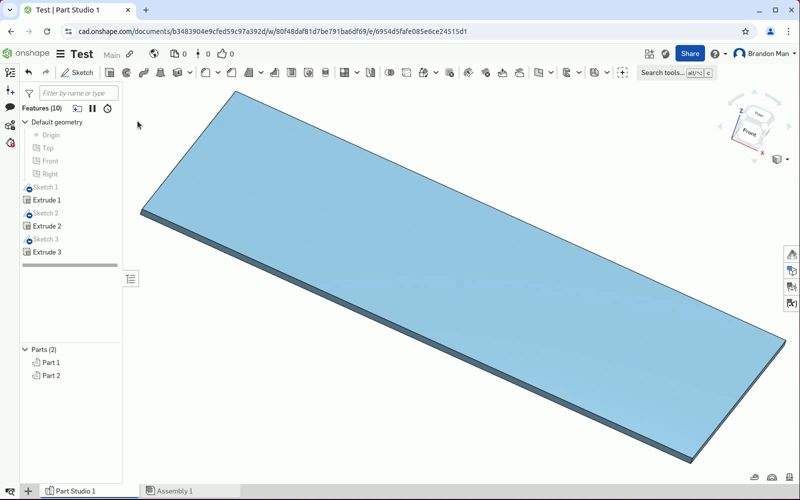
key(left, 2)
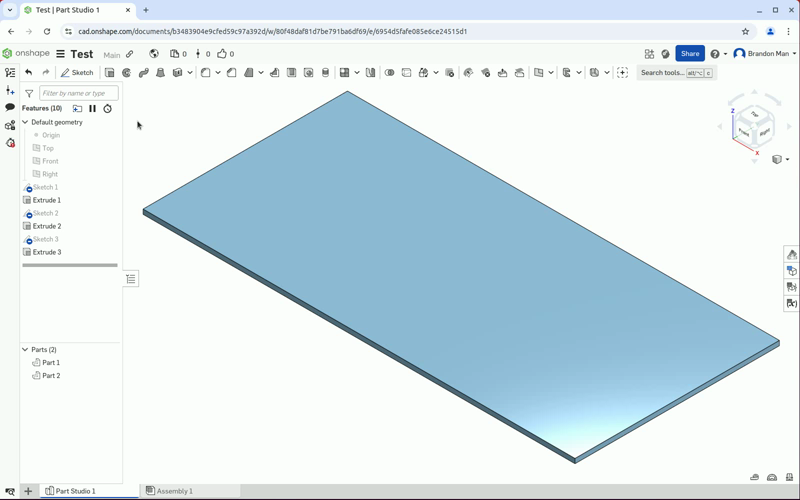
mouse_move(73, 189)
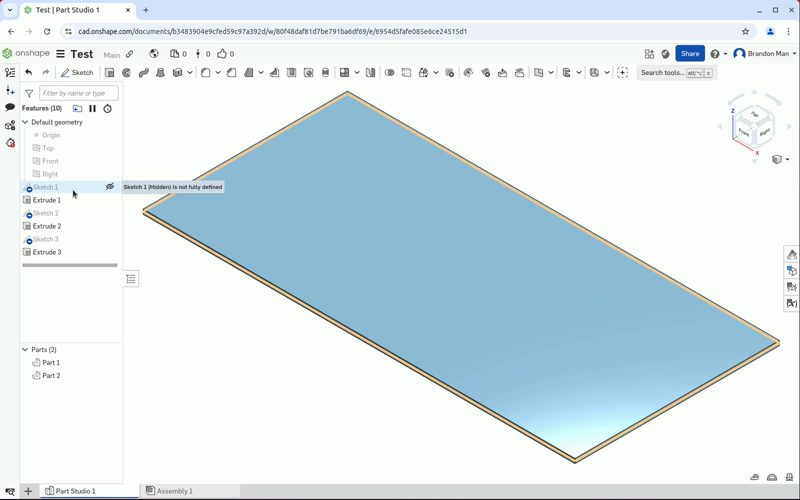
click(73, 189)